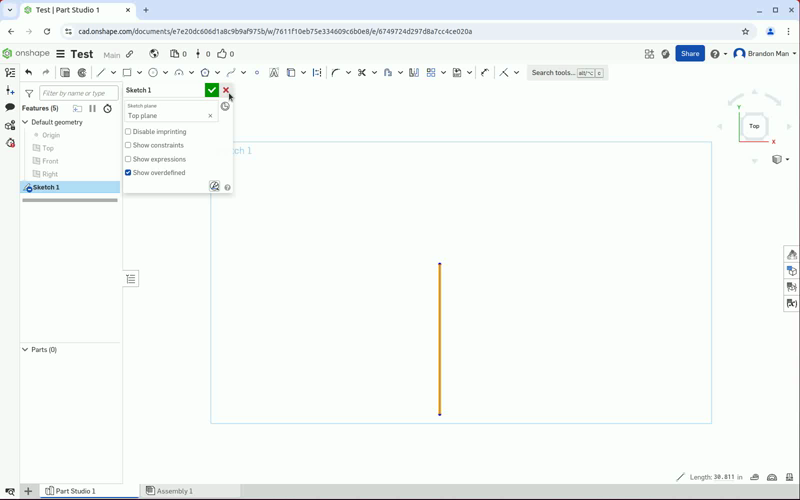
key(shift+h)
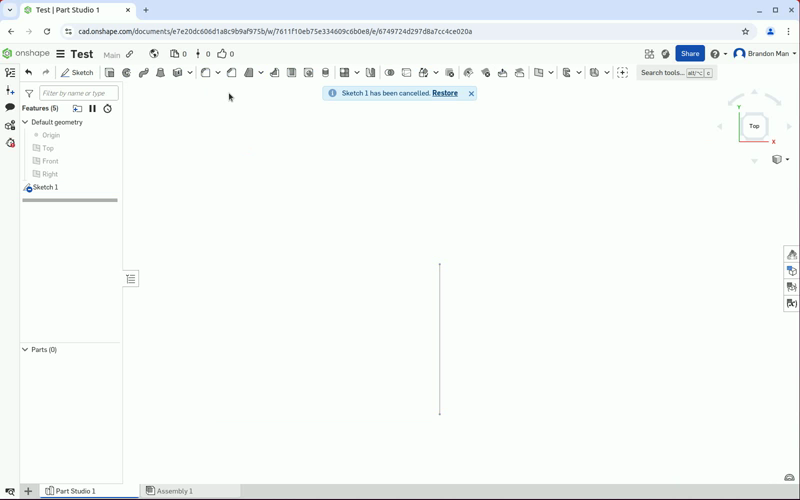
key(shift+s)
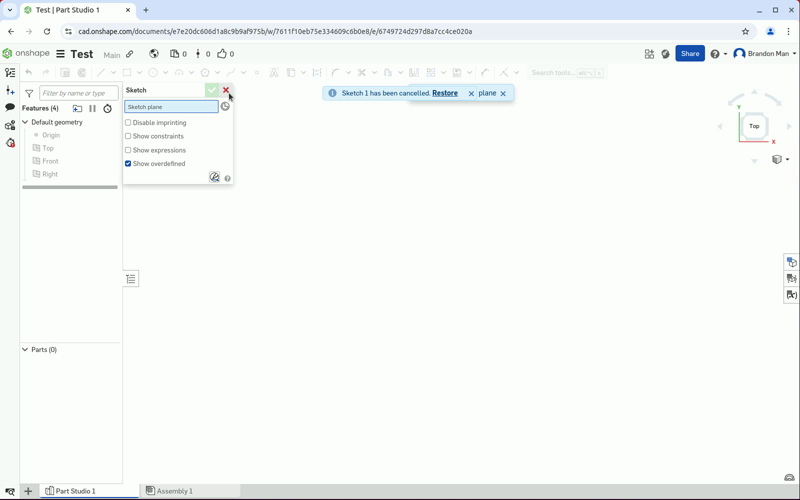
mouse_move(73, 150)
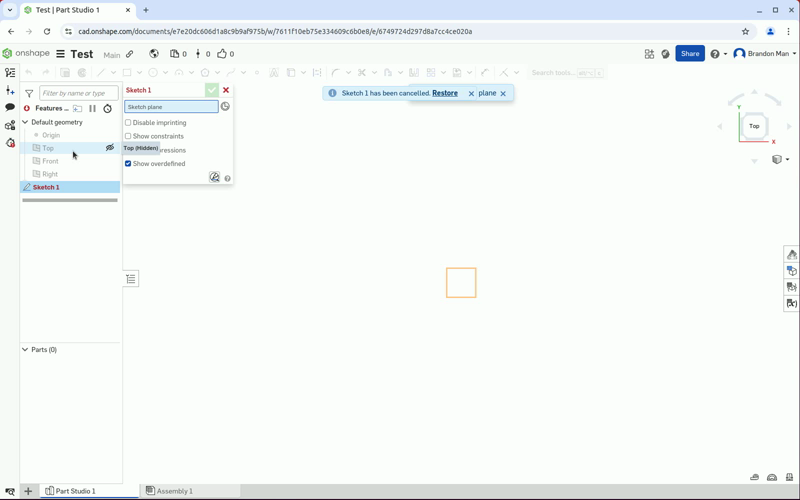
click(73, 150)
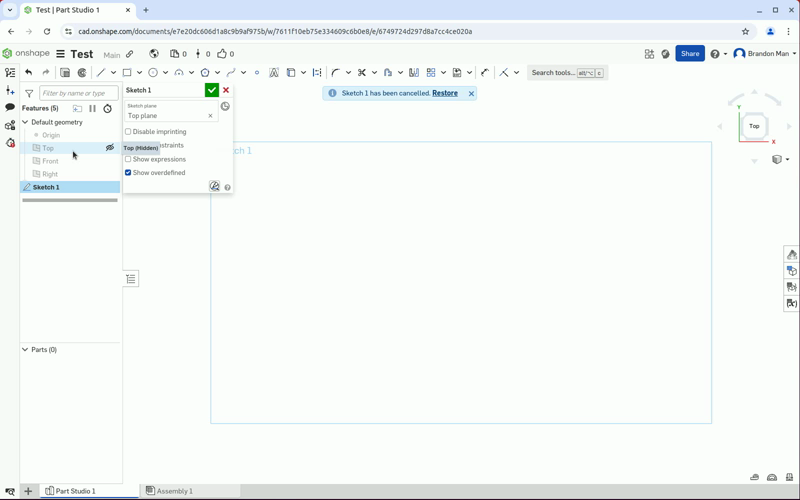
mouse_move(73, 352)
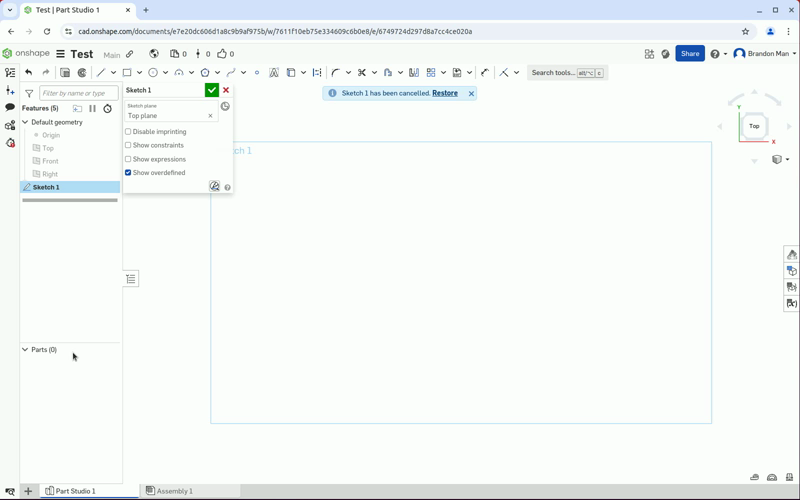
key(y)
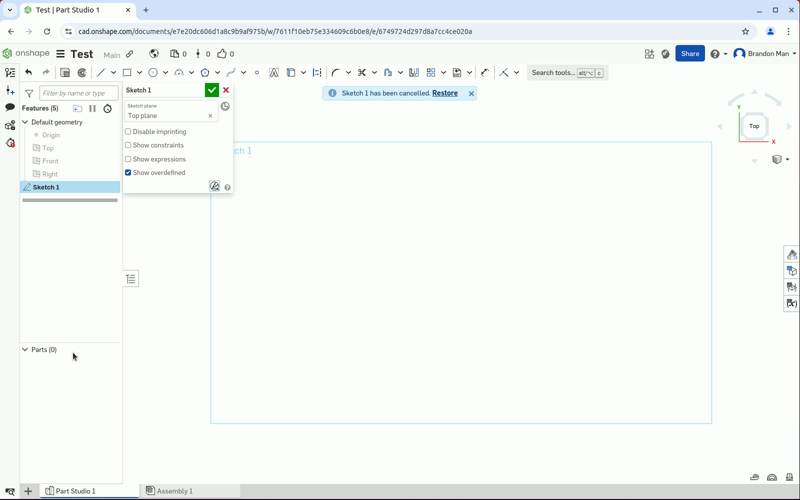
key(l)
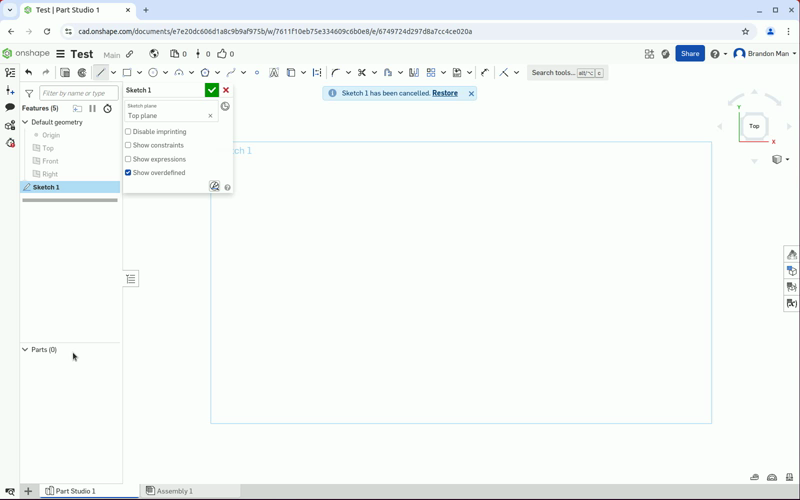
key_down(shift)
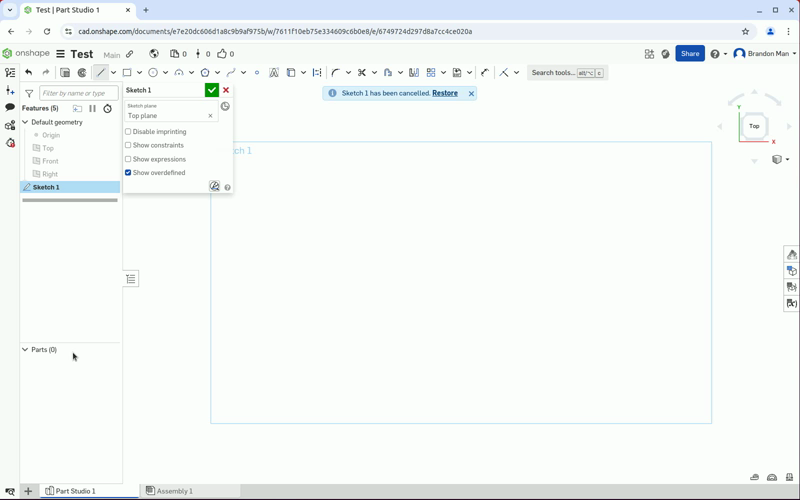
mouse_move(348, 282)
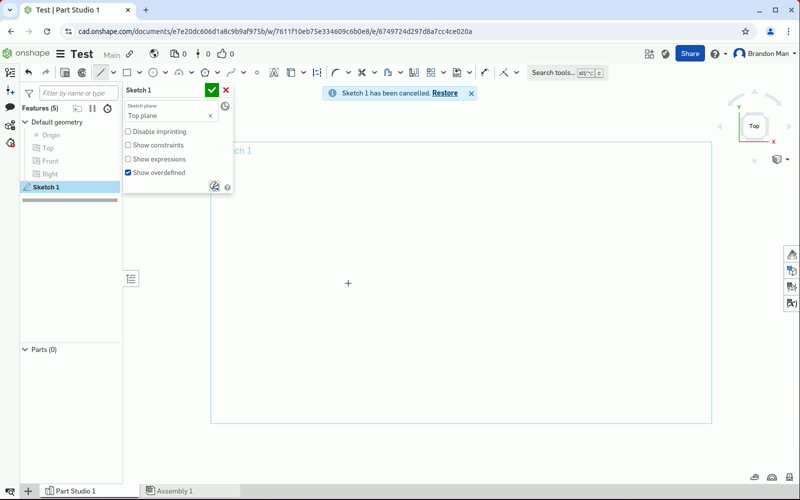
click(348, 282)
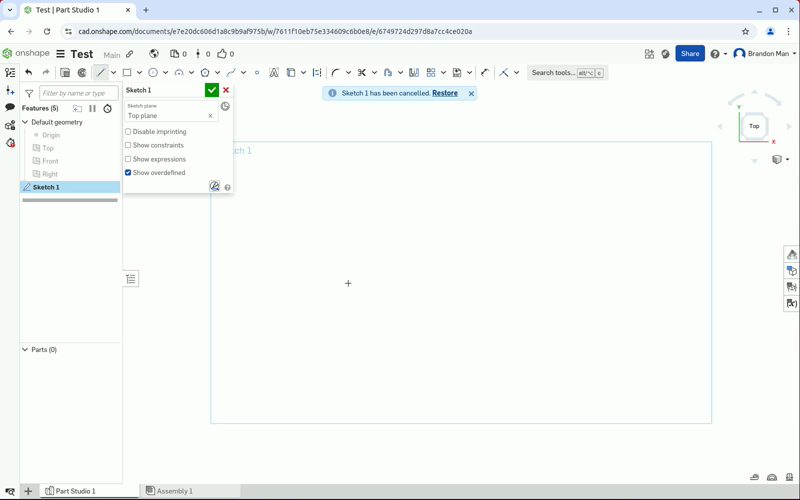
key_up(shift)
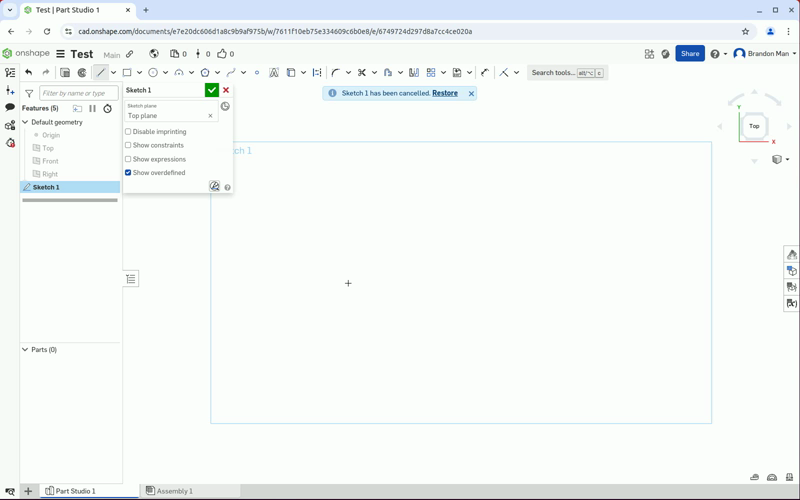
key_down(shift)
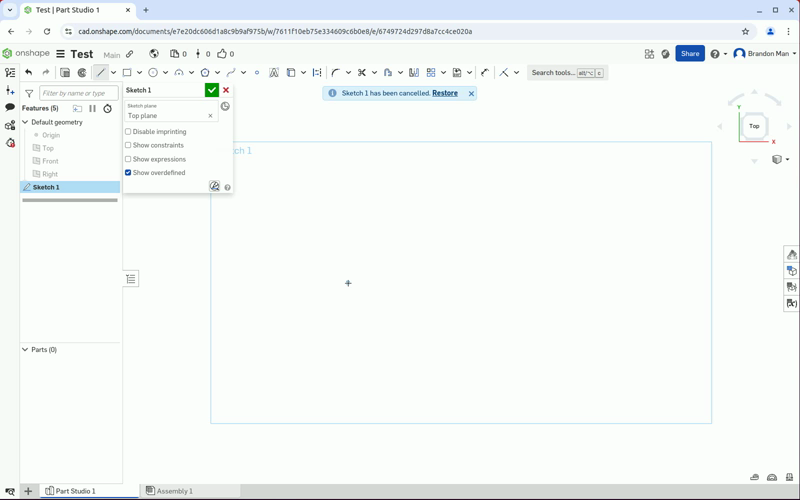
mouse_move(572, 282)
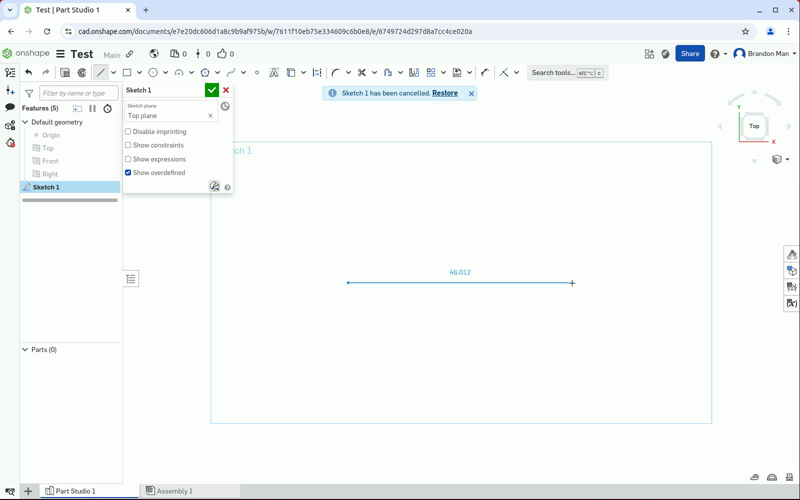
click(572, 282)
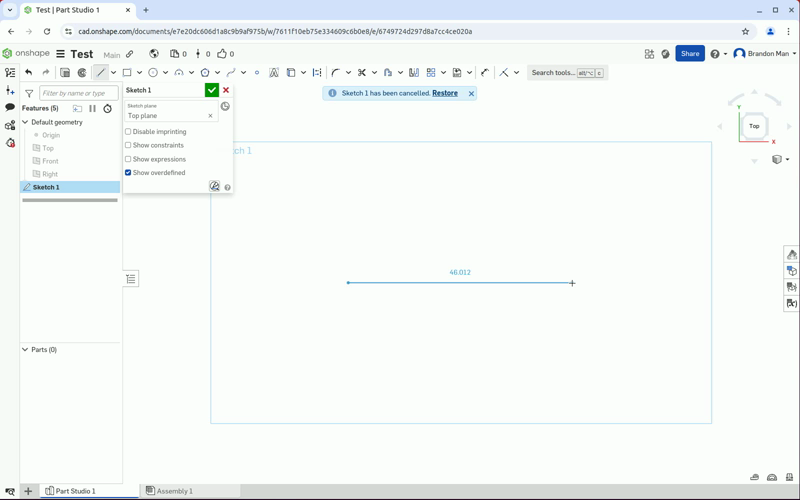
key_up(shift)
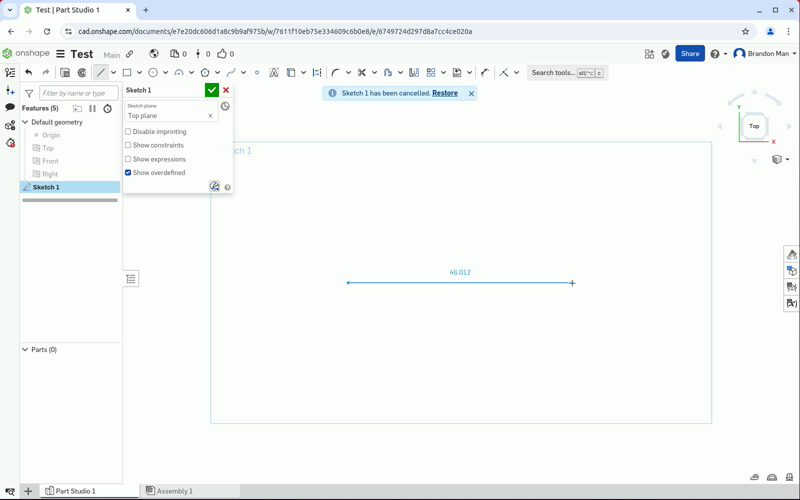
key(esc)
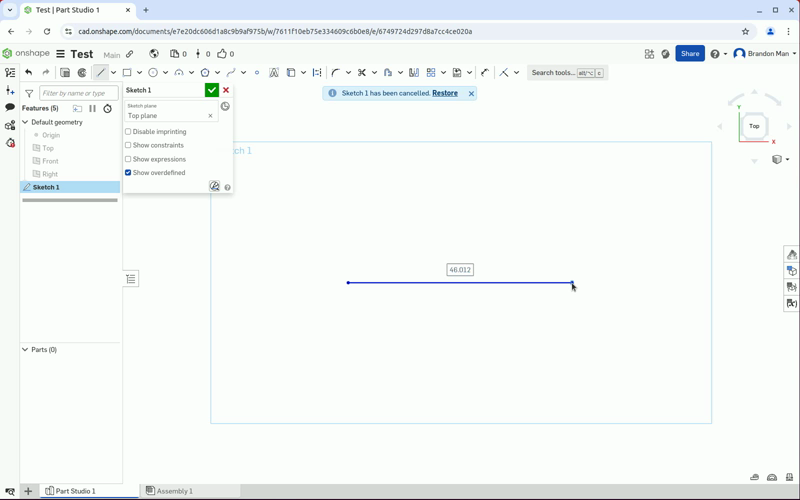
key(a)
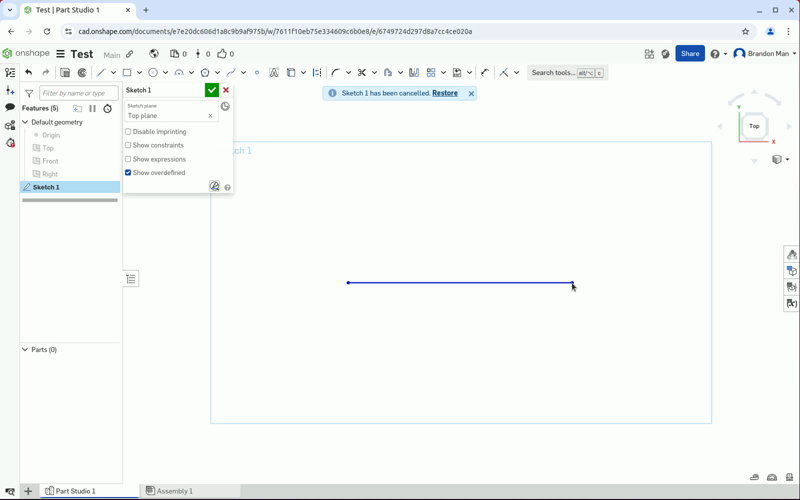
mouse_move(572, 282)
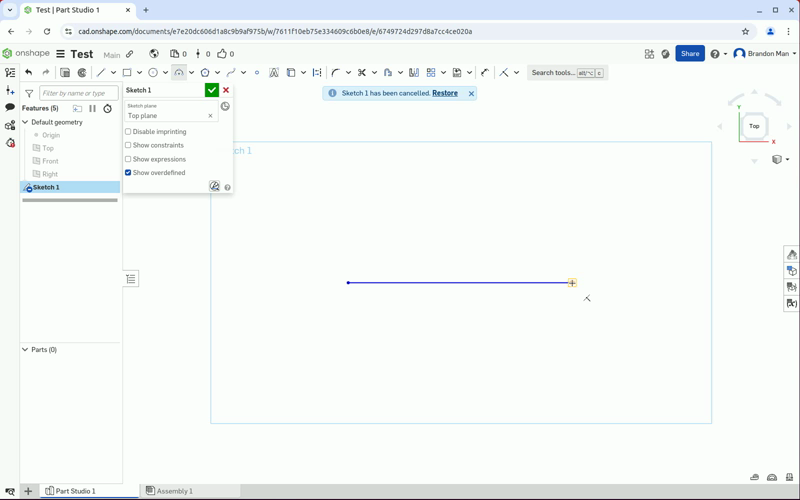
click(572, 282)
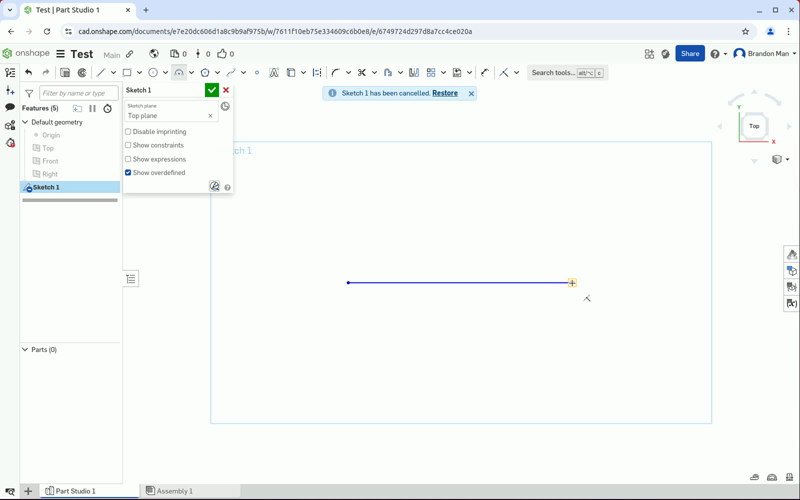
mouse_move(348, 282)
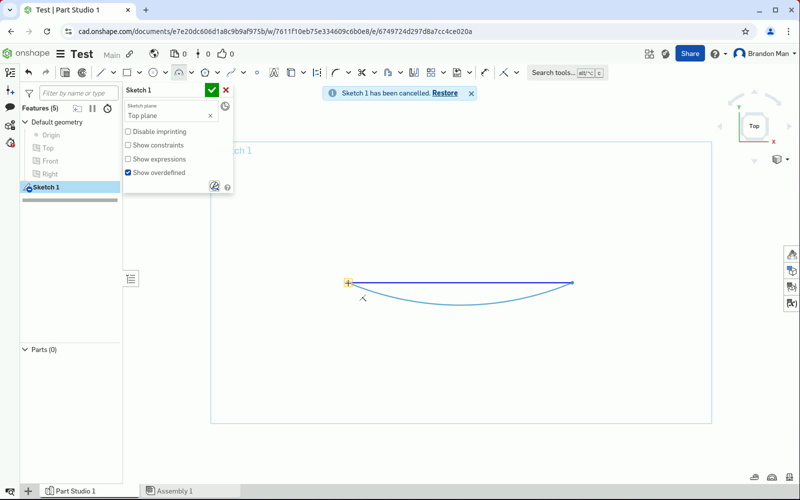
click(348, 282)
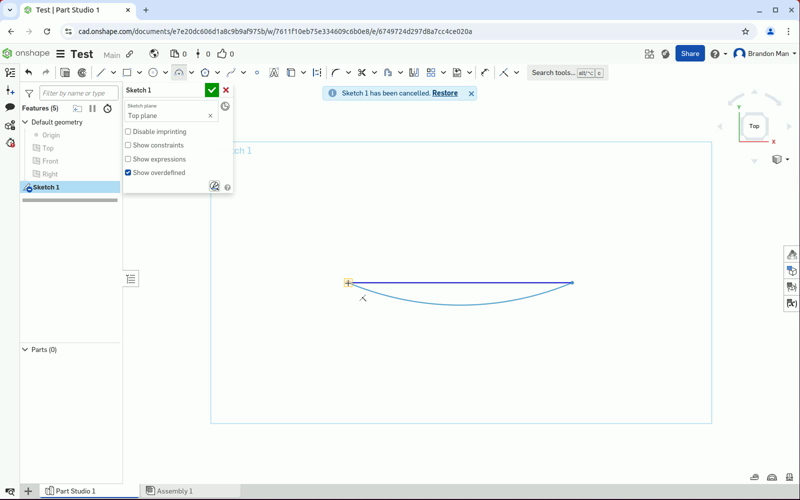
key_down(shift)
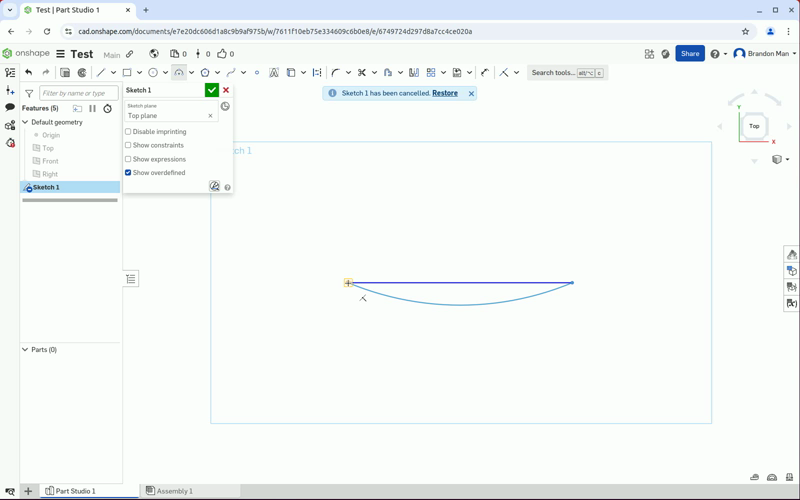
mouse_move(460, 170)
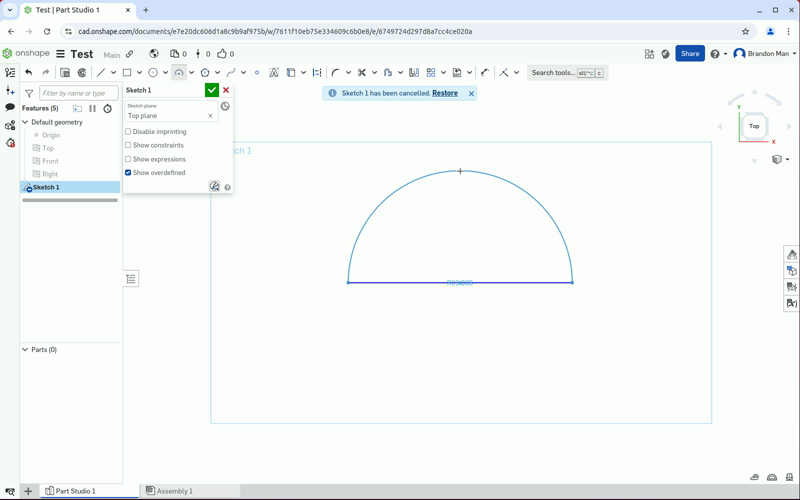
click(460, 170)
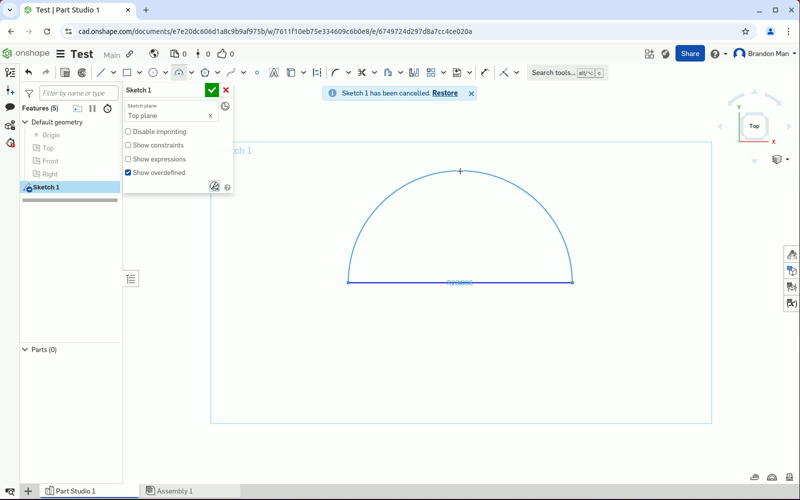
key_up(shift)
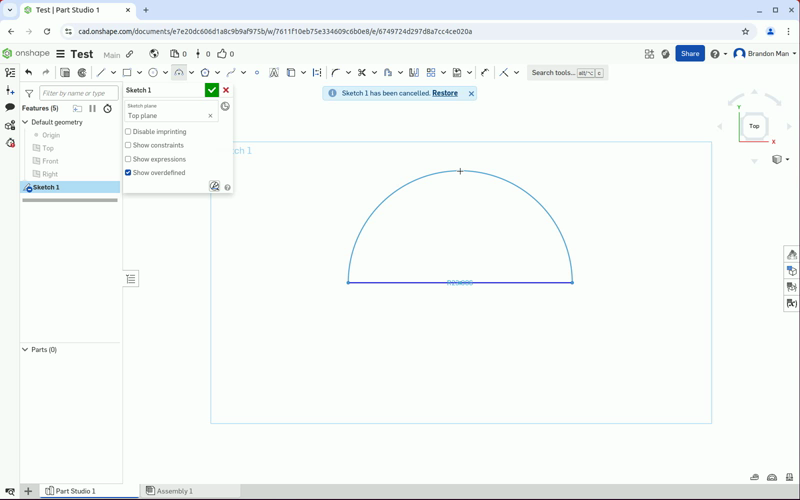
key(esc)
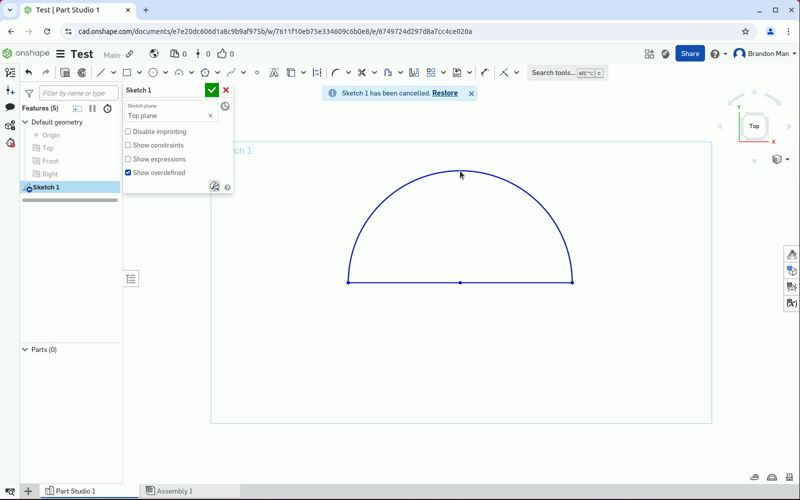
mouse_move(388, 261)
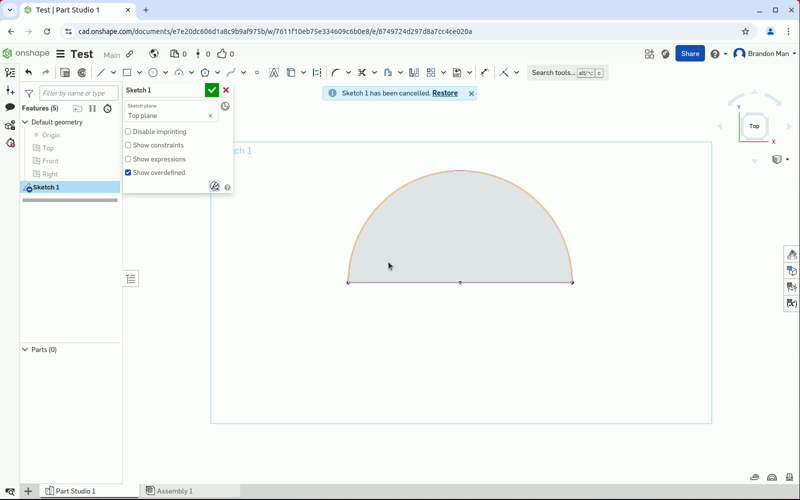
click(388, 261)
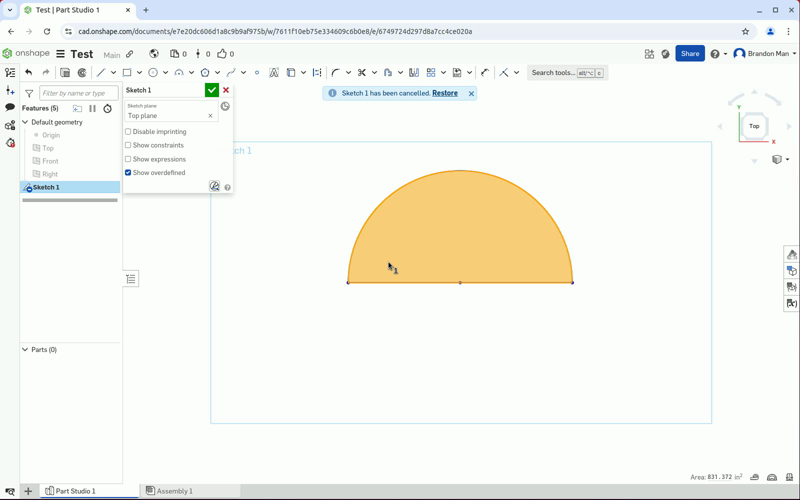
mouse_move(73, 352)
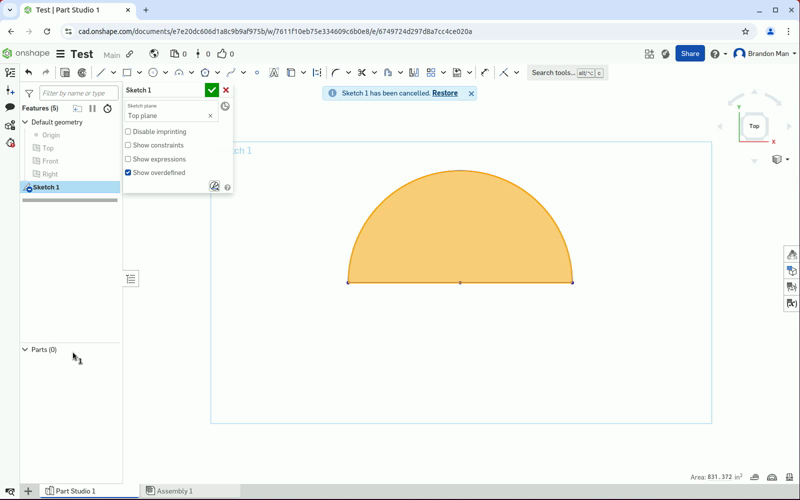
key(shift+y)
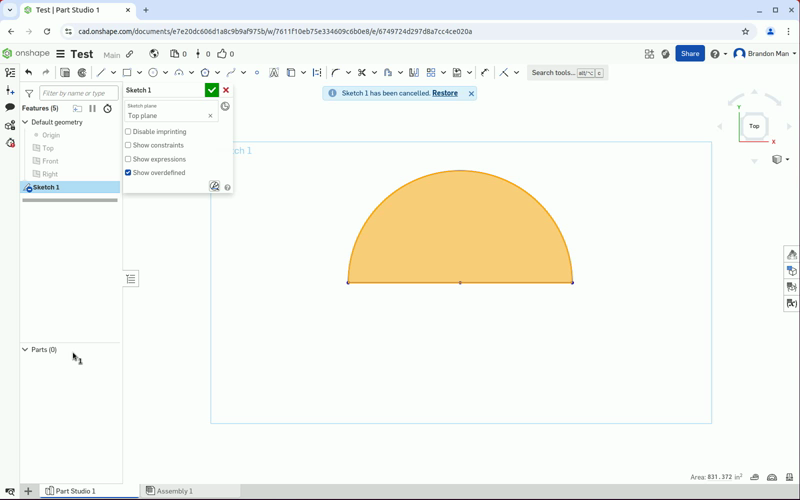
key(shift+e)
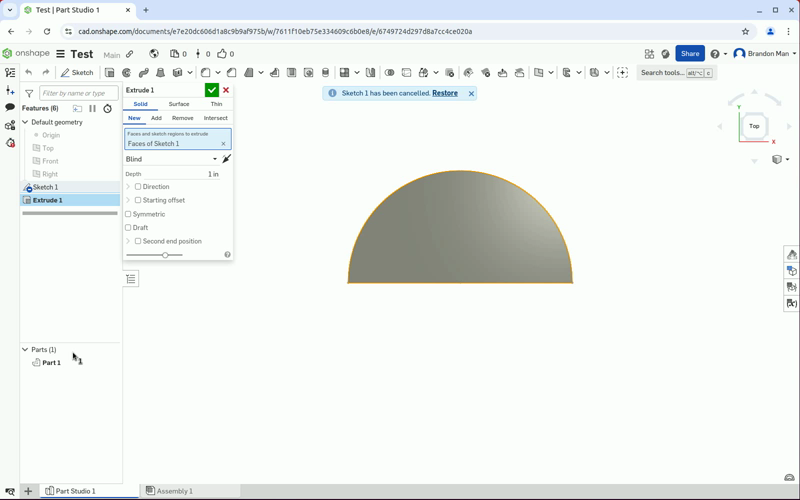
mouse_move(143, 106)
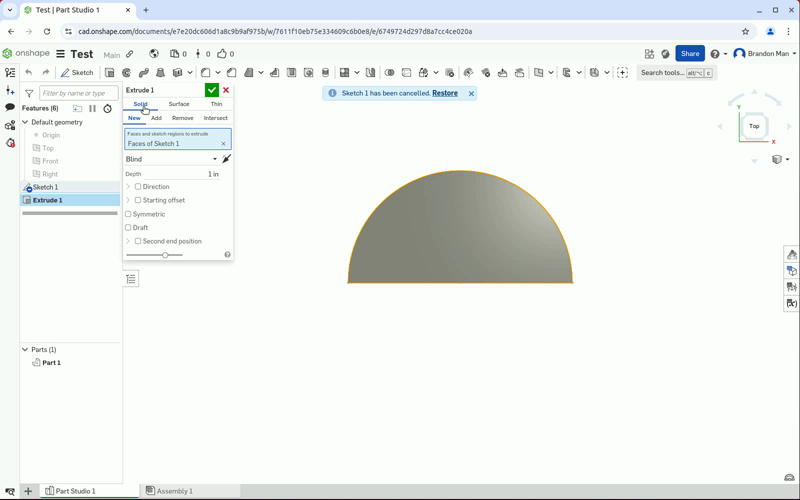
click(143, 106)
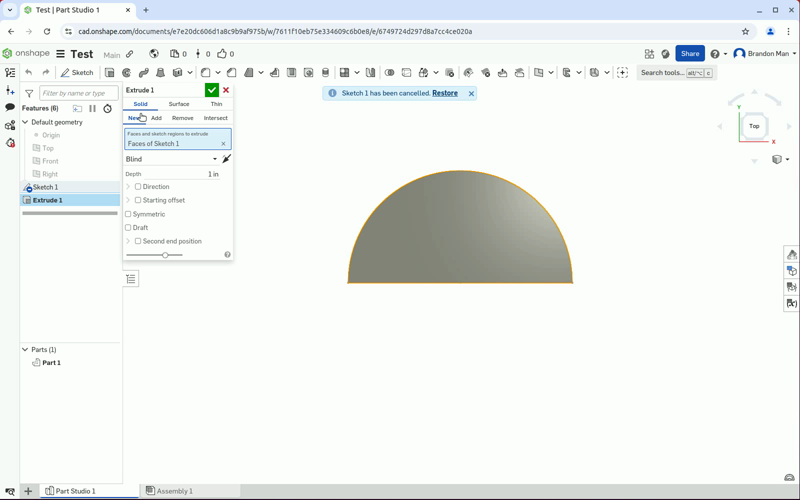
mouse_move(137, 120)
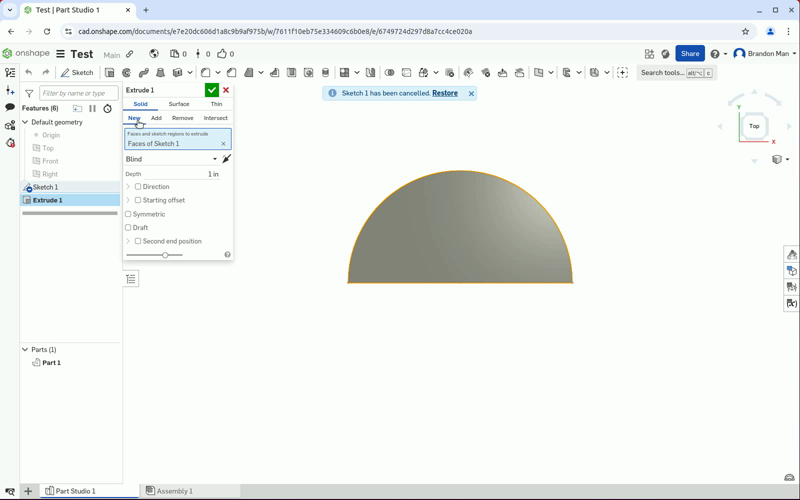
click(137, 120)
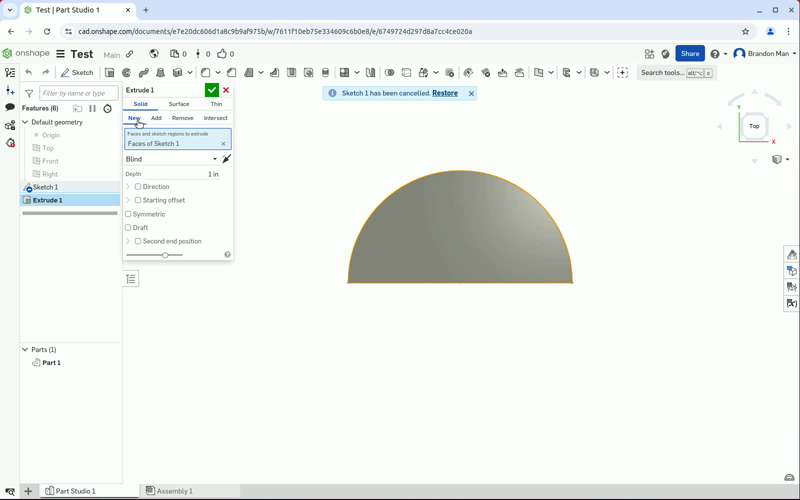
key(tab, 4)
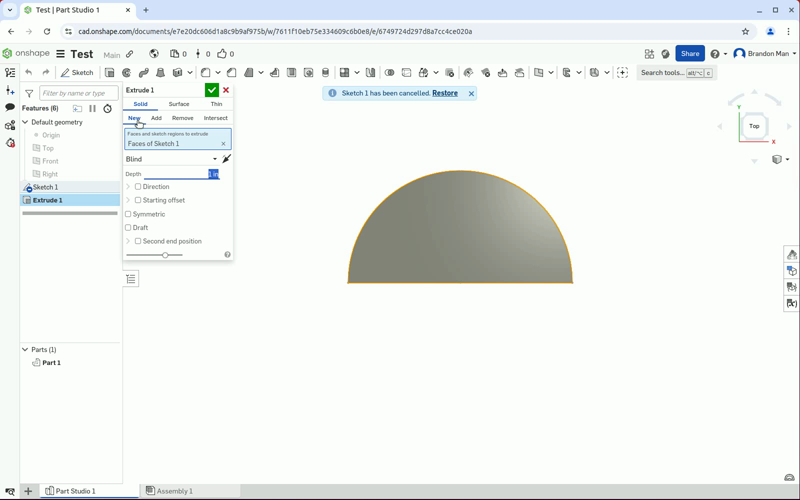
text(0.963)
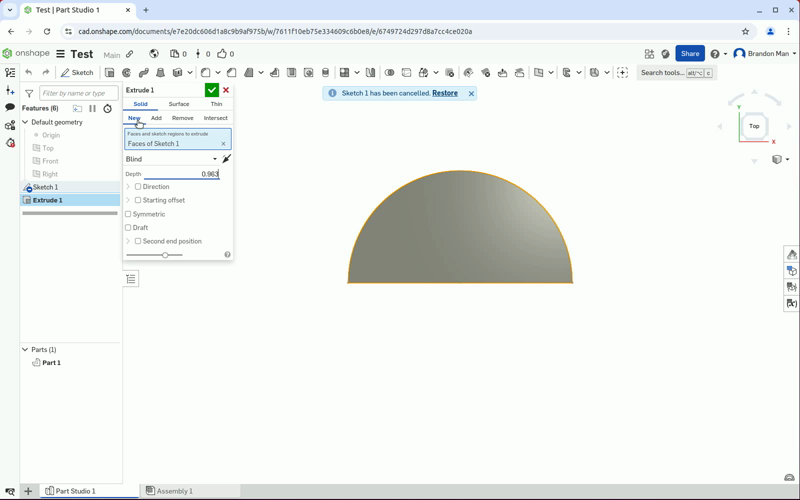
key(enter)
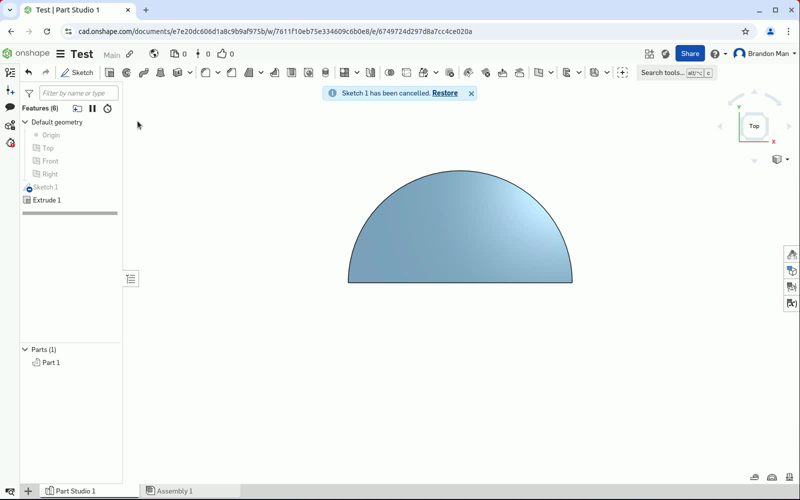
key(shift+h)
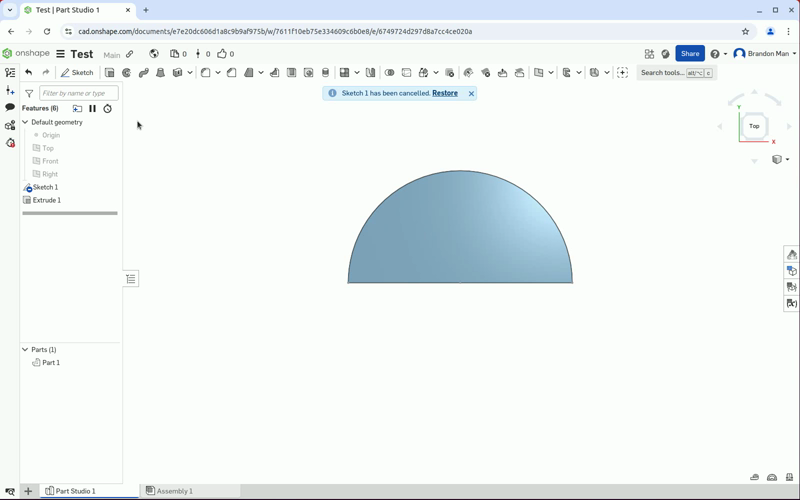
key(shift+h)
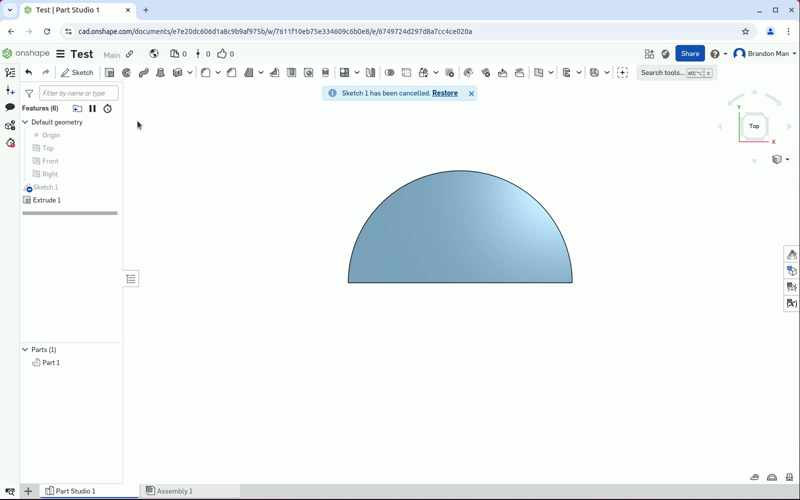
mouse_move(73, 189)
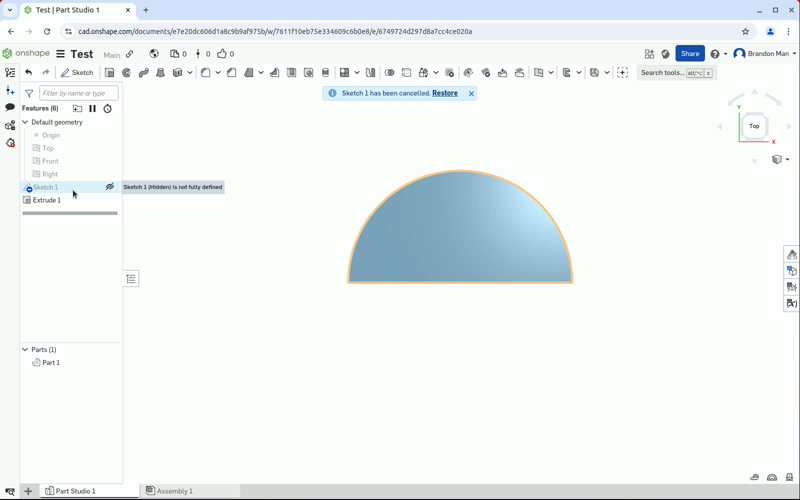
click(73, 189)
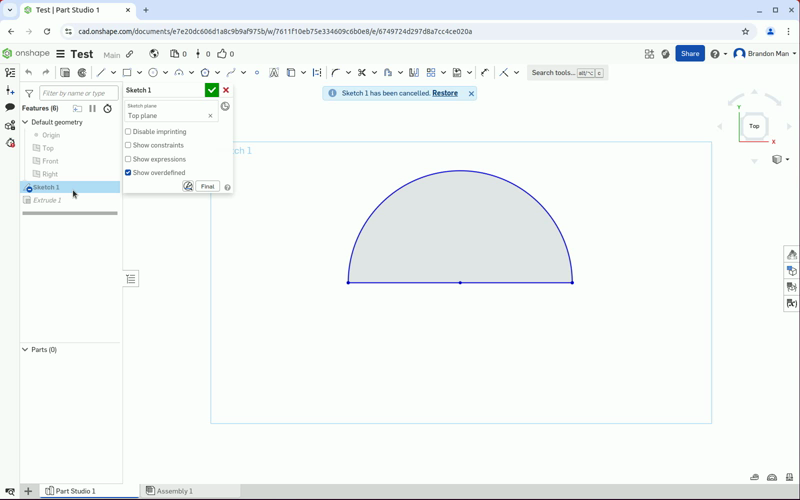
mouse_move(229, 92)
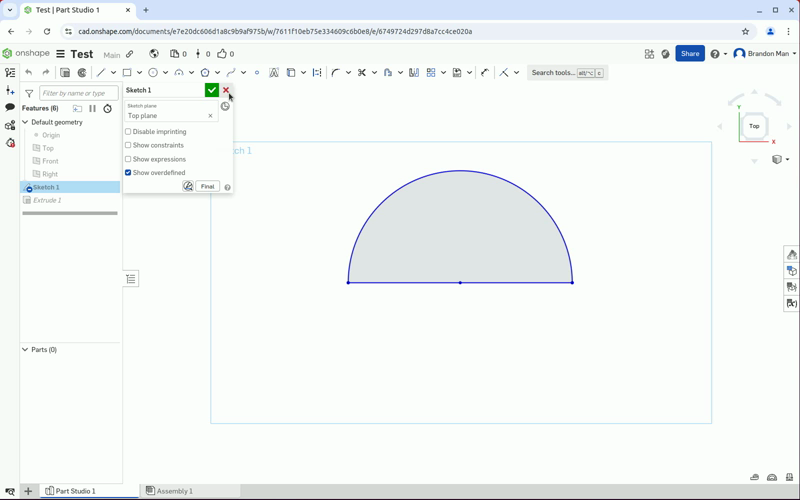
click(229, 92)
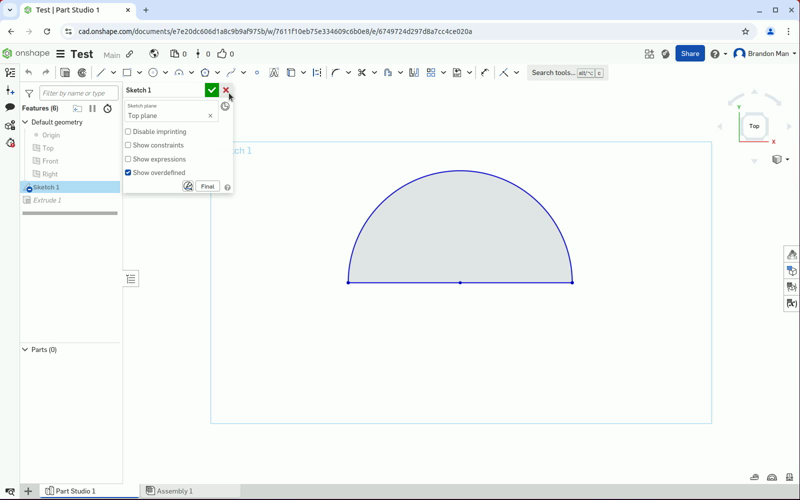
key(shift+s)
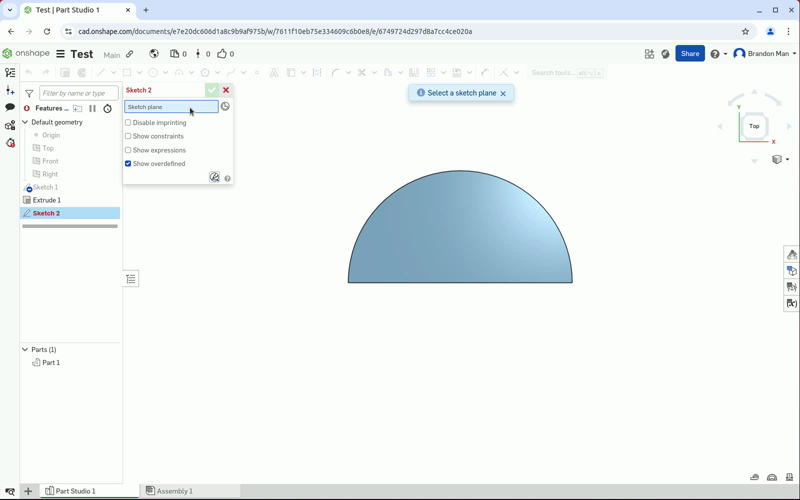
mouse_move(73, 150)
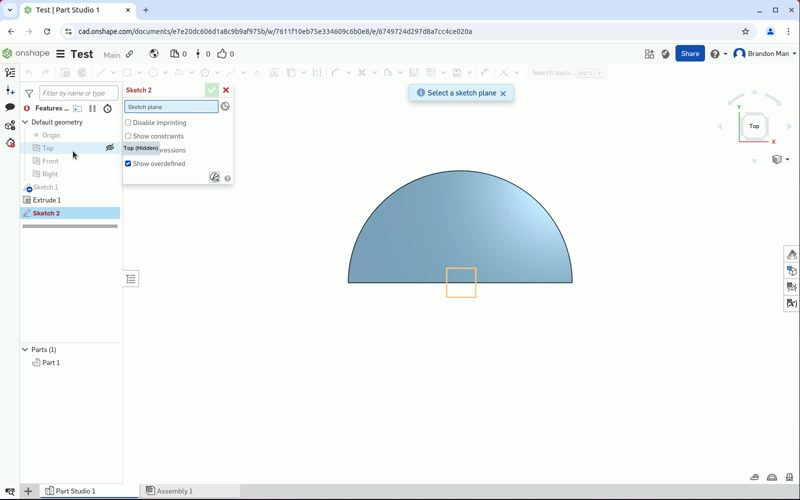
click(73, 150)
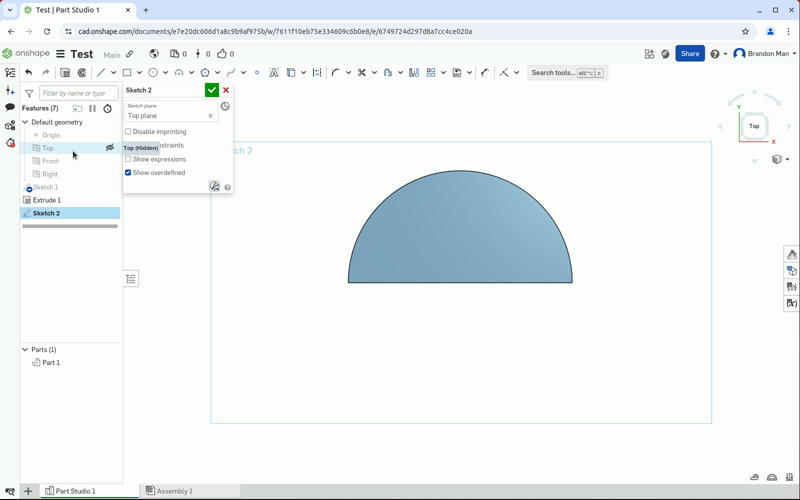
mouse_move(73, 352)
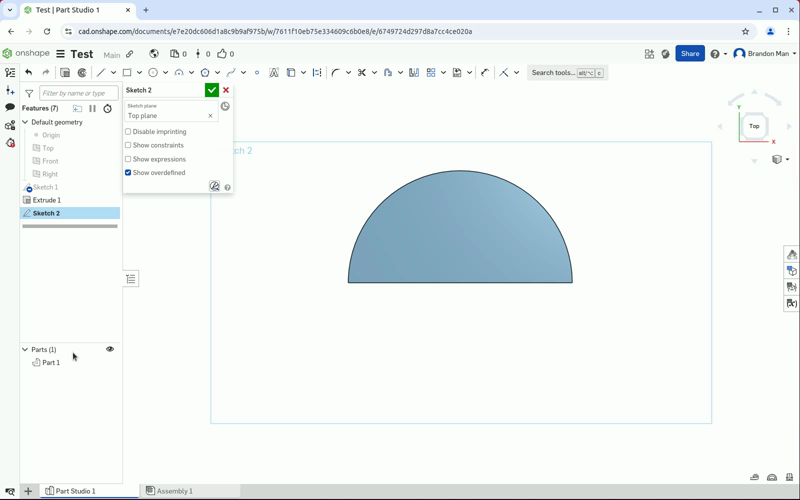
key(y)
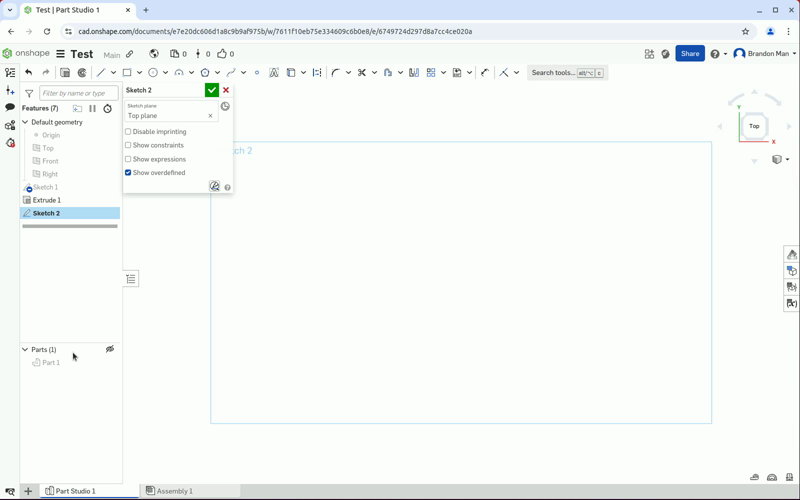
key(l)
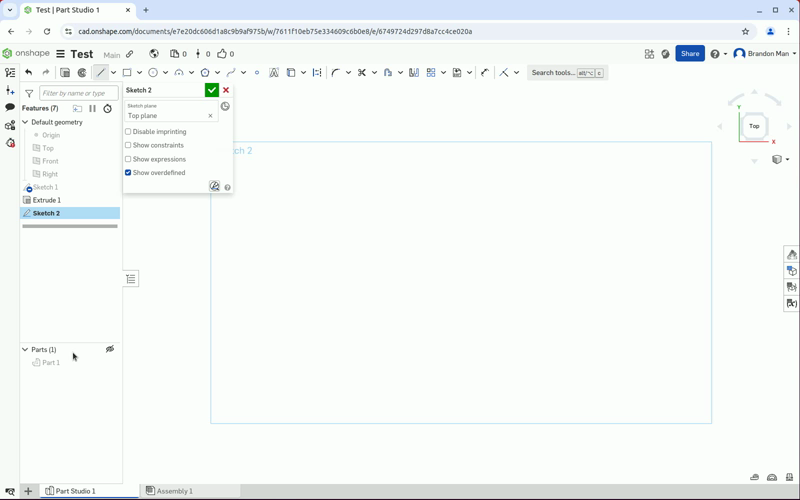
key_down(shift)
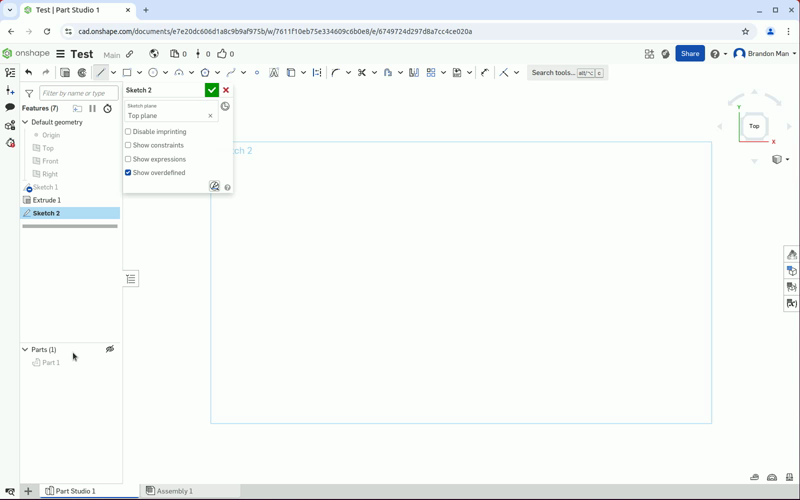
mouse_move(396, 287)
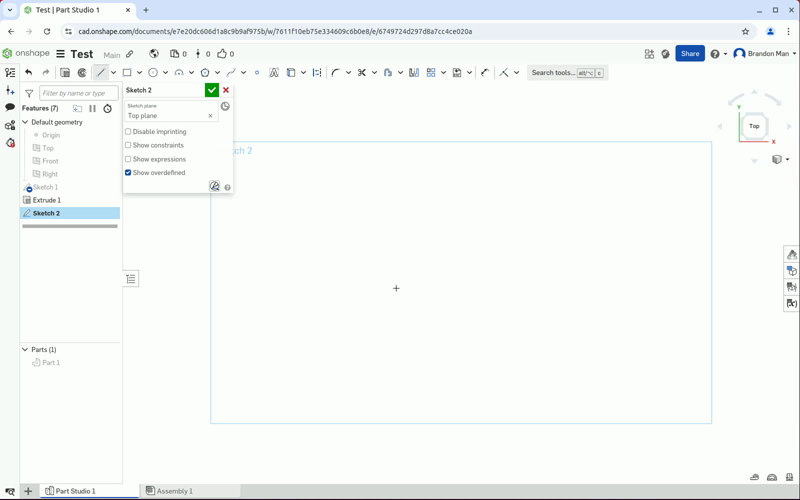
click(396, 287)
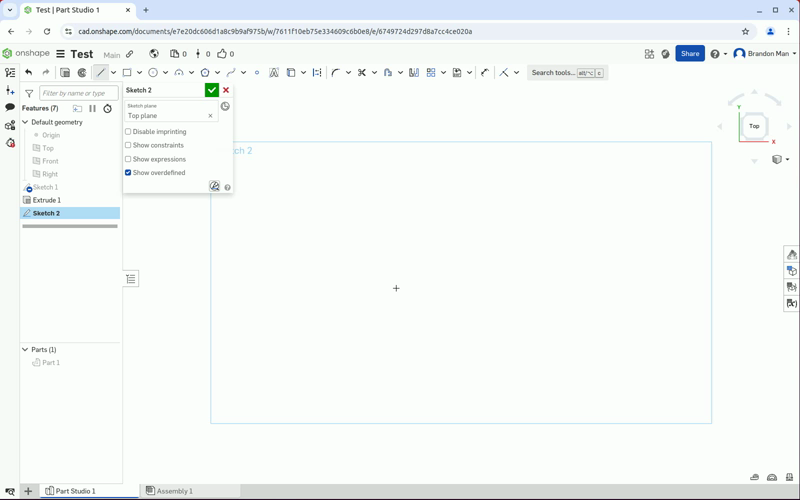
key_up(shift)
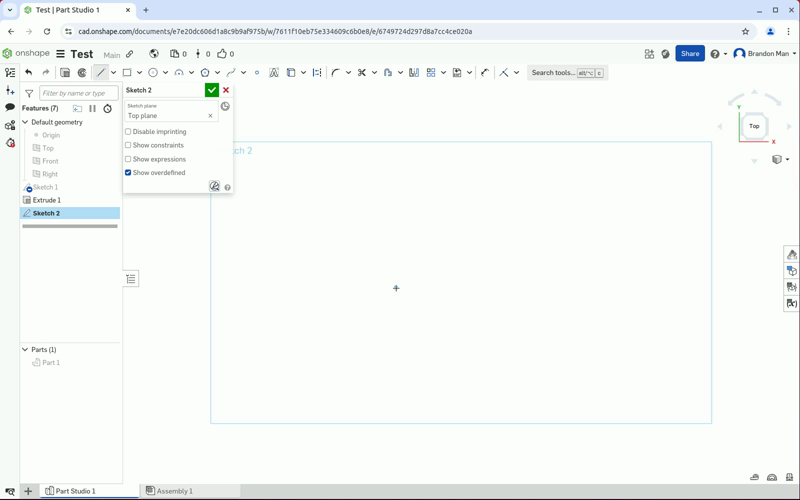
key_down(shift)
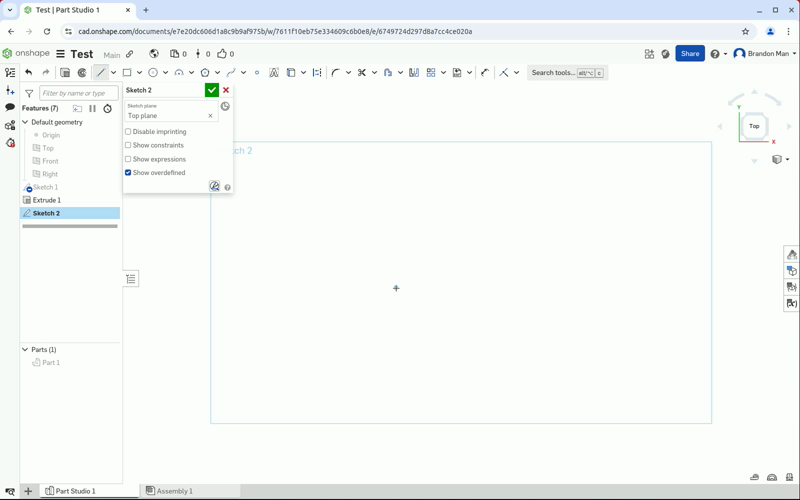
mouse_move(426, 287)
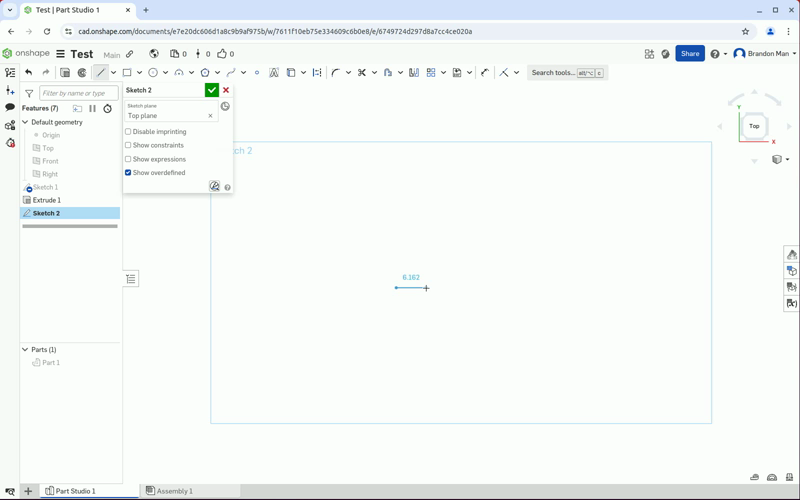
mouse_move(443, 287)
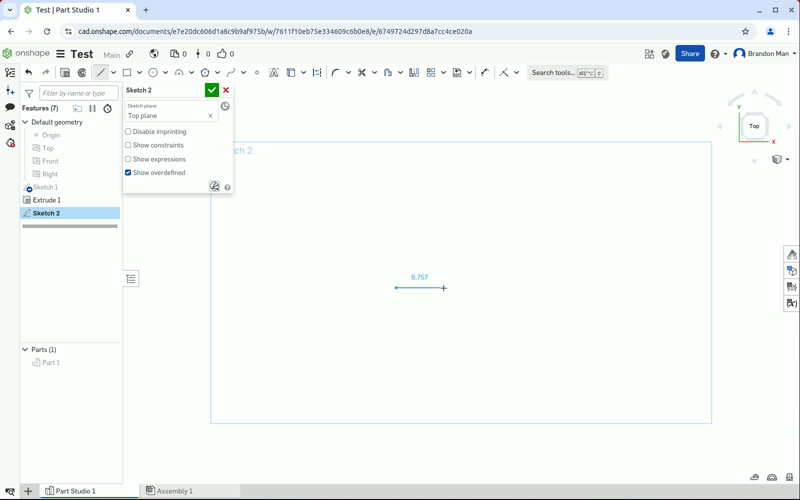
click(443, 287)
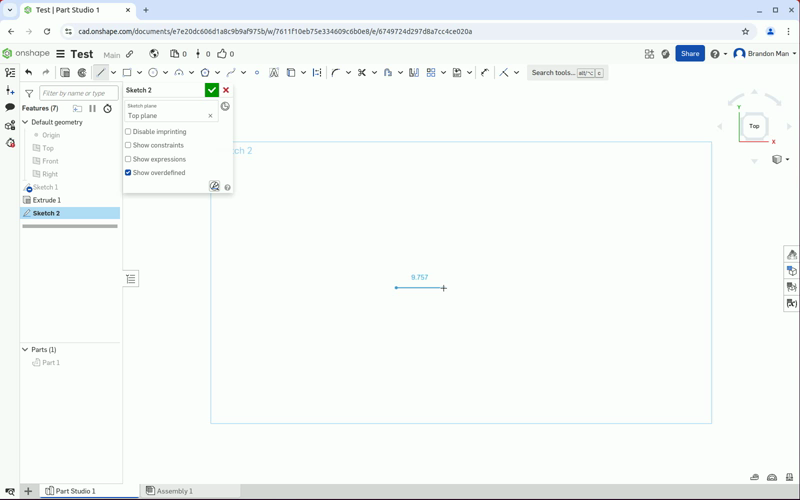
key_up(shift)
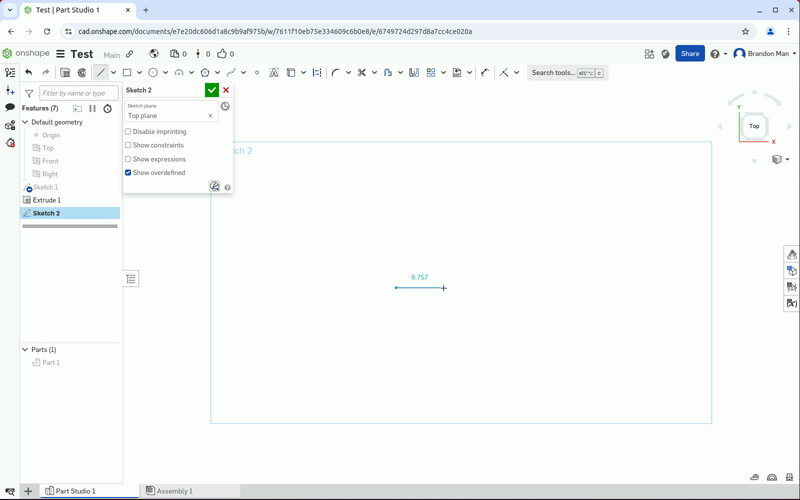
key_down(shift)
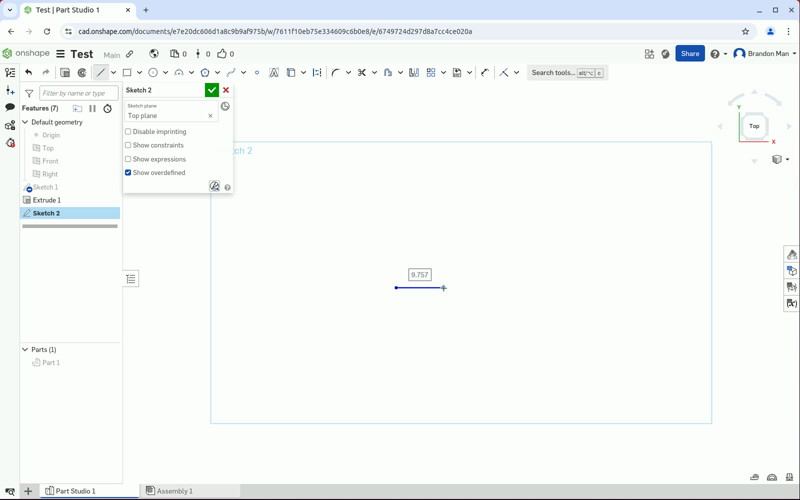
mouse_move(473, 287)
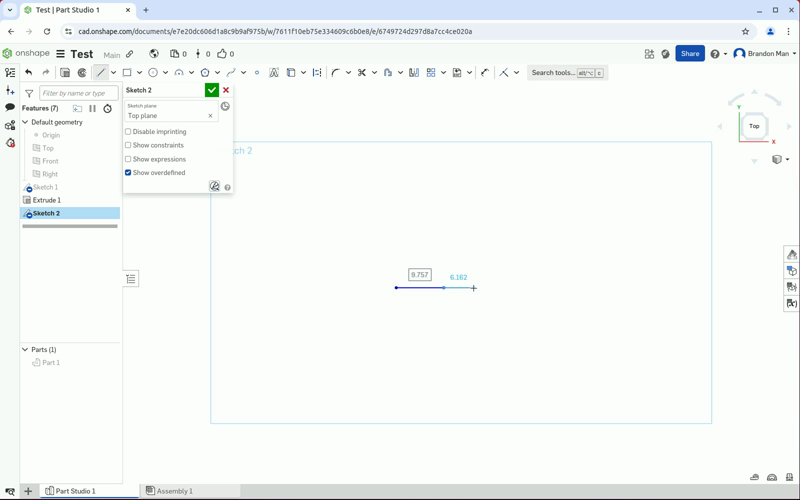
mouse_move(443, 282)
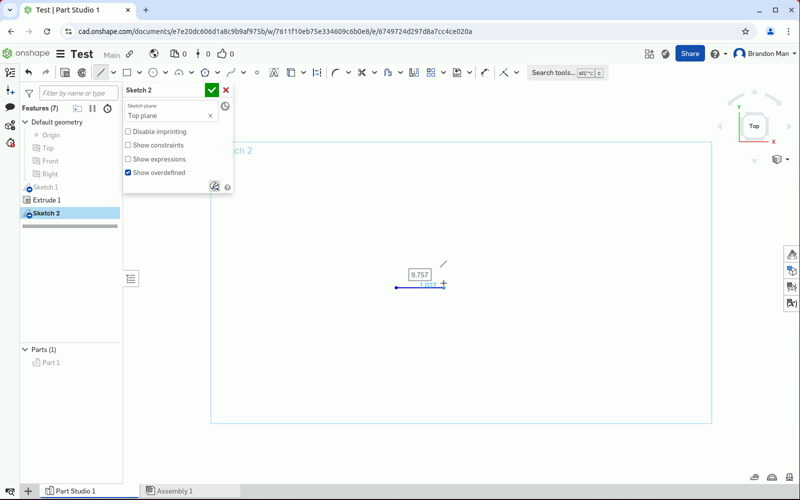
scroll(6)
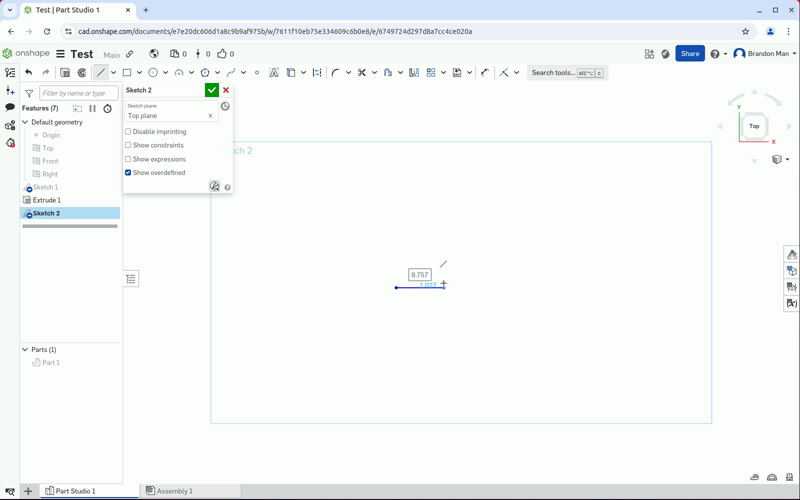
scroll(6)
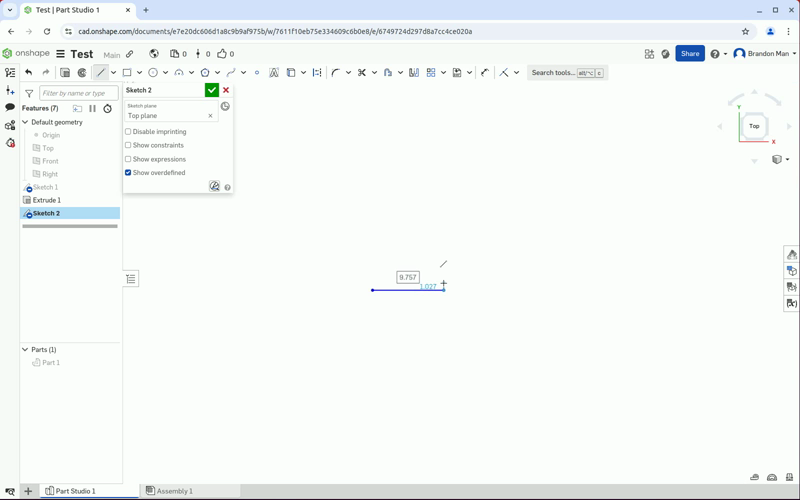
scroll(6)
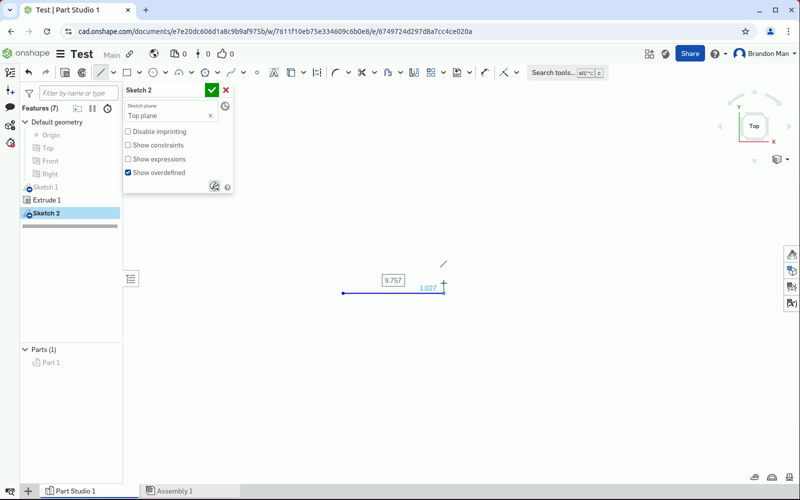
scroll(6)
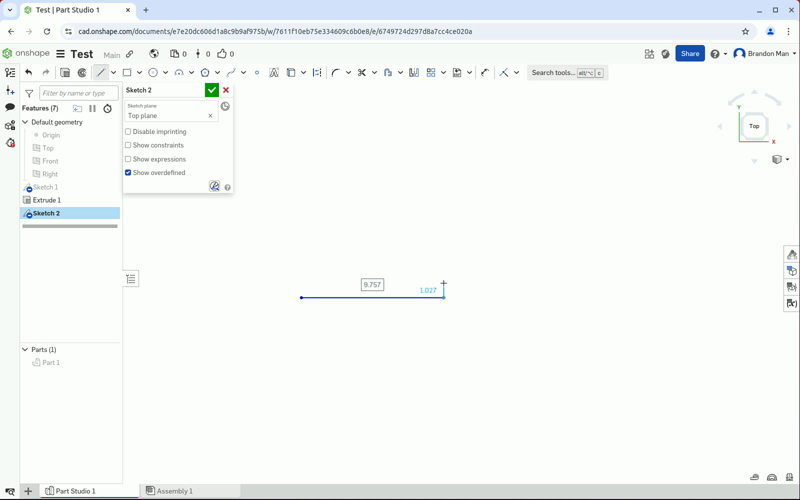
scroll(6)
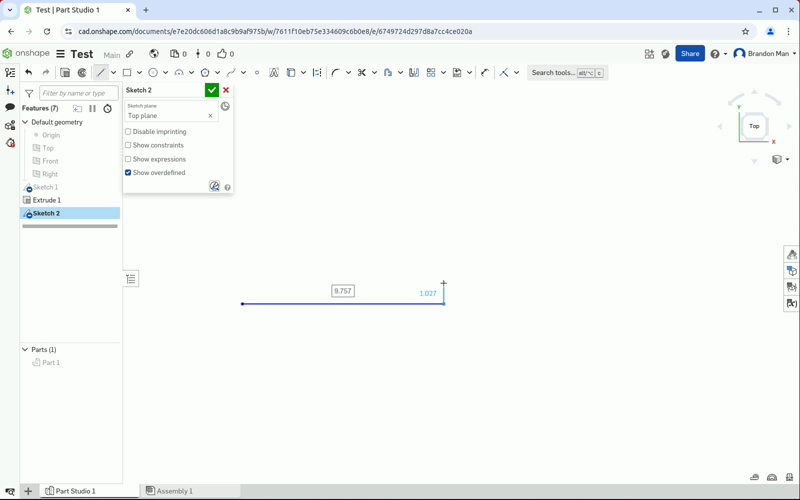
scroll(6)
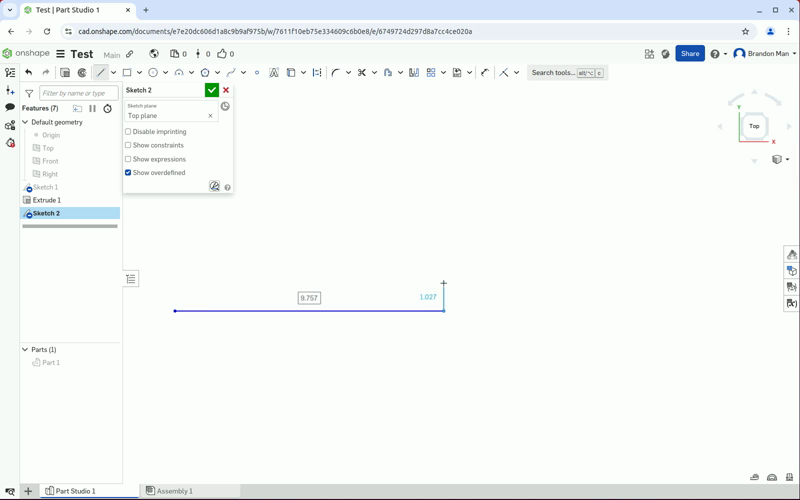
scroll(6)
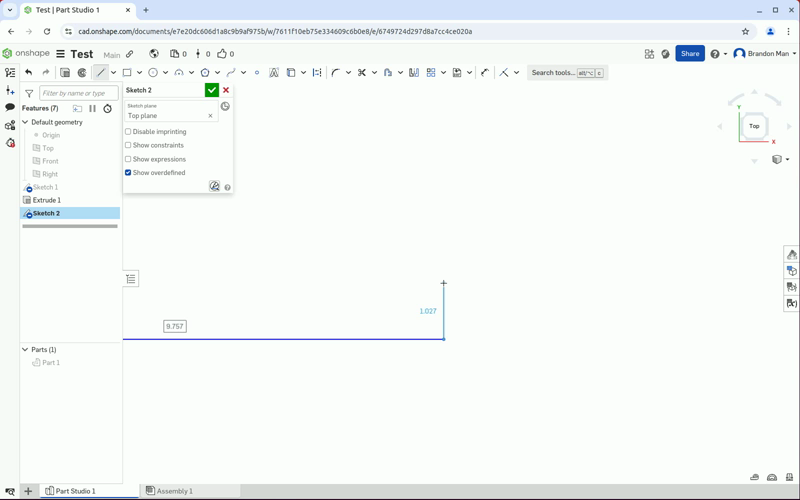
click(443, 282)
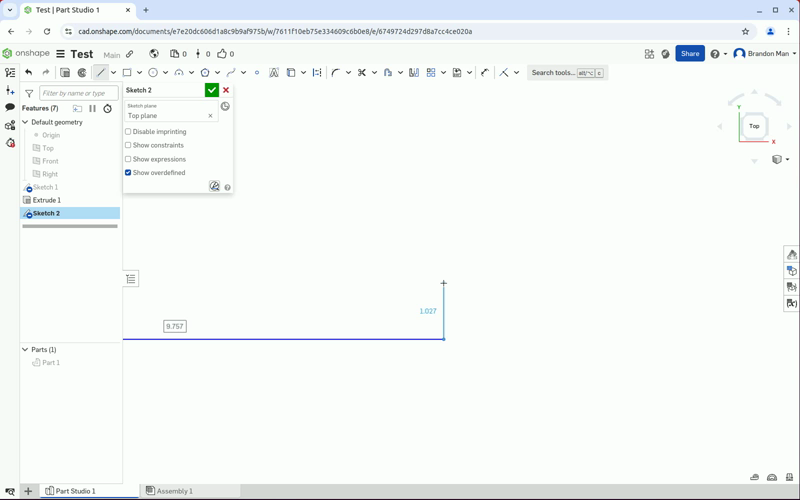
scroll(-6)
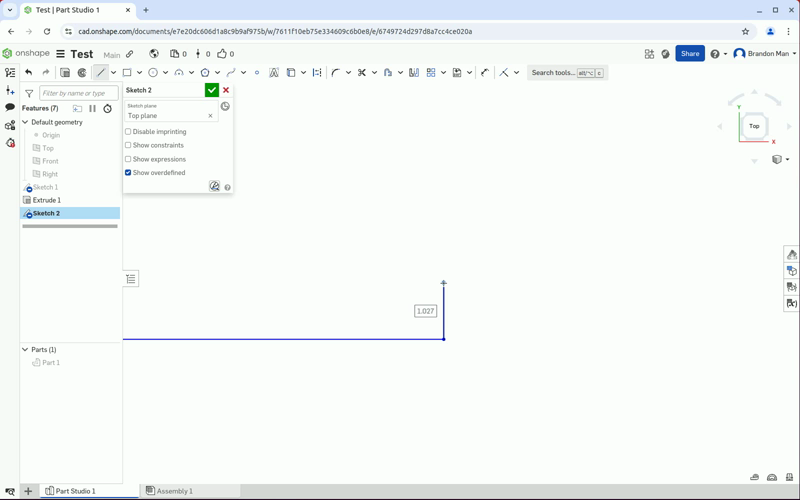
scroll(-6)
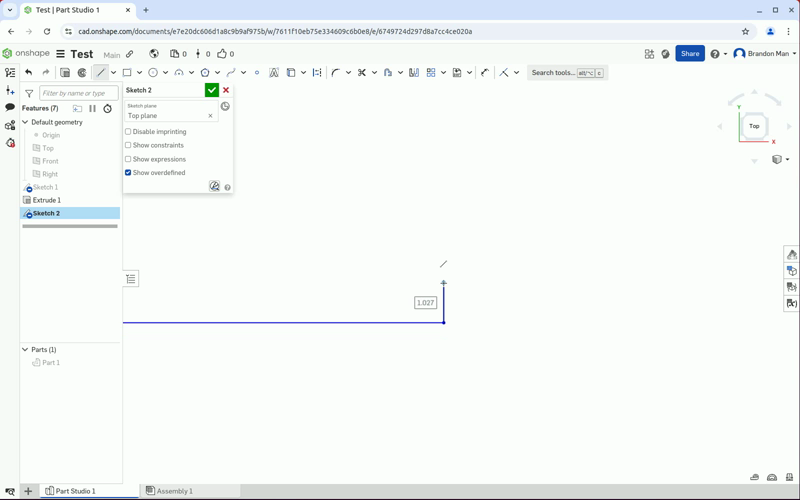
scroll(-6)
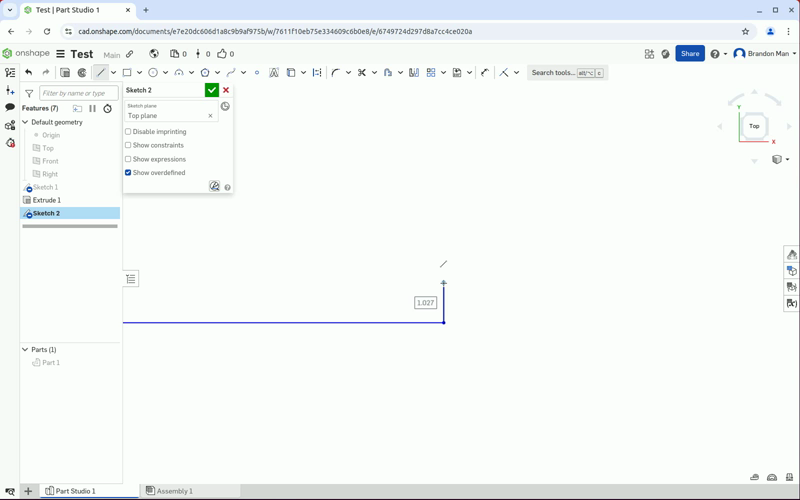
scroll(-6)
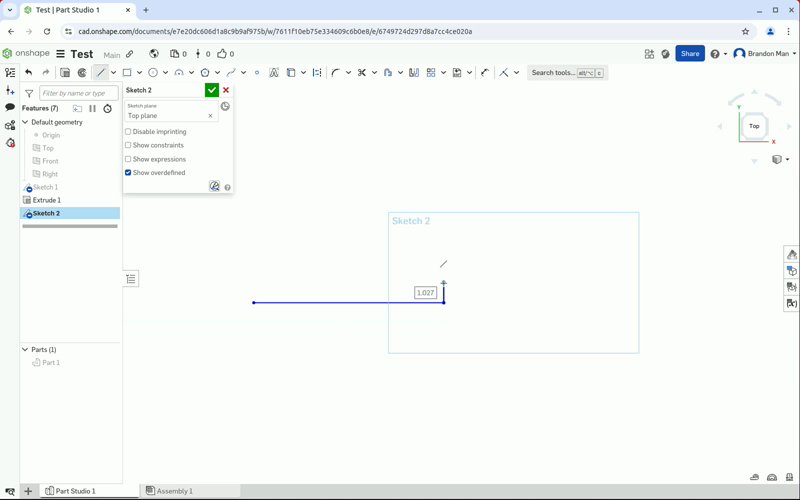
scroll(-6)
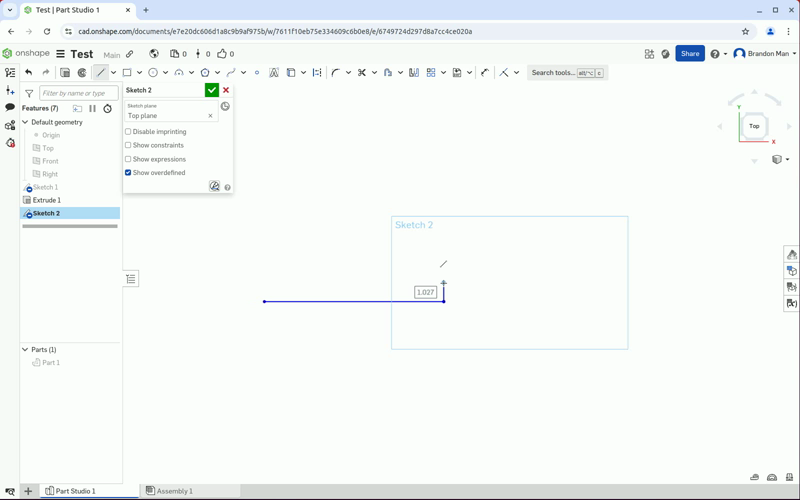
scroll(-6)
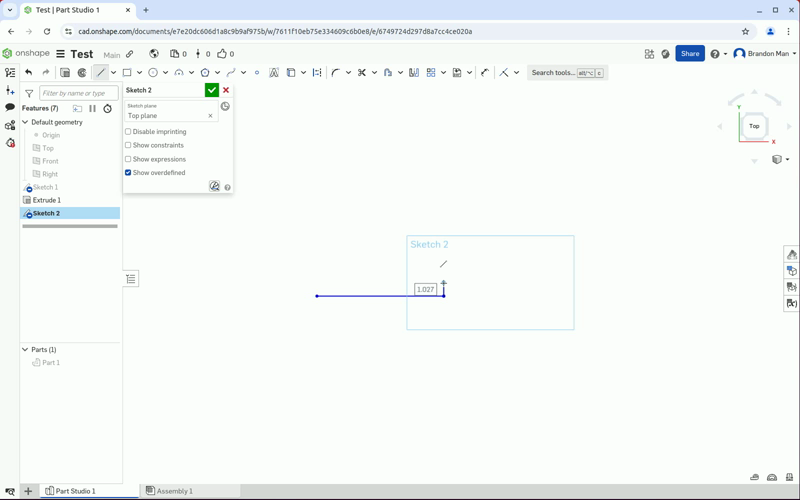
scroll(-6)
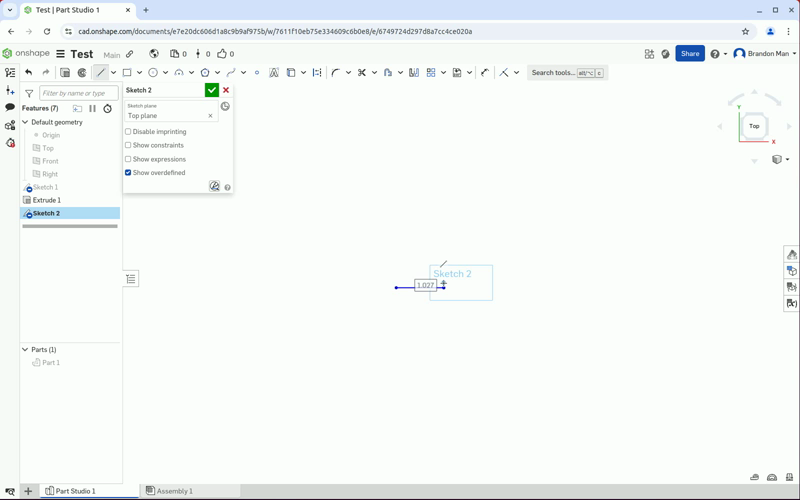
key_up(shift)
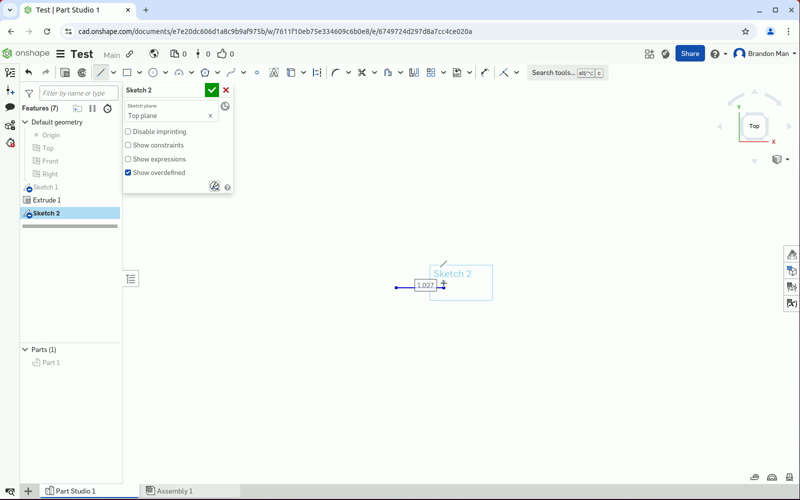
key_down(shift)
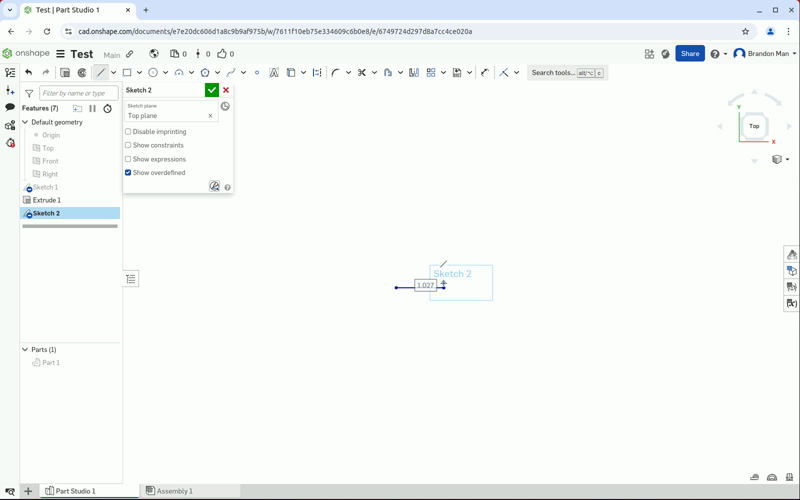
mouse_move(473, 282)
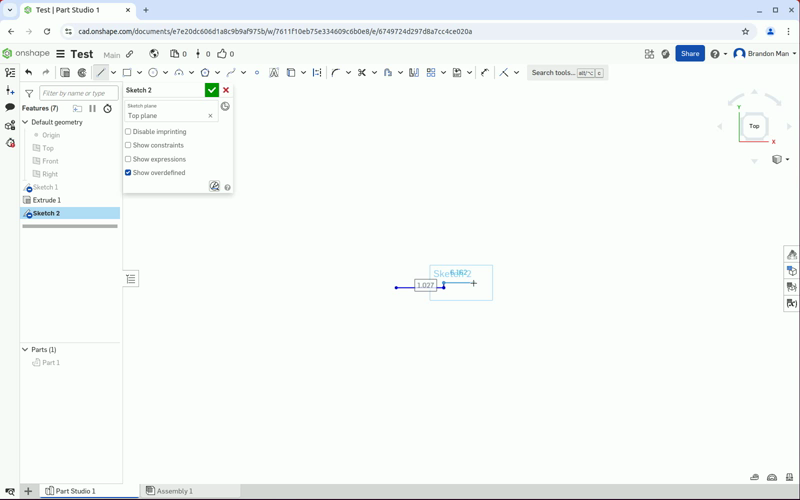
mouse_move(396, 282)
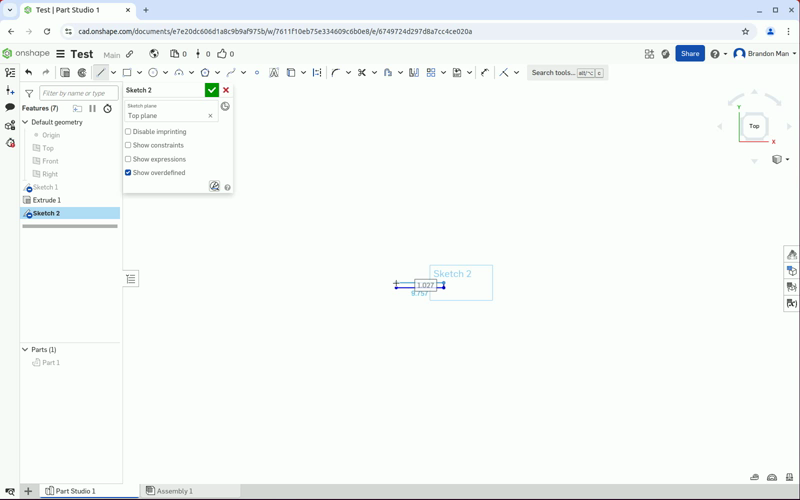
click(396, 282)
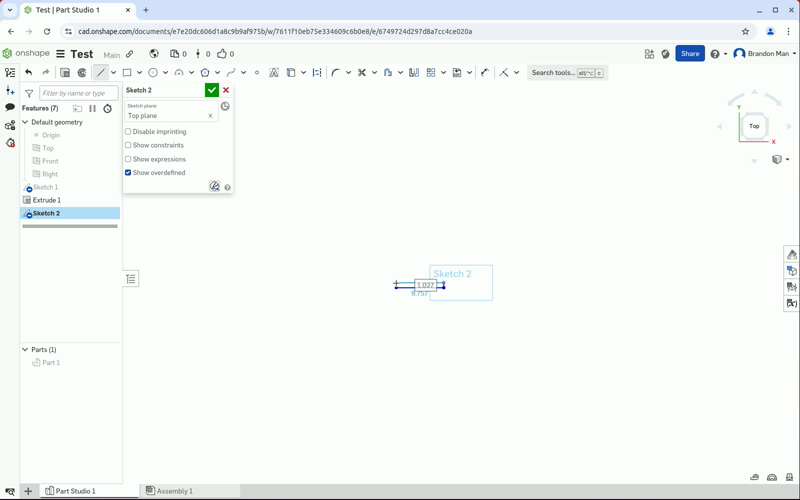
key_up(shift)
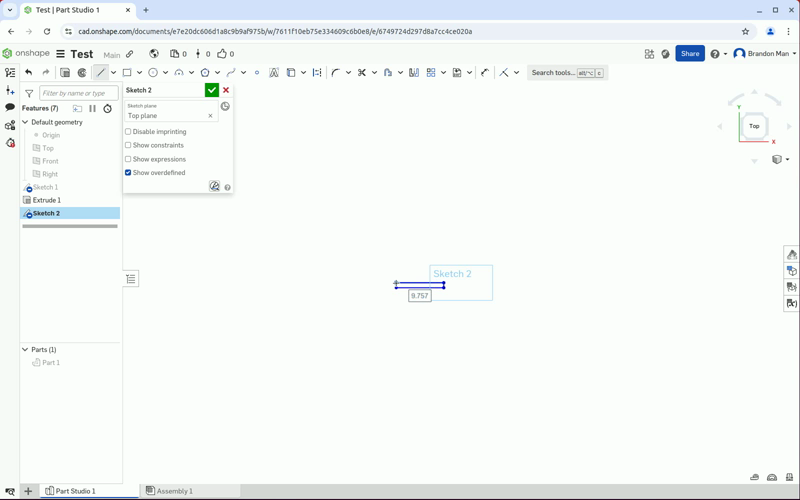
mouse_move(426, 282)
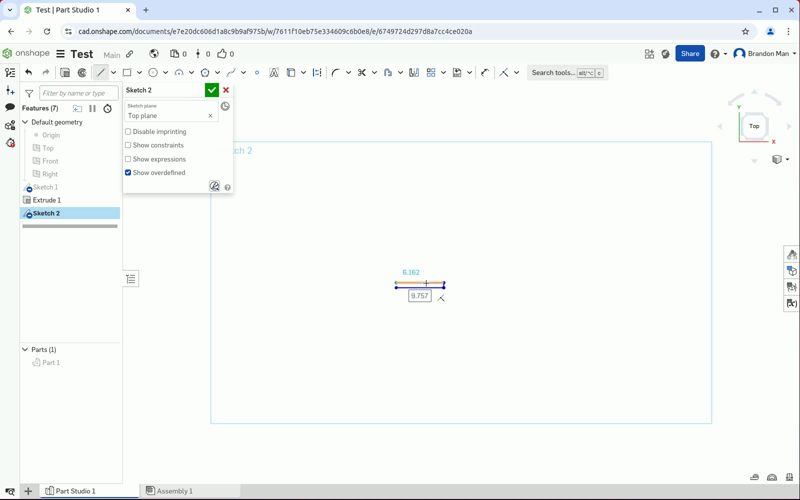
key_down(shift)
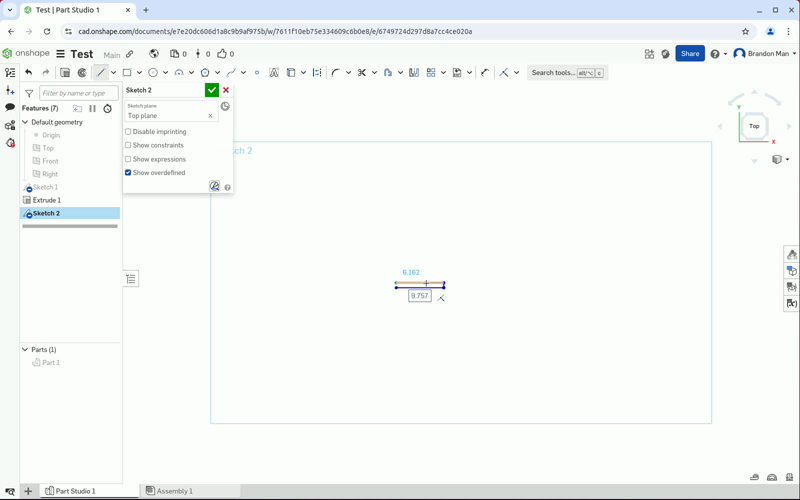
mouse_move(396, 287)
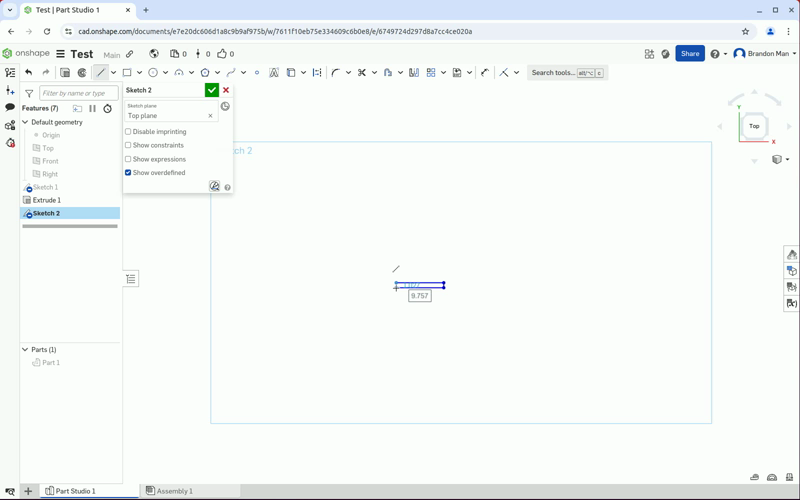
scroll(6)
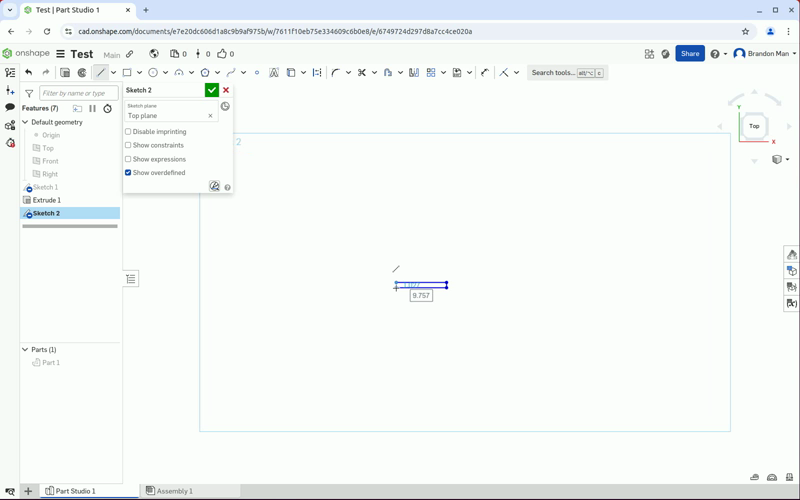
scroll(6)
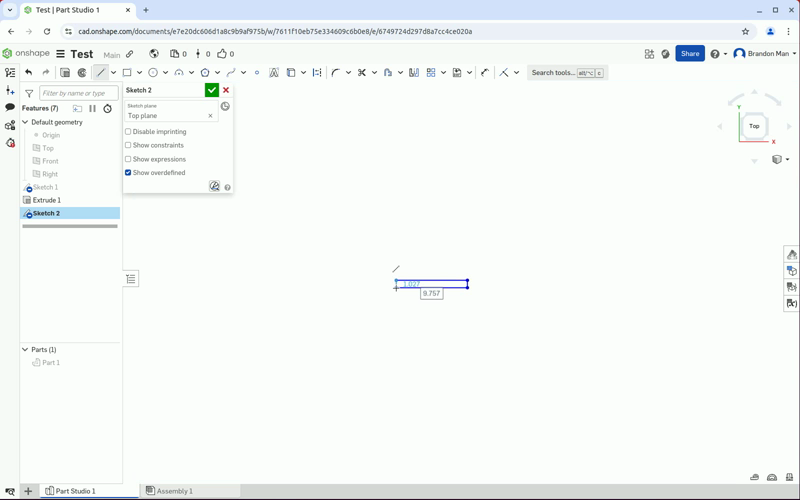
scroll(6)
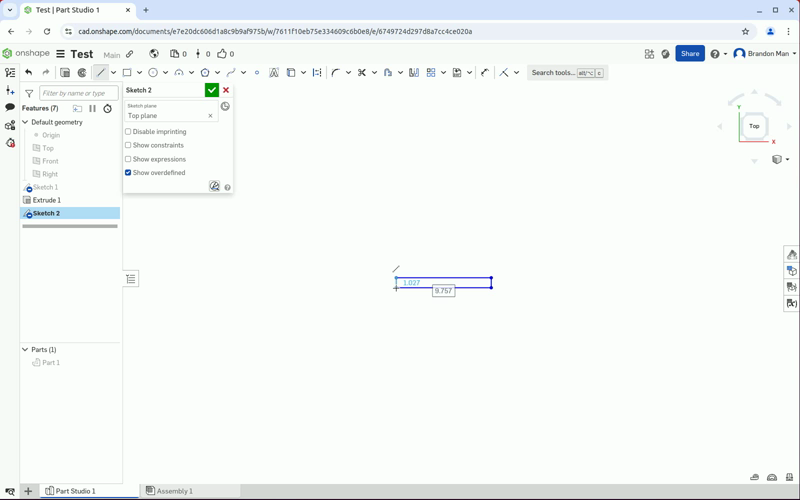
scroll(6)
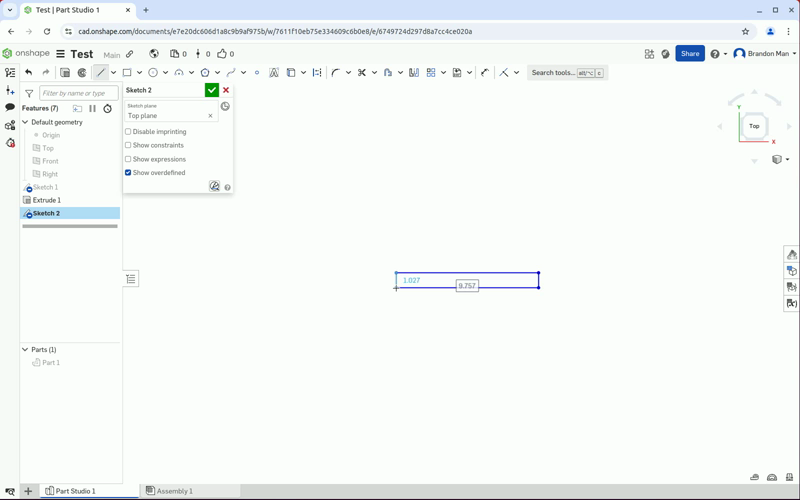
scroll(6)
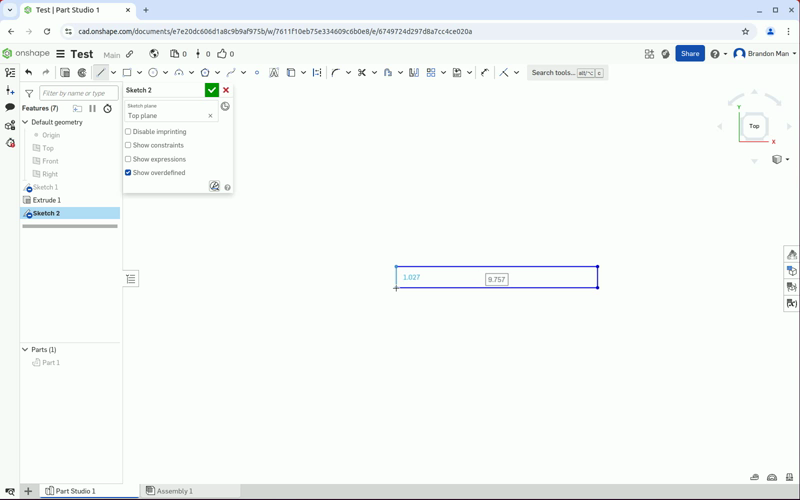
scroll(6)
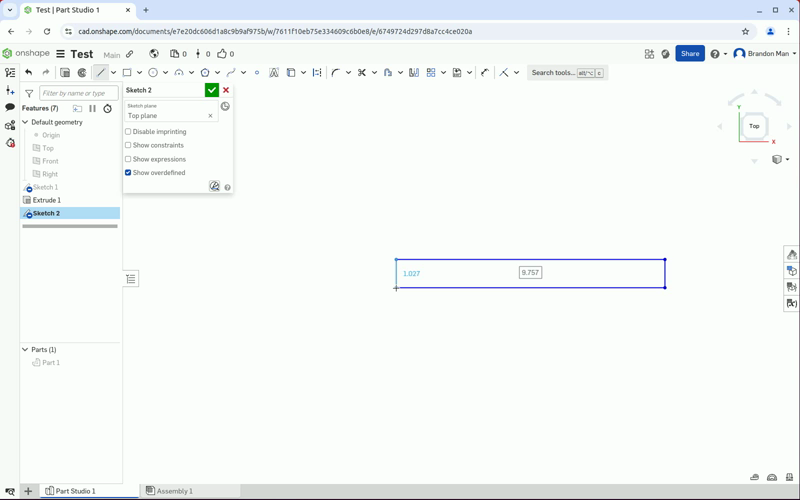
scroll(6)
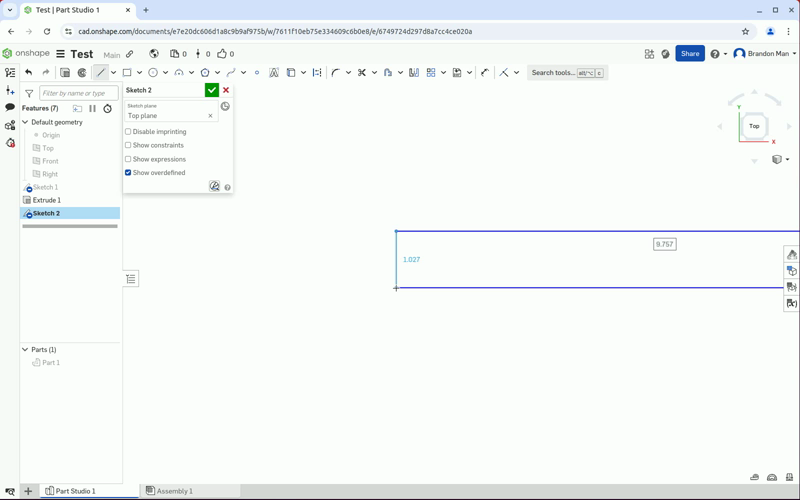
key_up(shift)
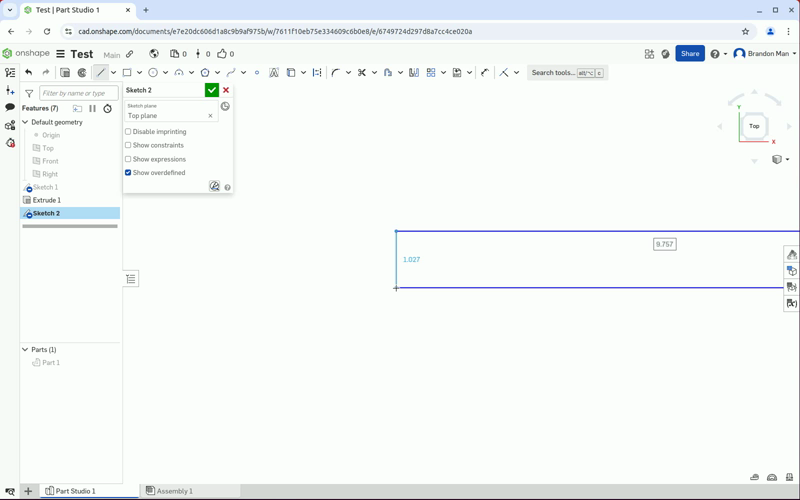
click(396, 287)
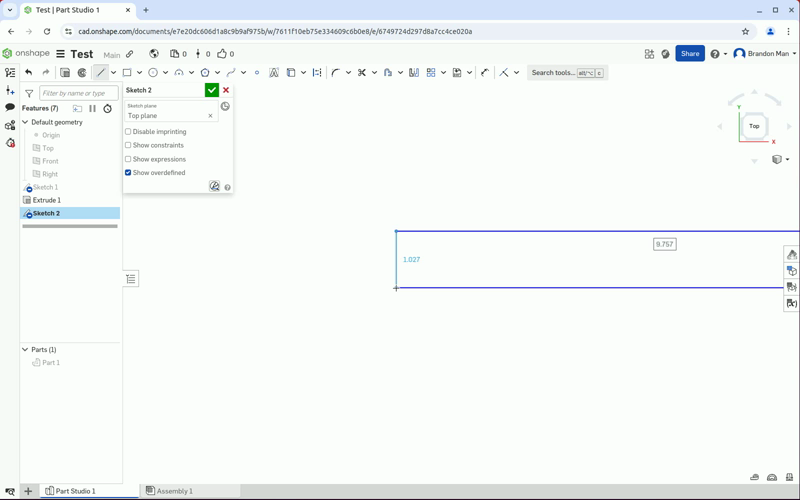
scroll(-6)
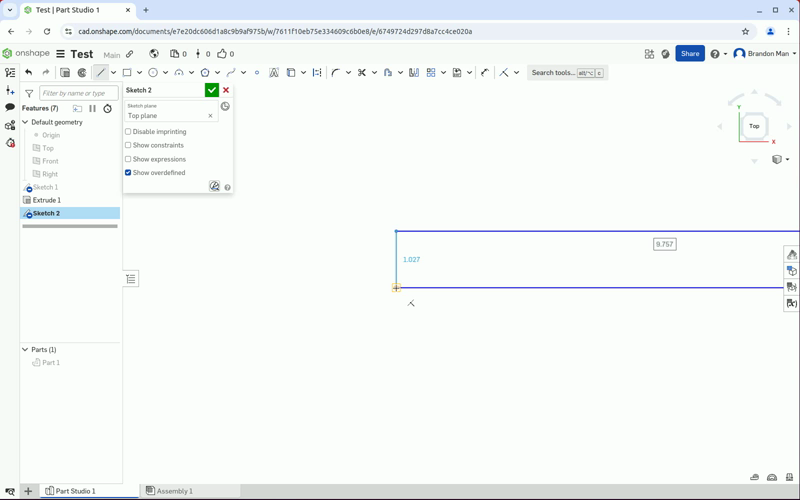
scroll(-6)
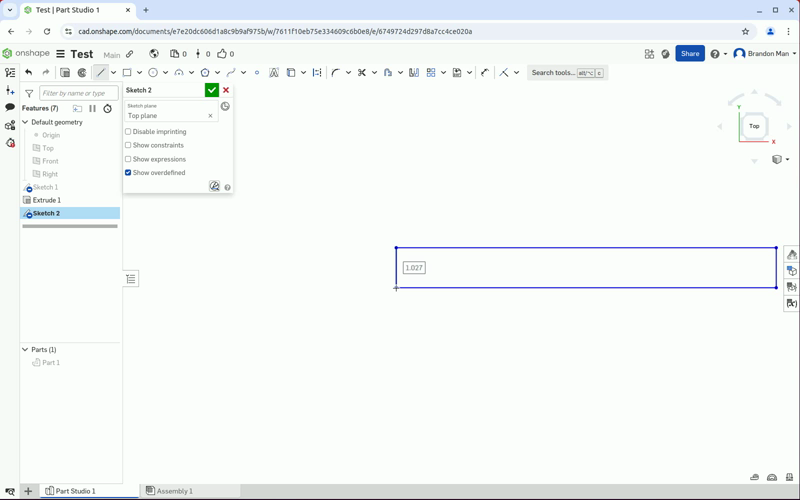
scroll(-6)
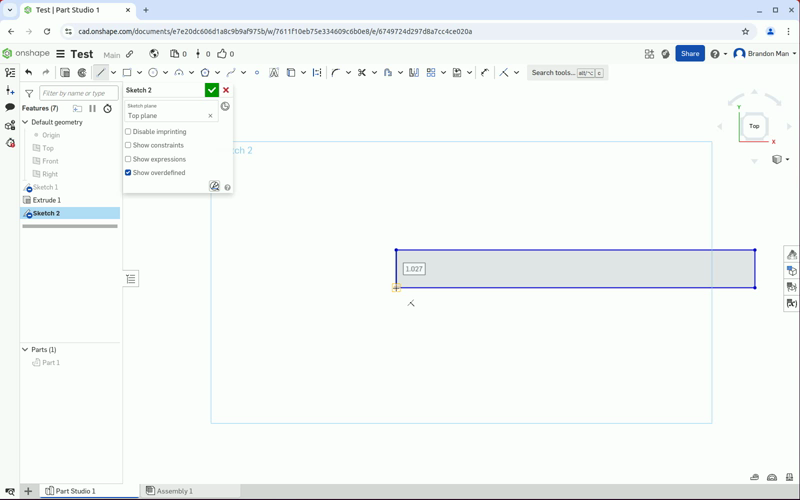
scroll(-6)
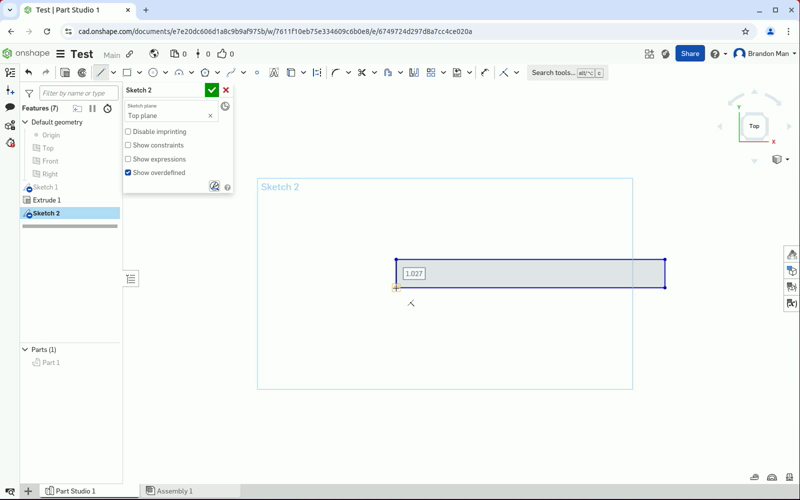
scroll(-6)
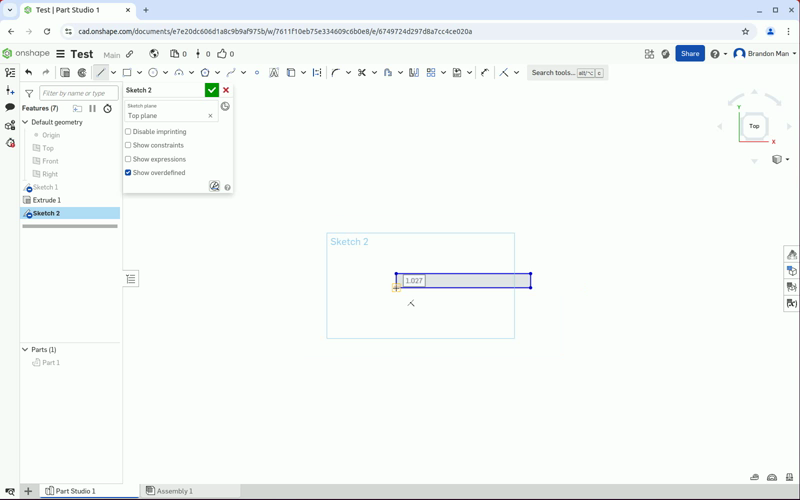
scroll(-6)
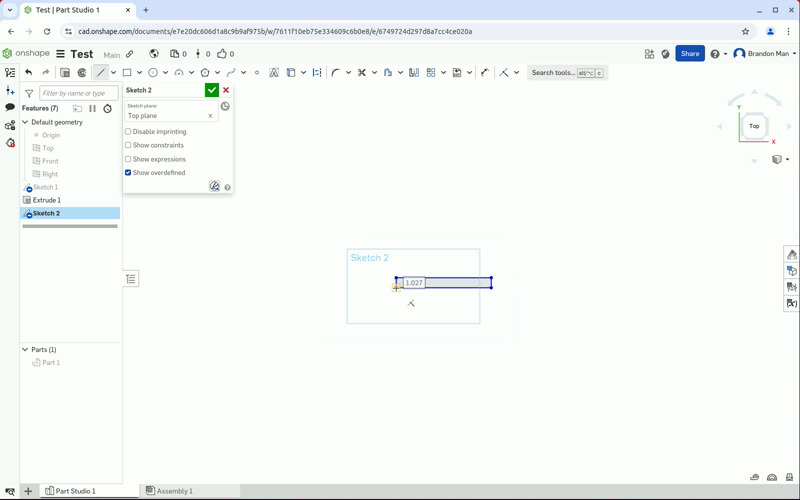
scroll(-6)
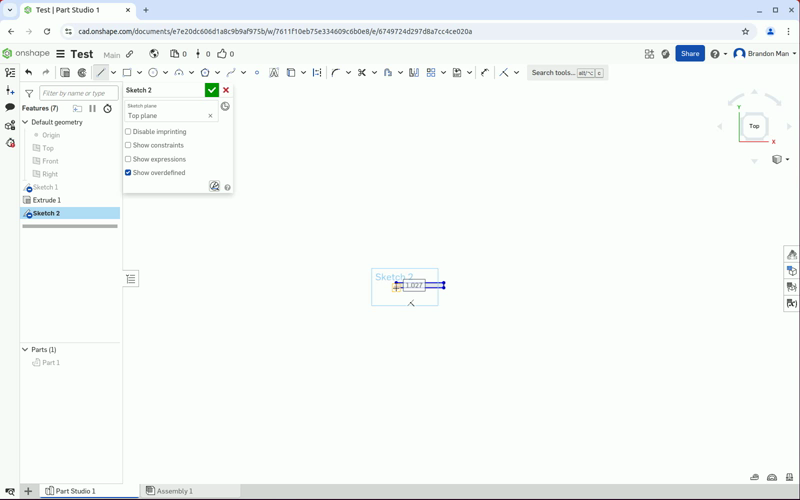
key(esc)
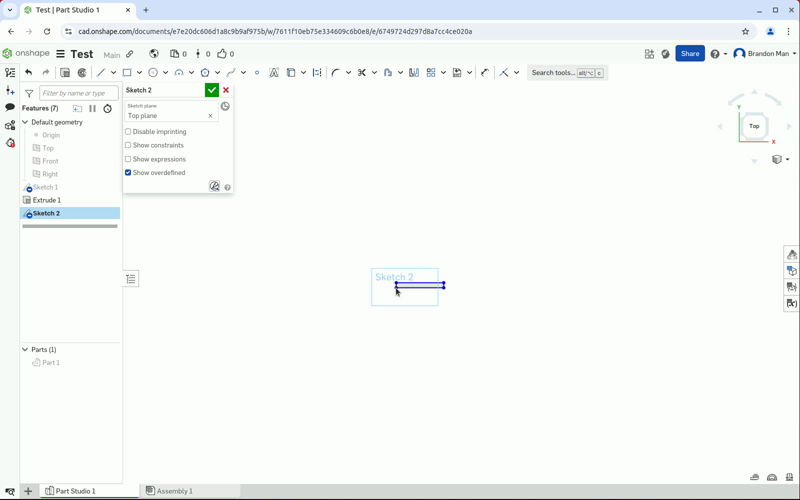
mouse_move(442, 285)
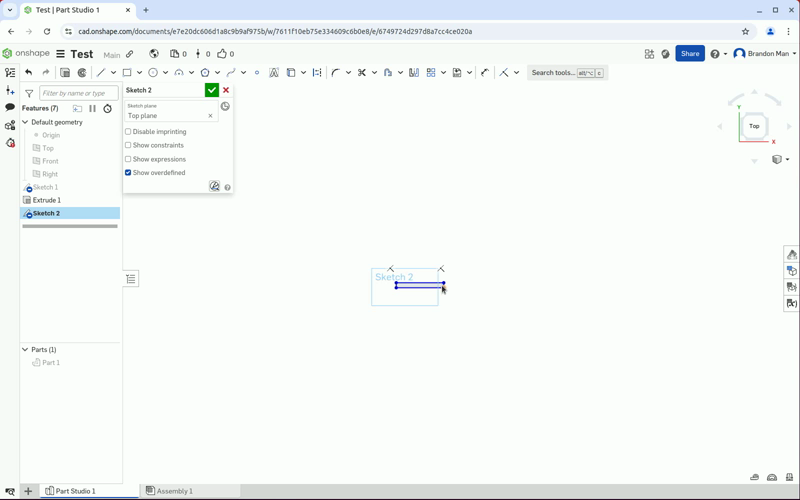
scroll(6)
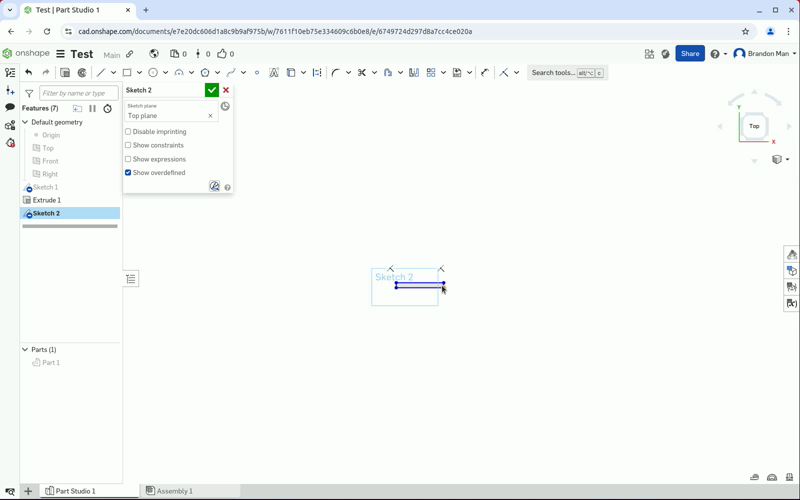
scroll(6)
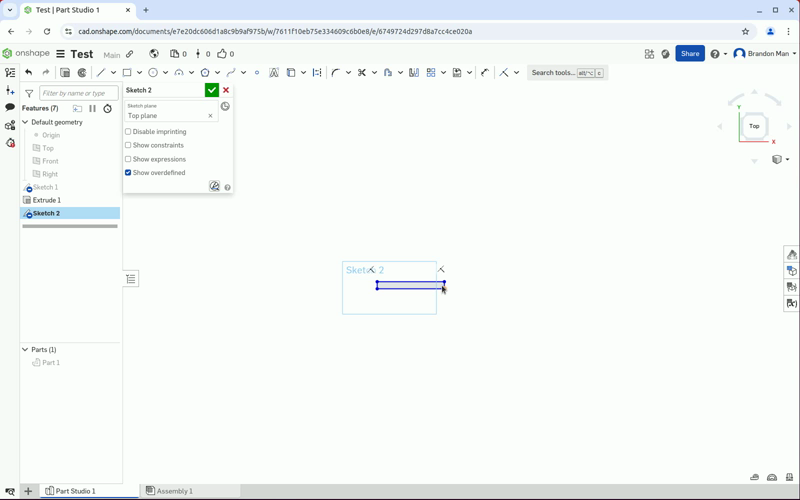
scroll(6)
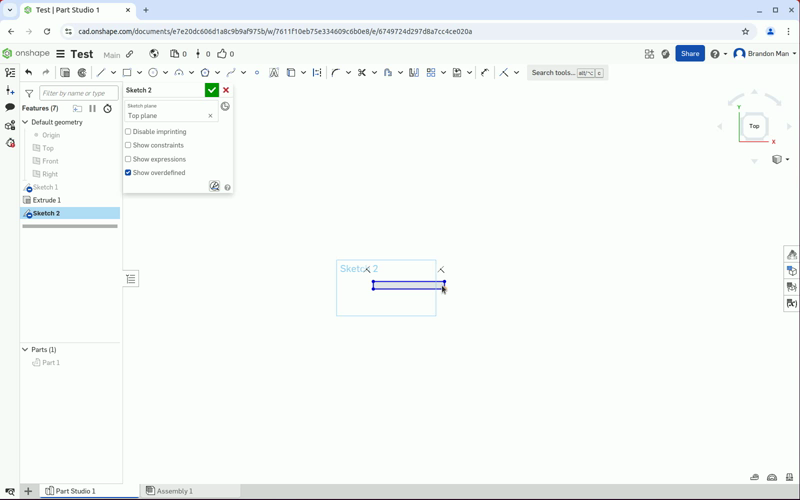
scroll(6)
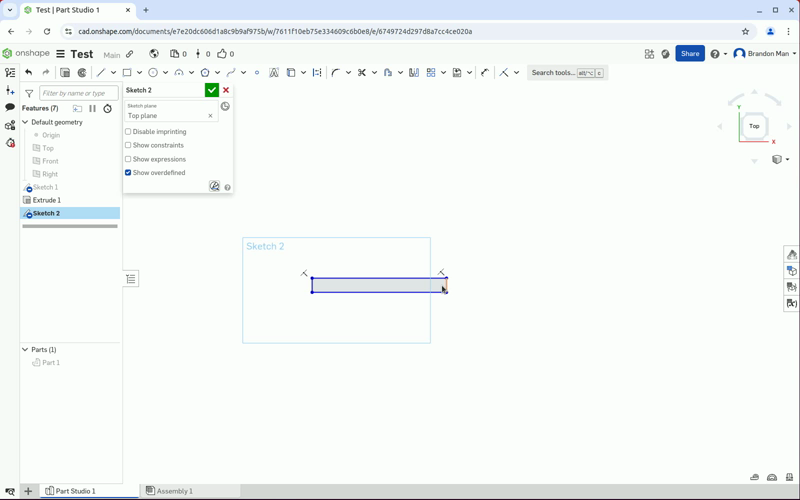
scroll(6)
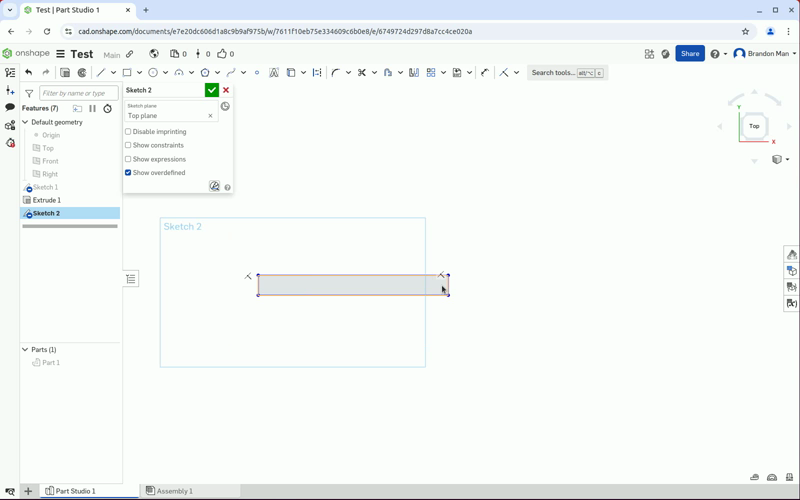
scroll(6)
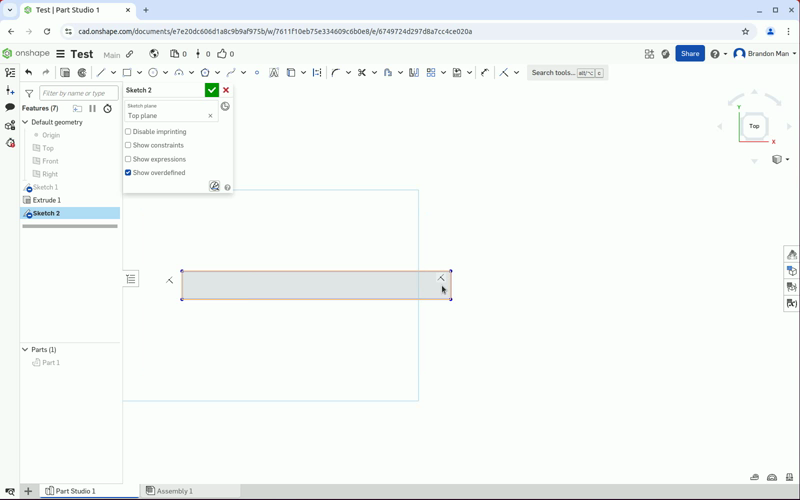
scroll(6)
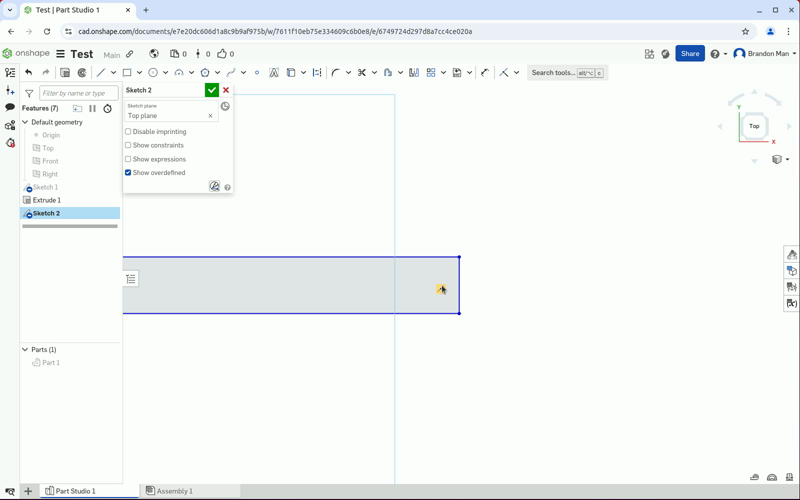
click(442, 285)
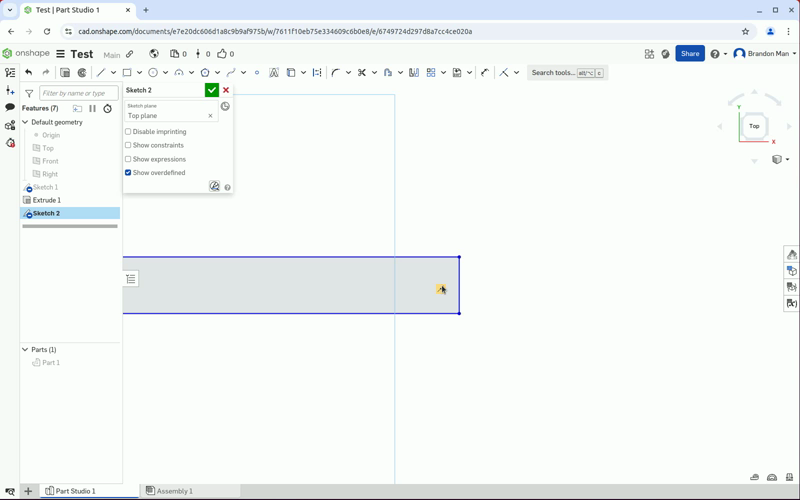
scroll(-6)
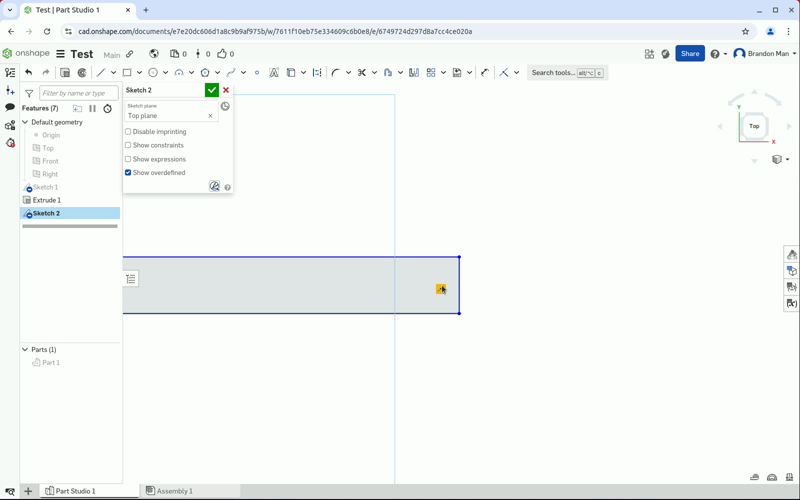
scroll(-6)
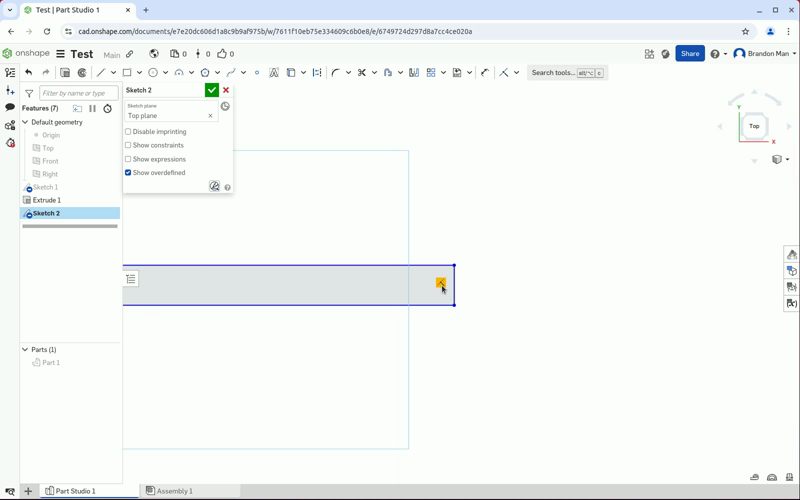
scroll(-6)
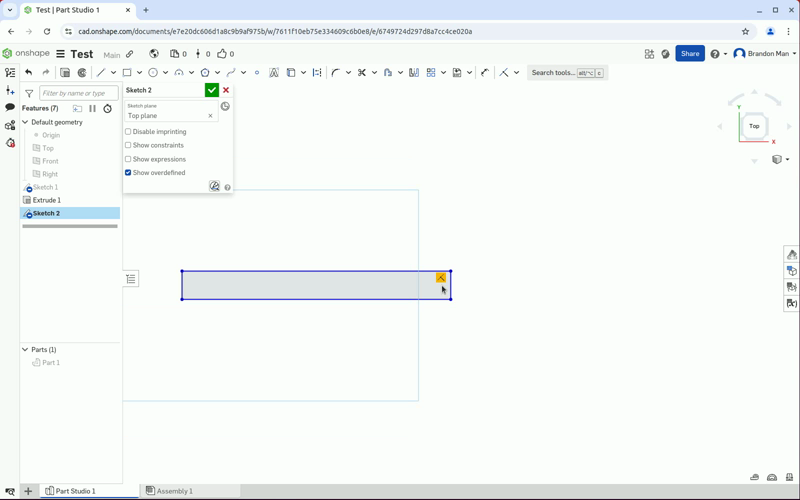
scroll(-6)
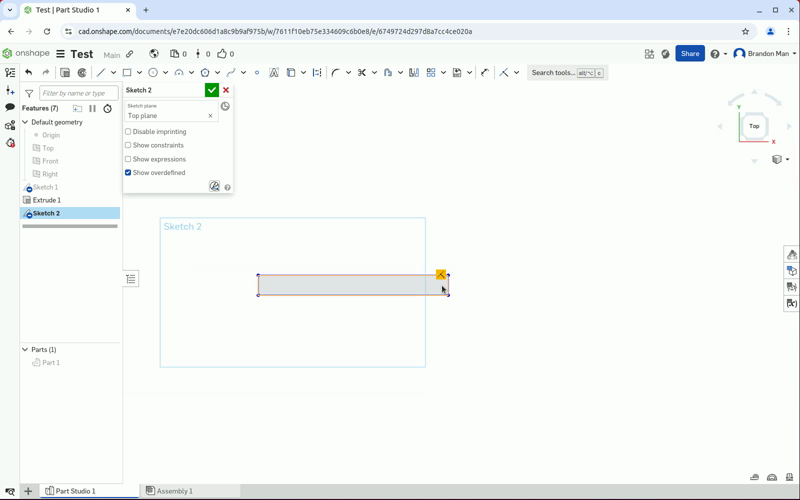
scroll(-6)
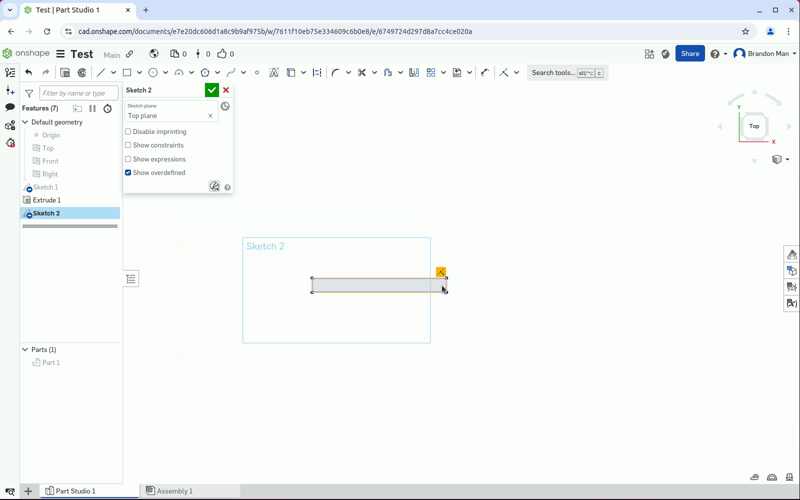
scroll(-6)
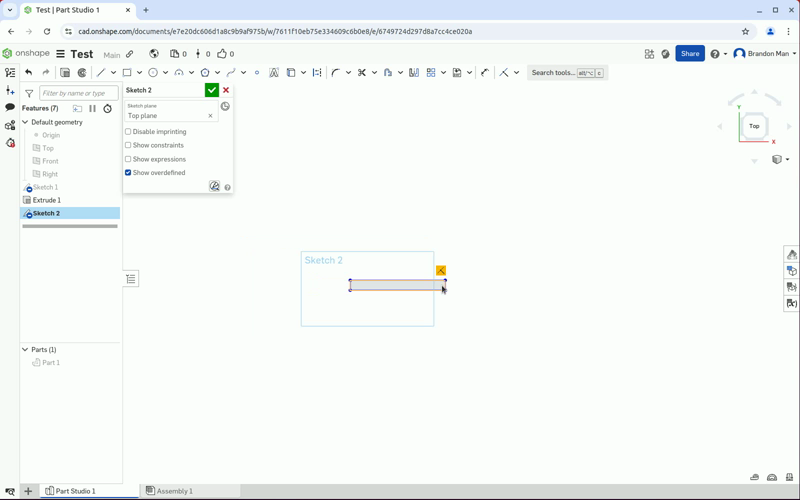
scroll(-6)
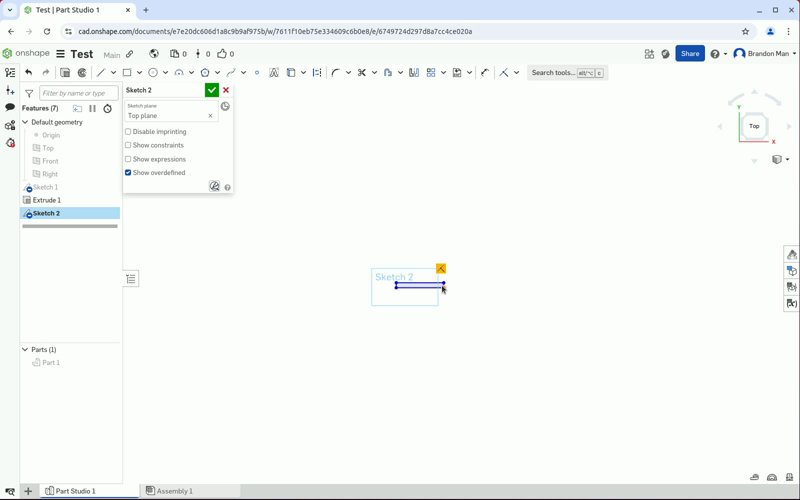
mouse_move(73, 352)
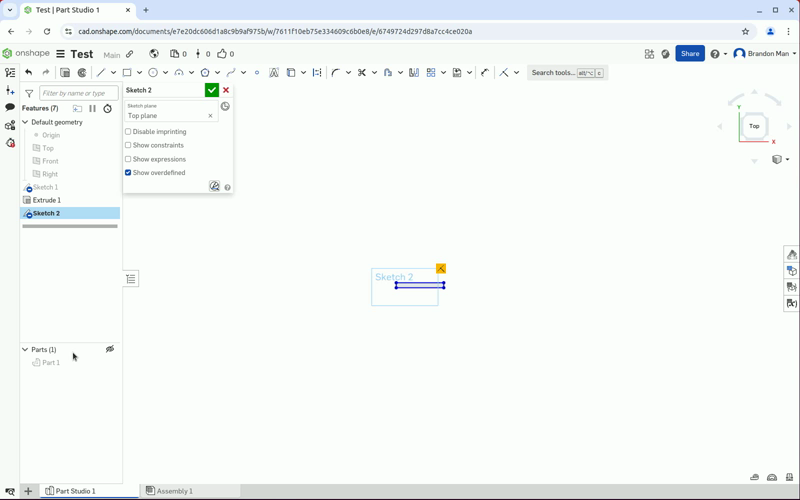
key(shift+y)
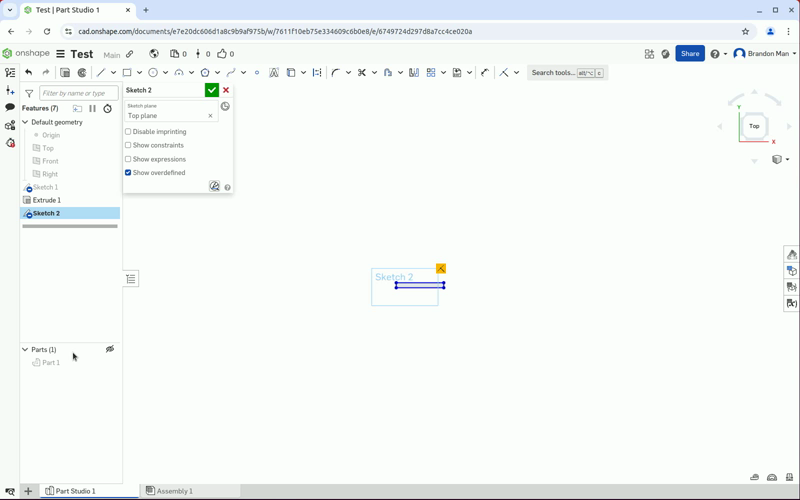
key(shift+e)
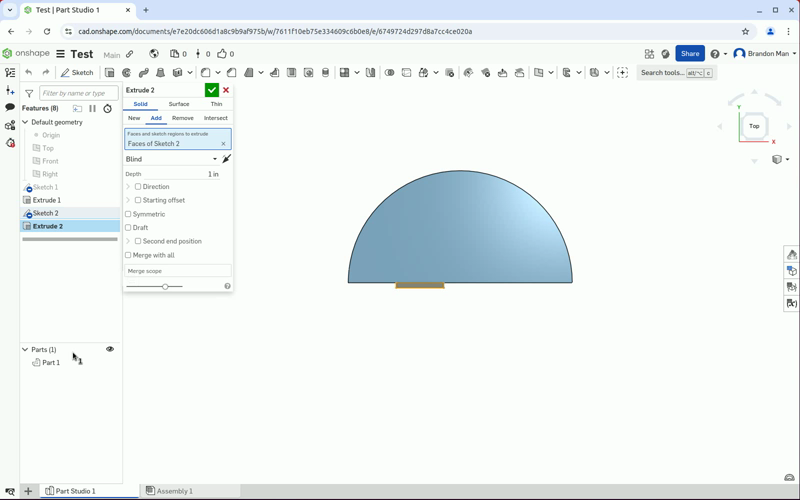
mouse_move(143, 106)
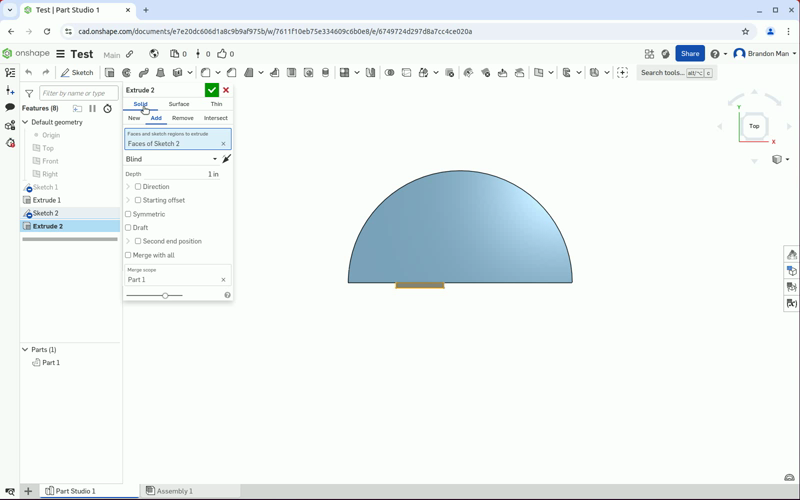
click(143, 106)
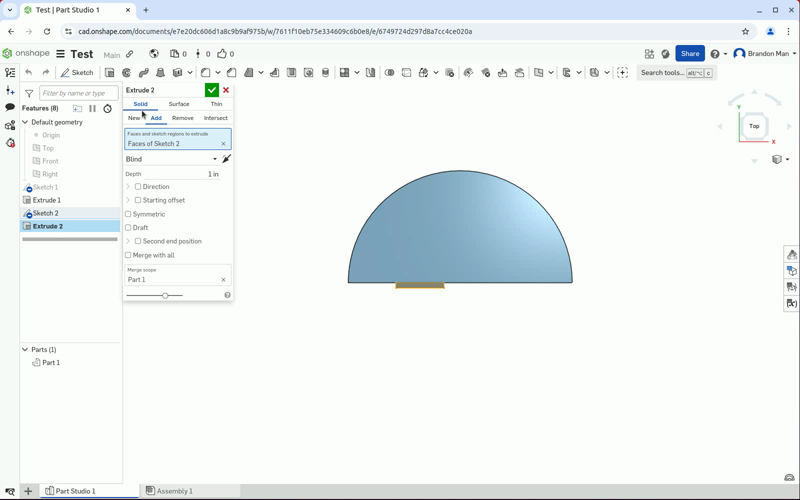
mouse_move(137, 120)
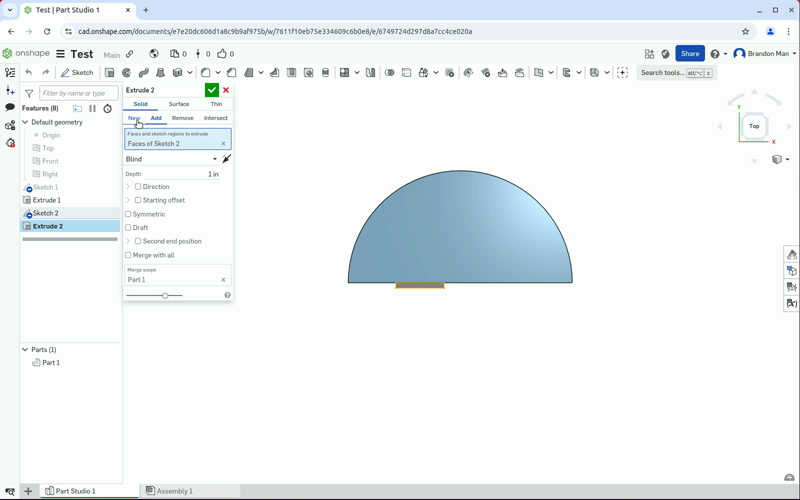
click(137, 120)
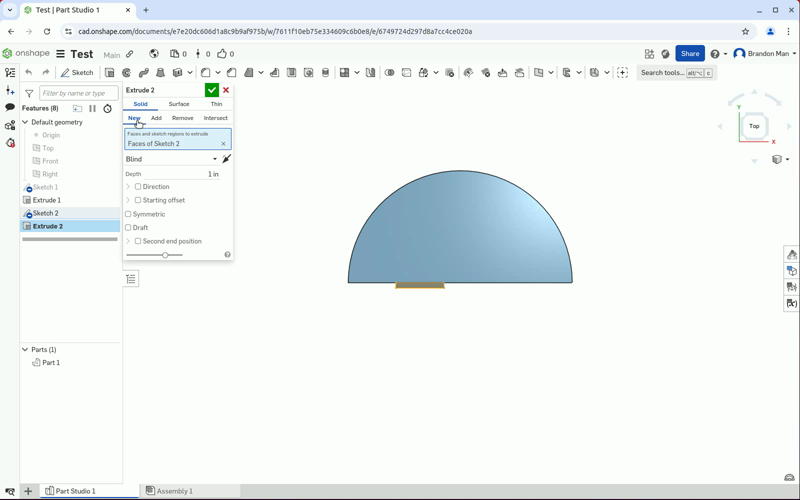
key(tab, 4)
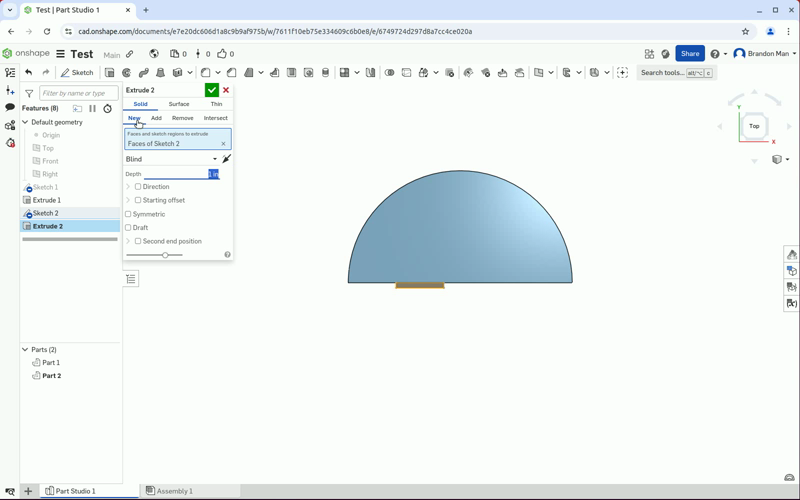
text(0.963)
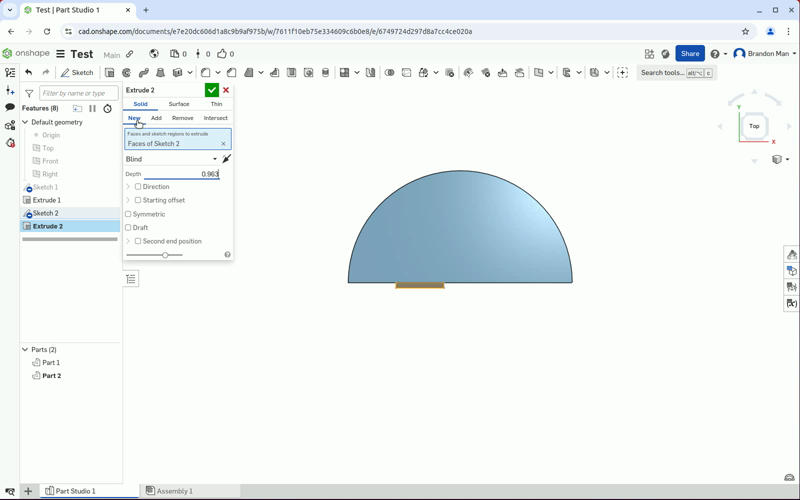
key(enter)
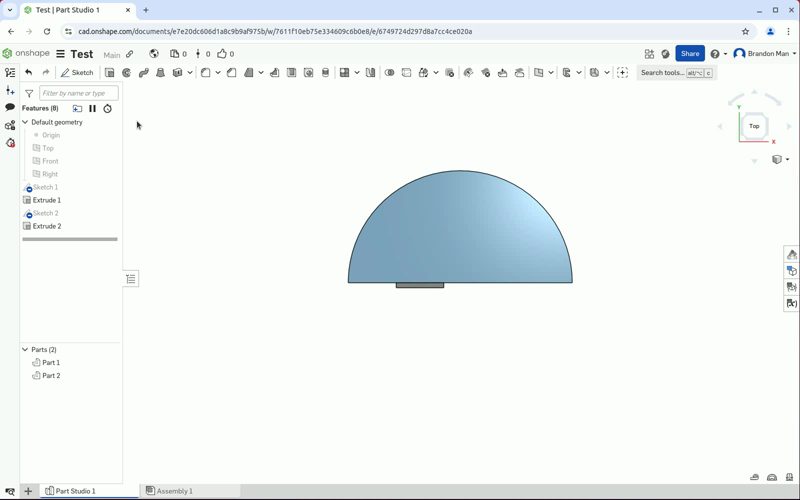
key(shift+h)
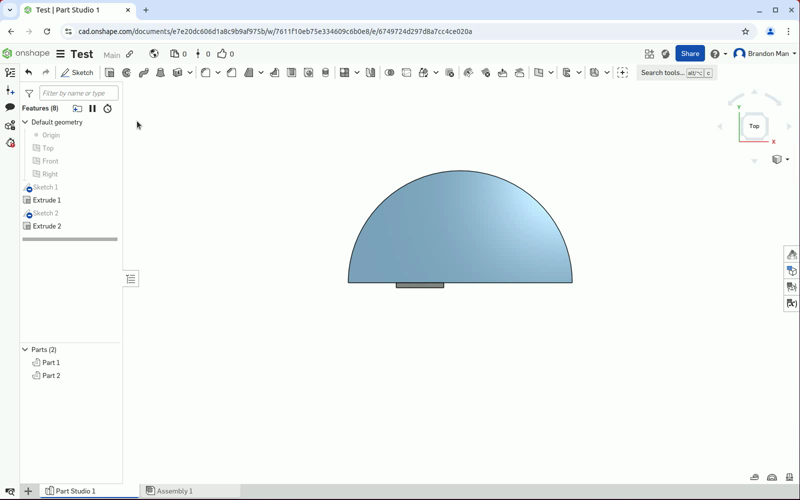
key(shift+h)
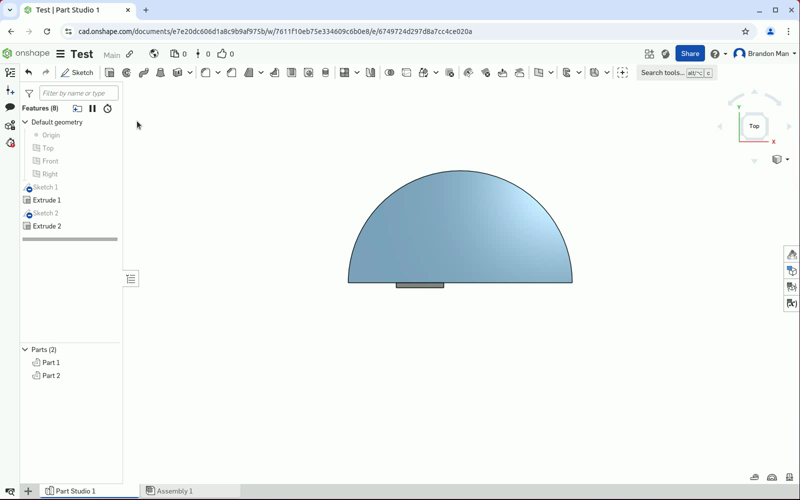
mouse_move(73, 189)
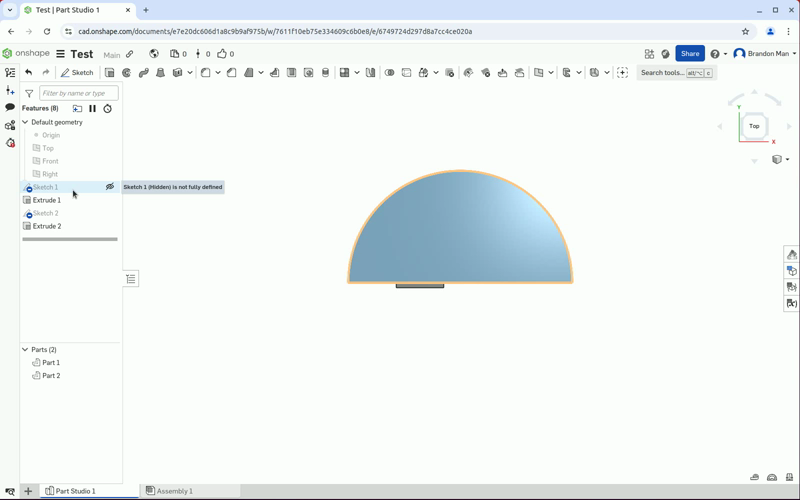
click(73, 189)
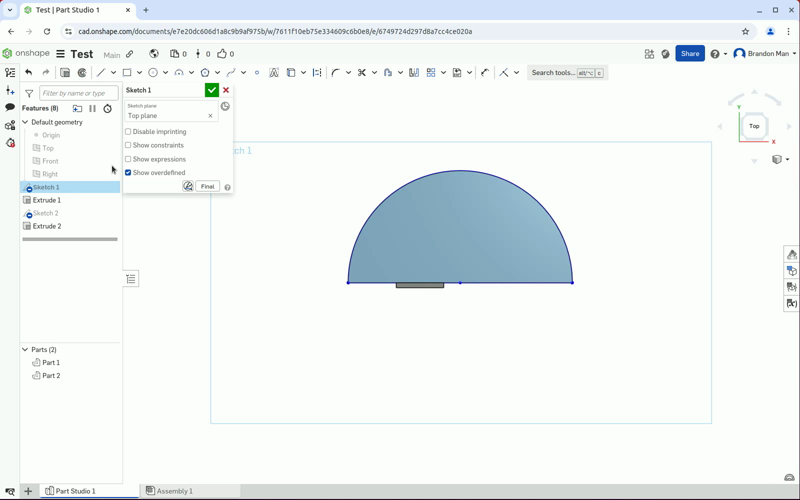
mouse_move(229, 92)
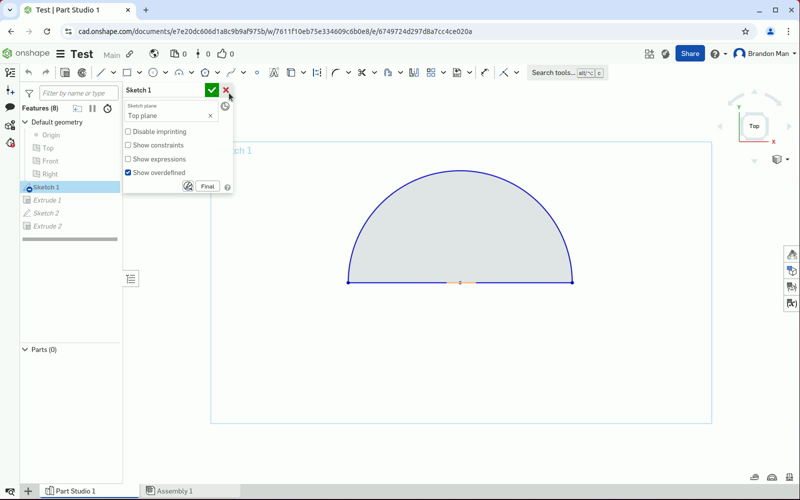
click(229, 92)
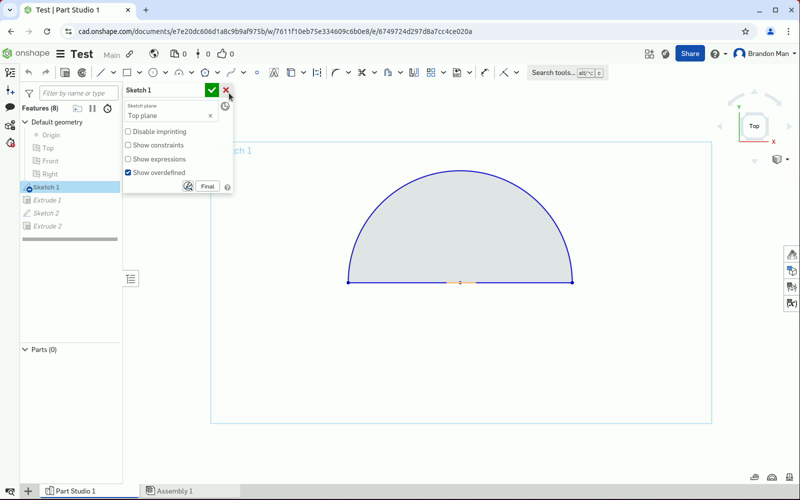
key(shift+s)
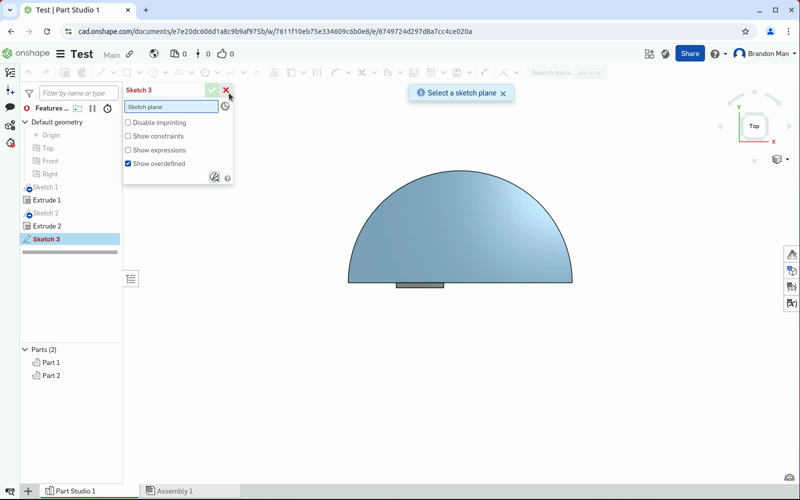
mouse_move(73, 150)
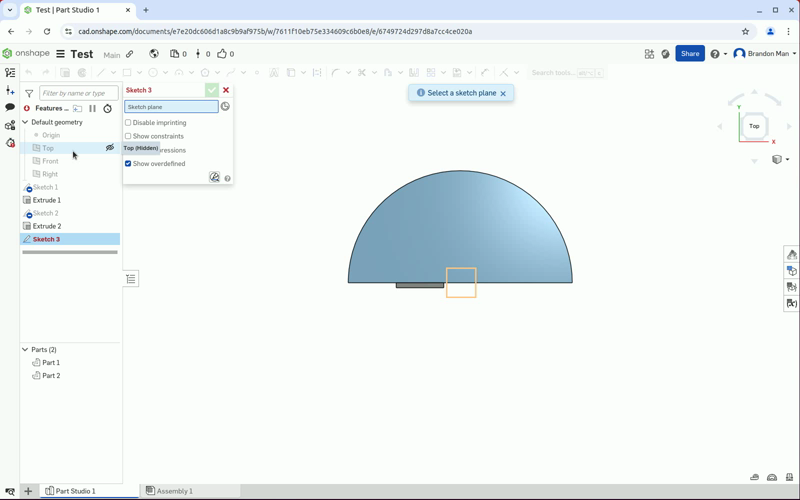
click(73, 150)
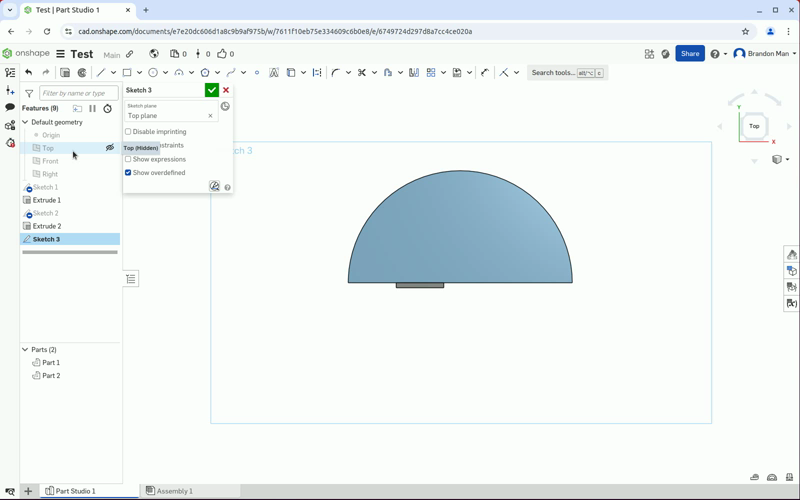
mouse_move(73, 352)
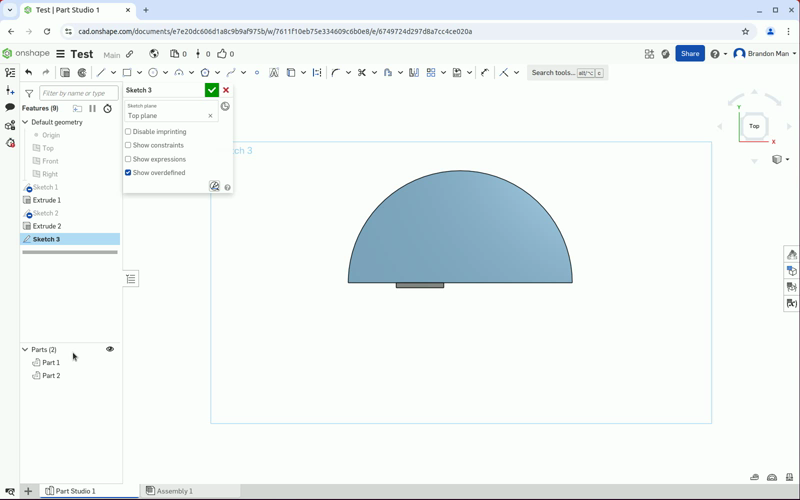
key(y)
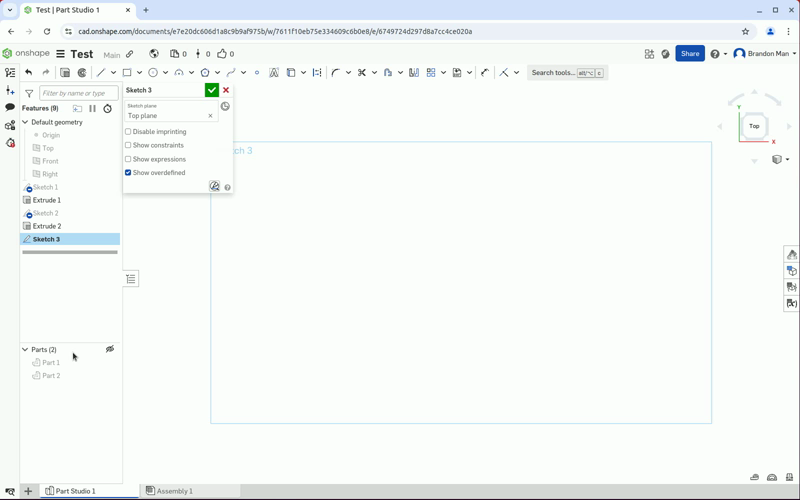
key(l)
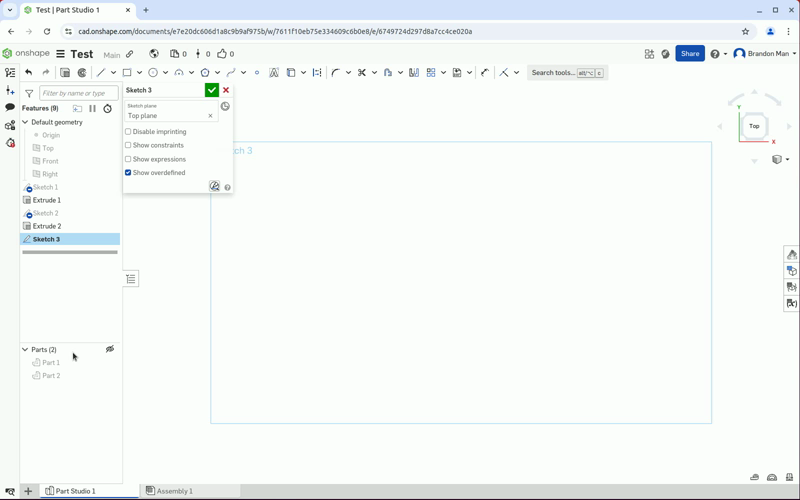
key_down(shift)
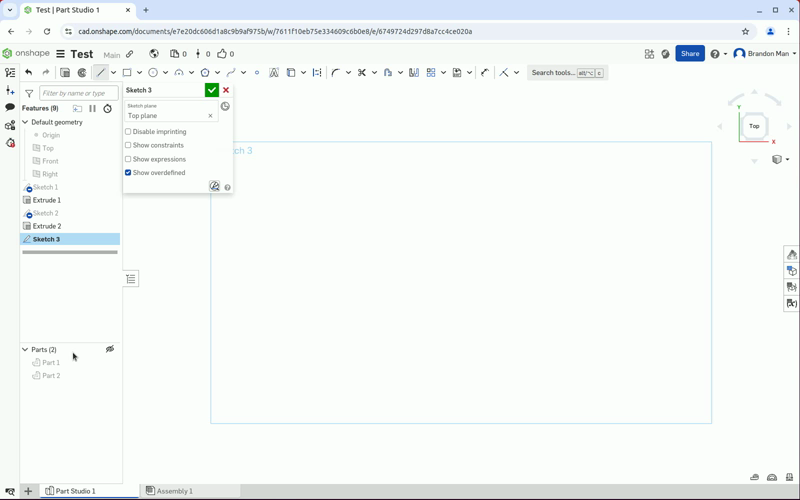
mouse_move(478, 287)
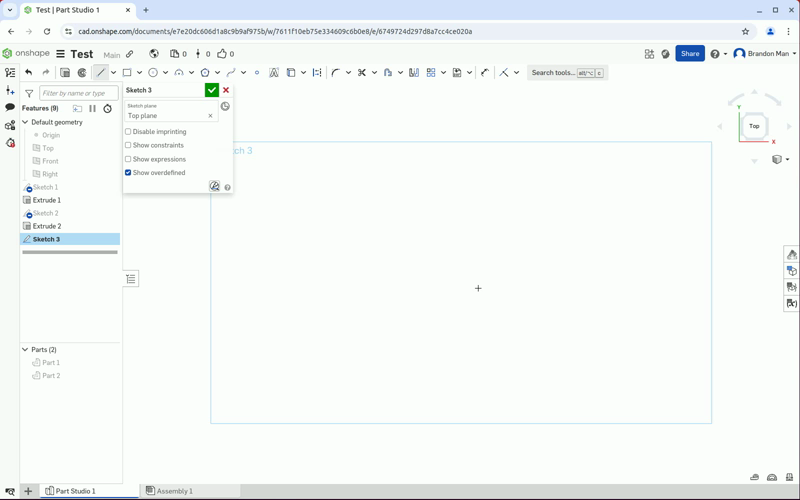
click(478, 287)
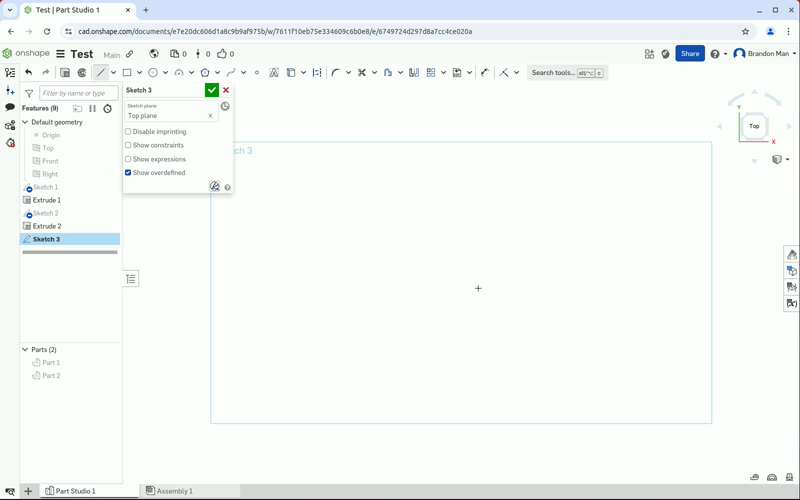
key_up(shift)
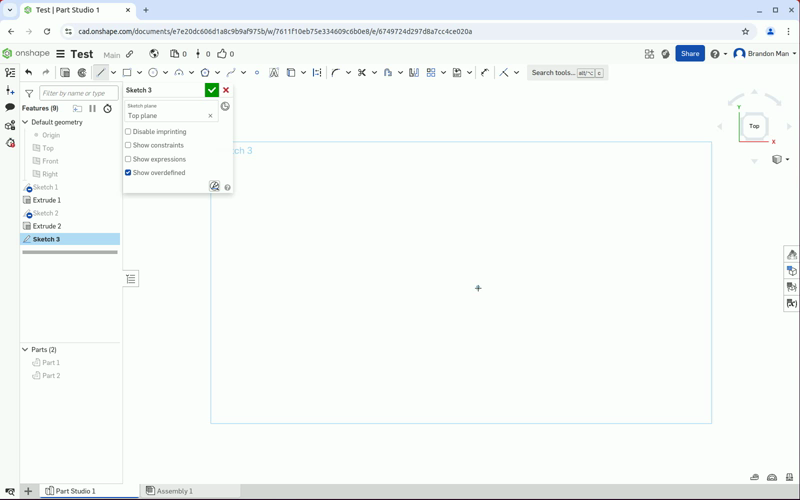
key_down(shift)
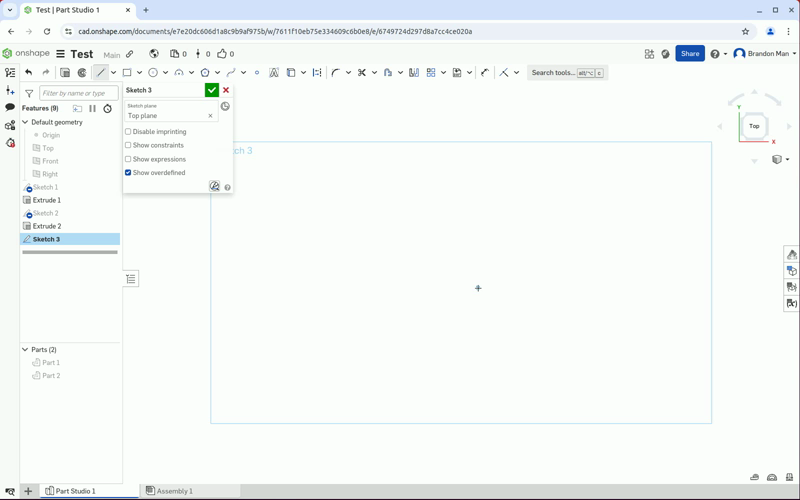
mouse_move(508, 287)
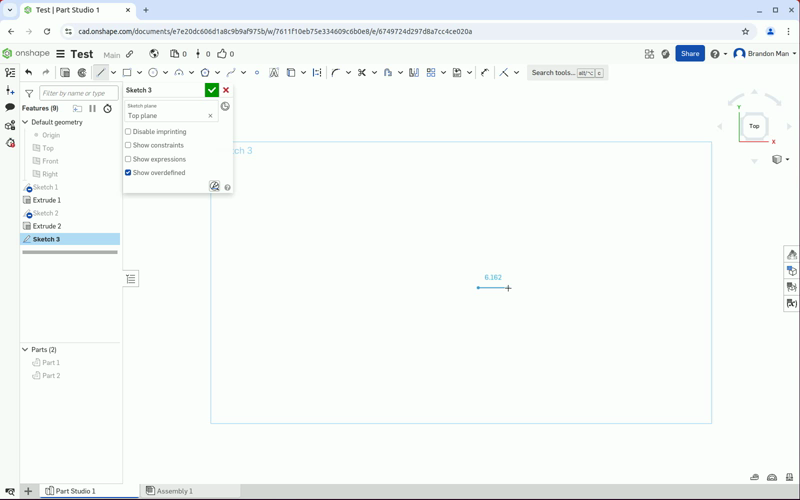
mouse_move(525, 287)
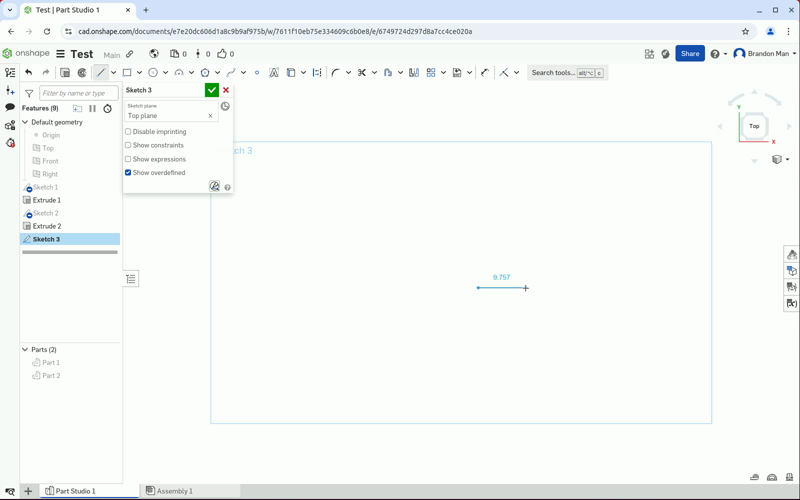
click(525, 287)
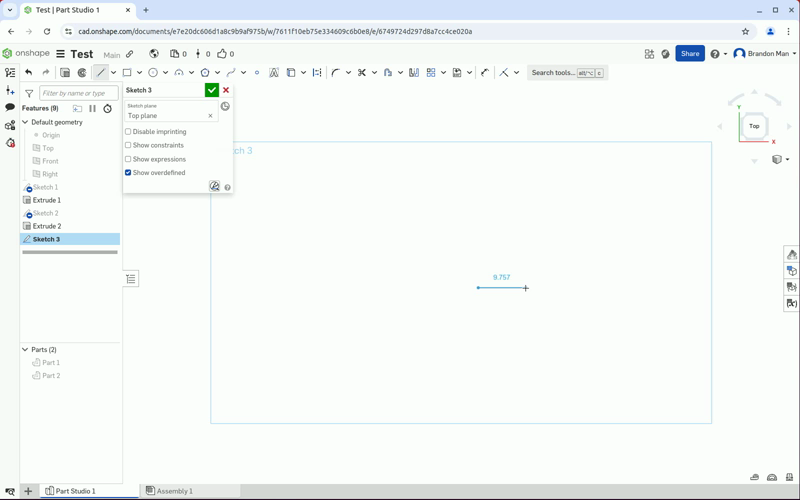
key_up(shift)
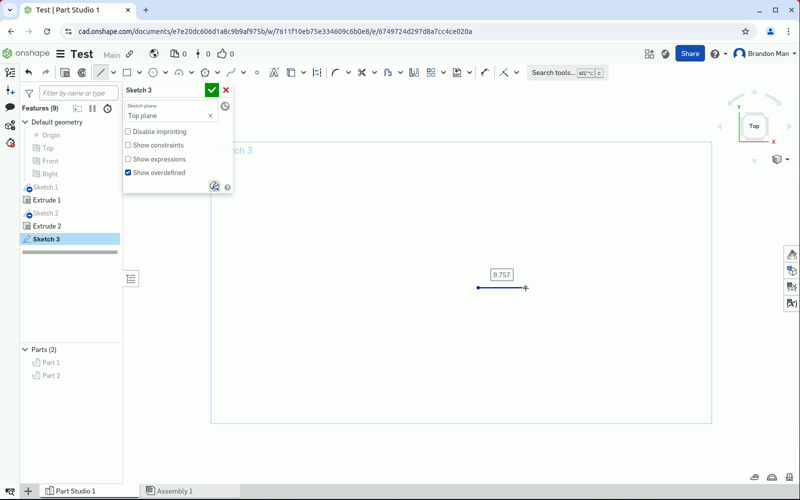
key_down(shift)
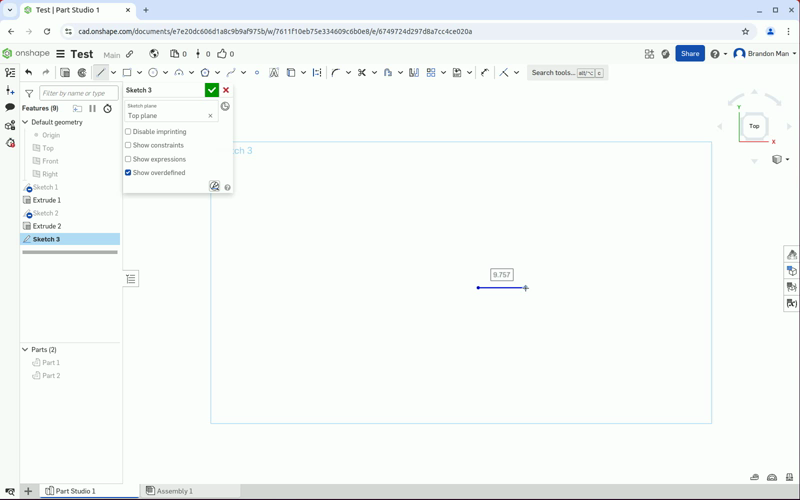
mouse_move(555, 287)
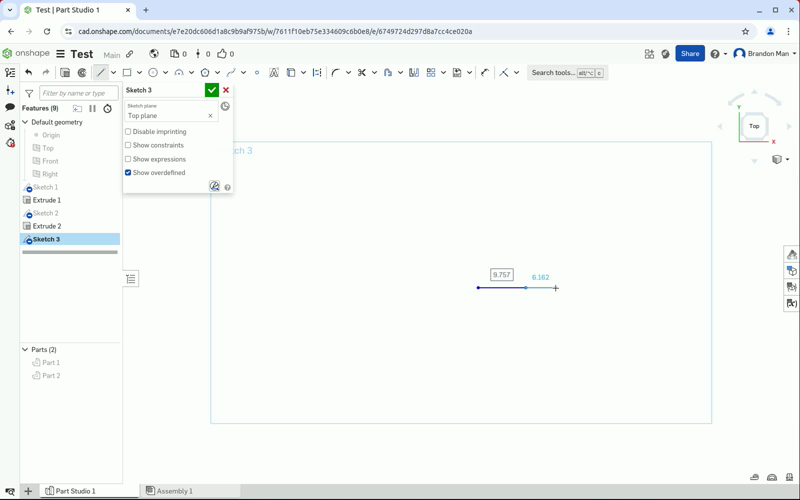
mouse_move(525, 282)
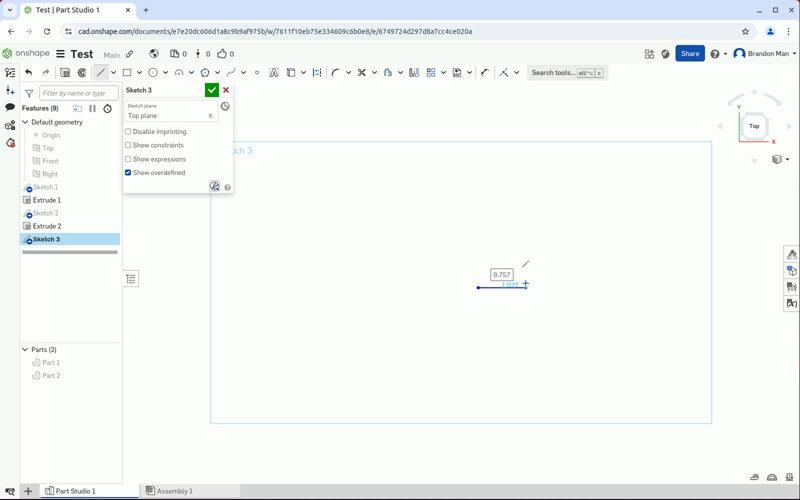
scroll(6)
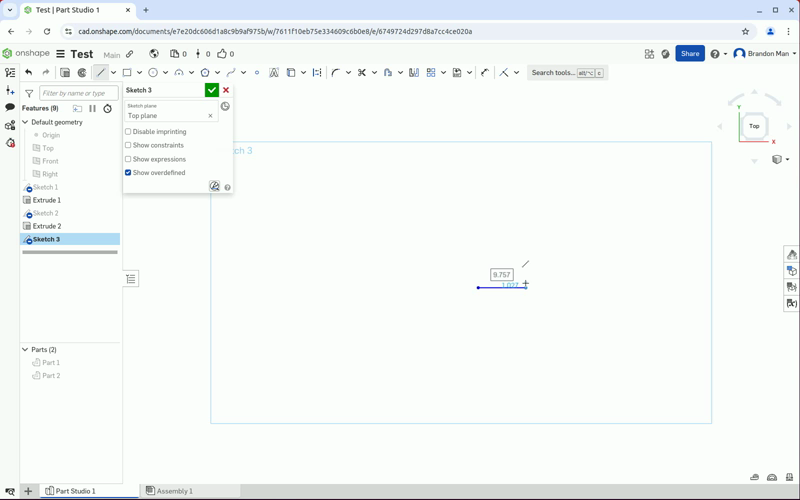
scroll(6)
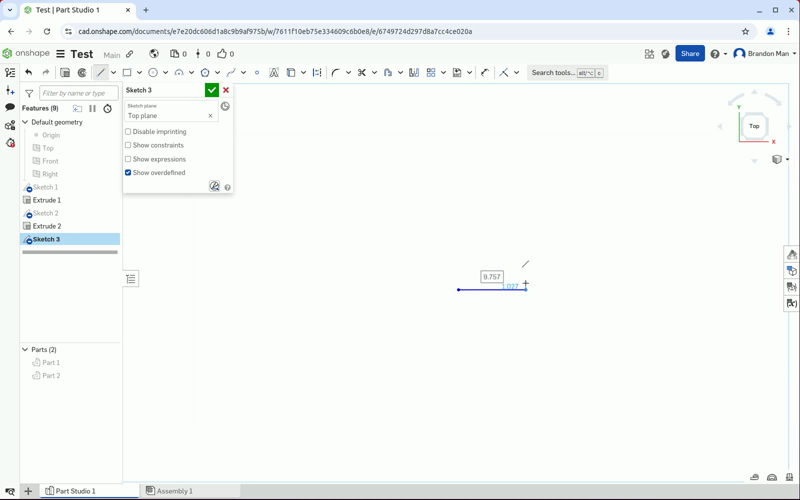
scroll(6)
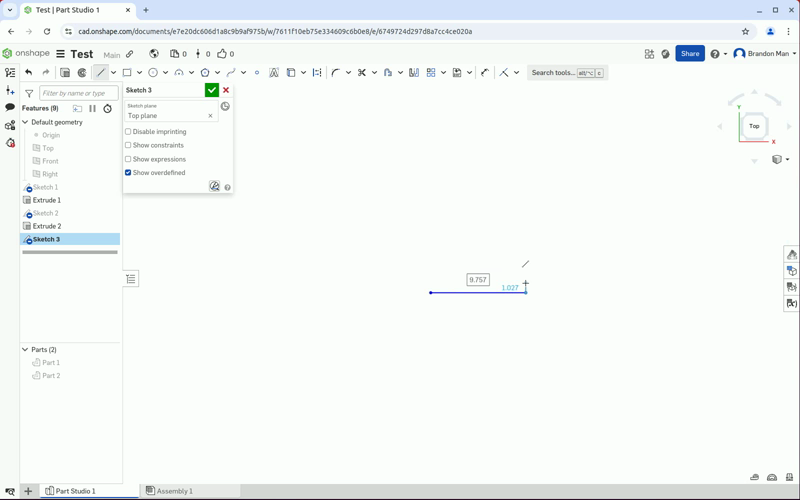
scroll(6)
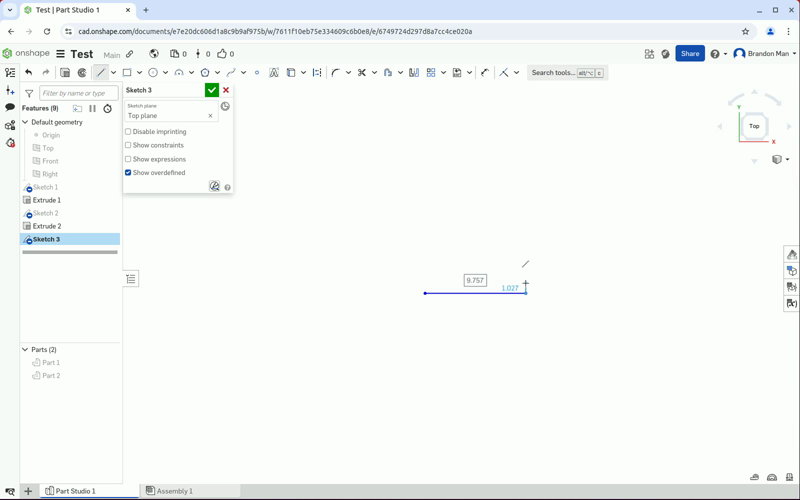
scroll(6)
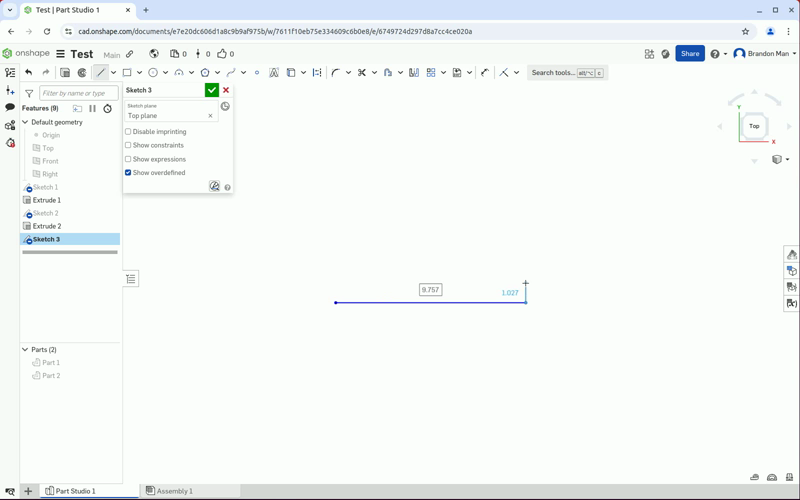
scroll(6)
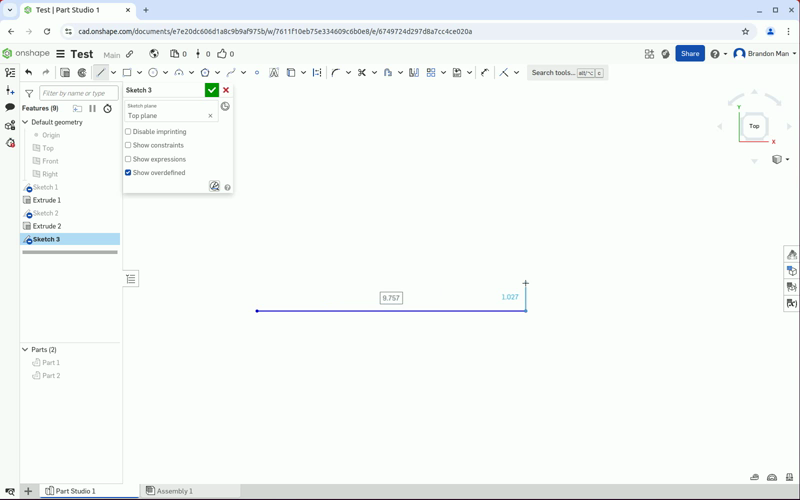
scroll(6)
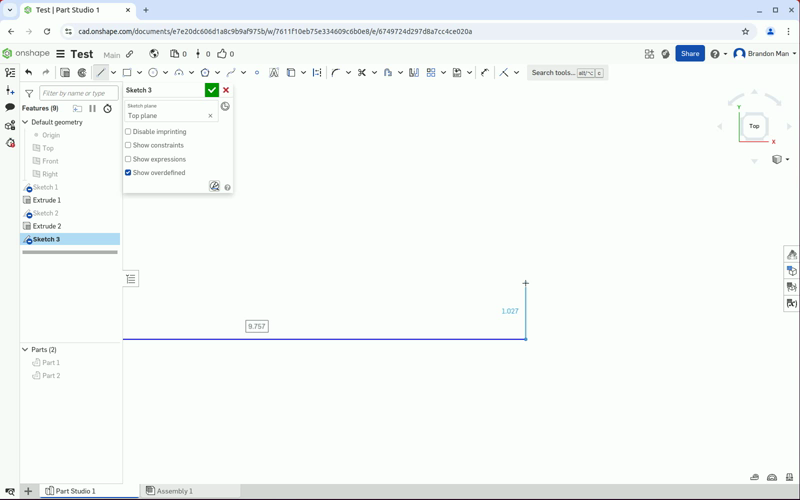
click(525, 282)
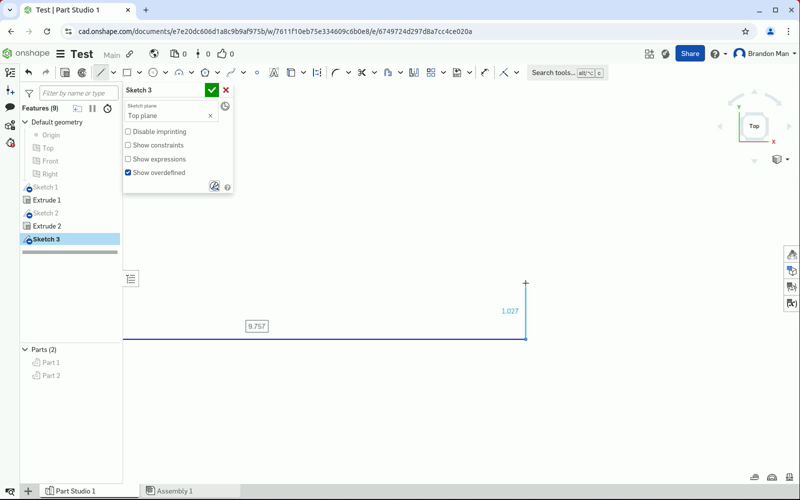
scroll(-6)
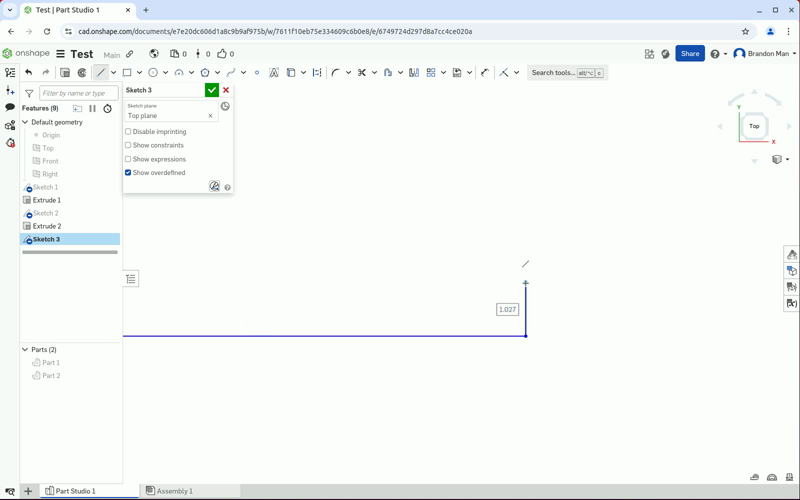
scroll(-6)
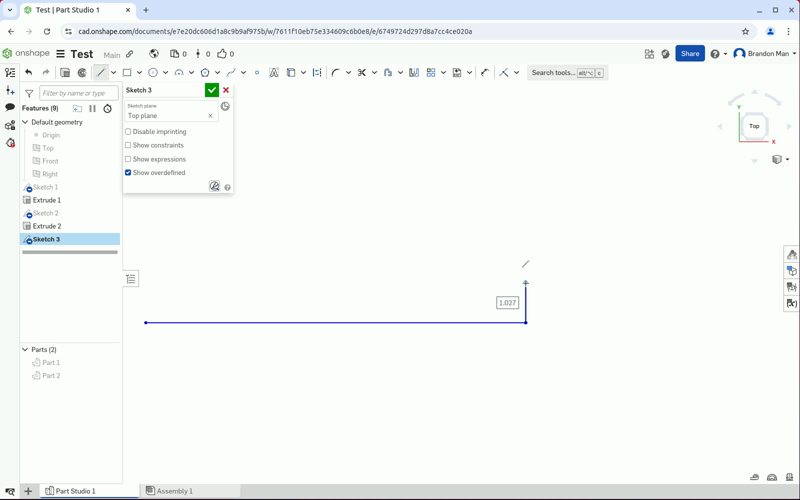
scroll(-6)
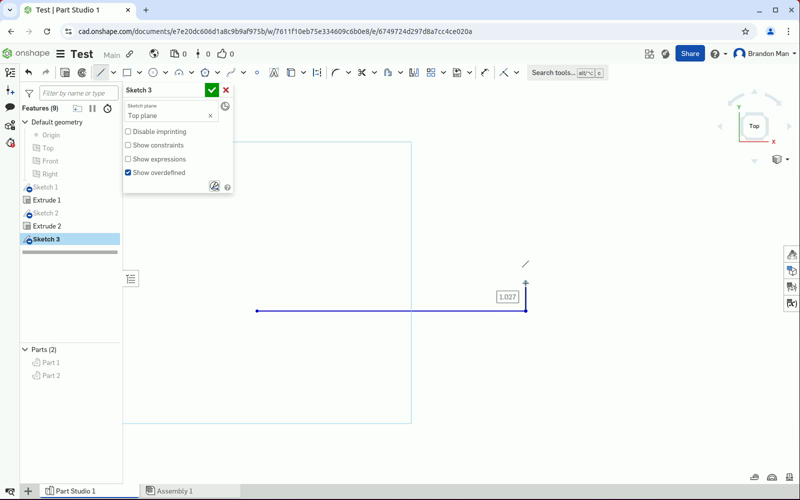
scroll(-6)
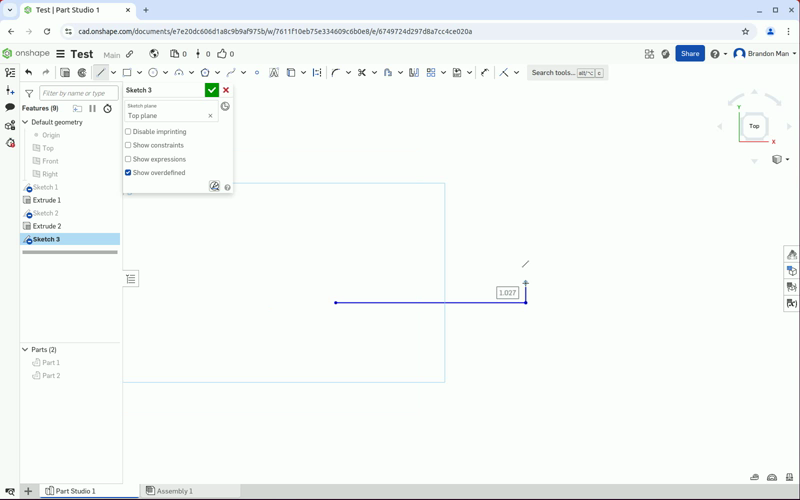
scroll(-6)
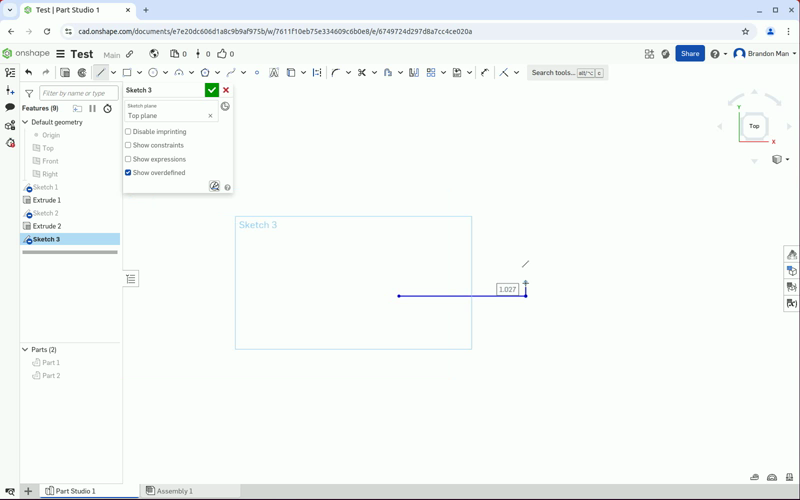
scroll(-6)
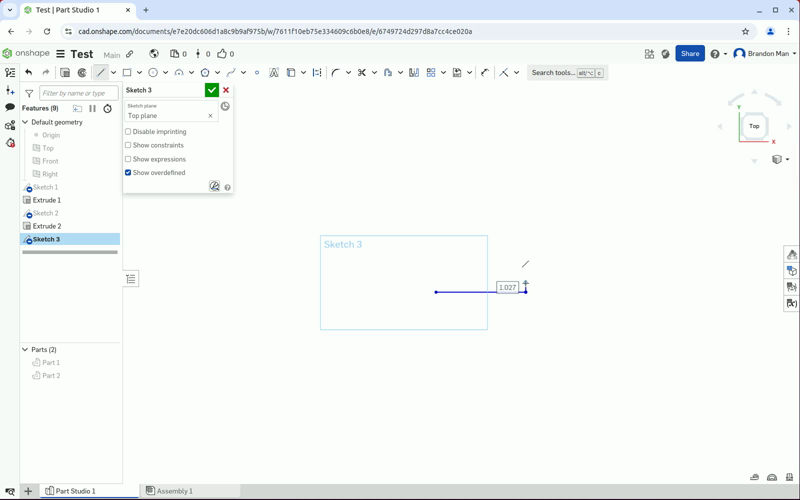
scroll(-6)
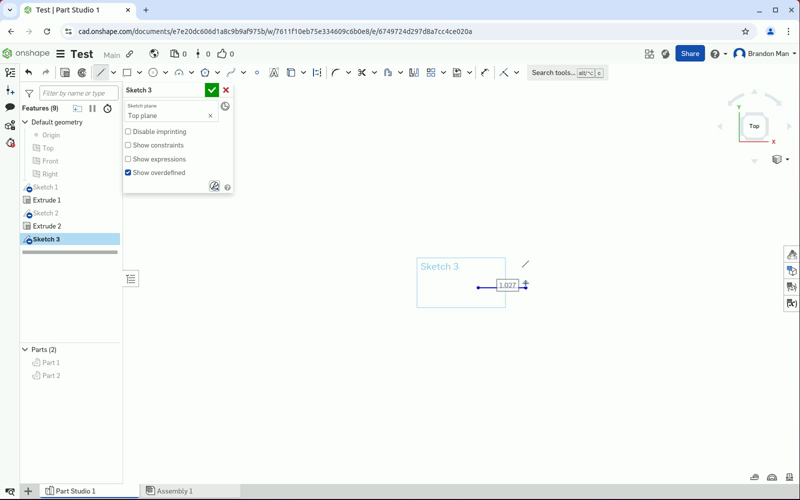
key_up(shift)
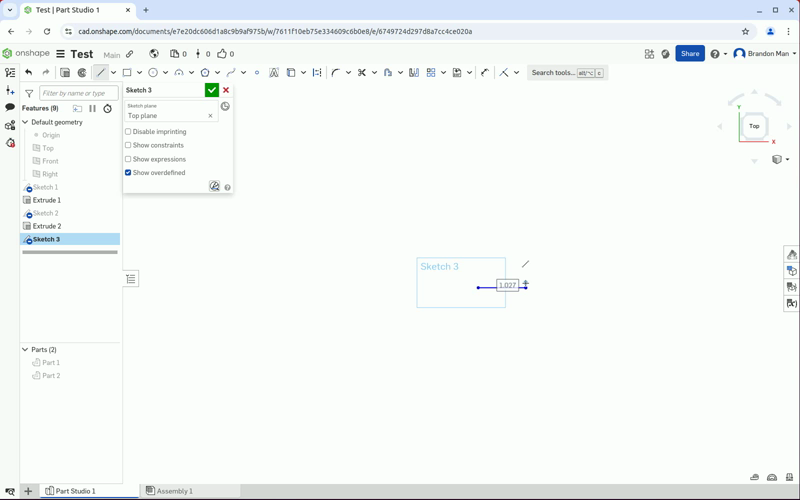
key_down(shift)
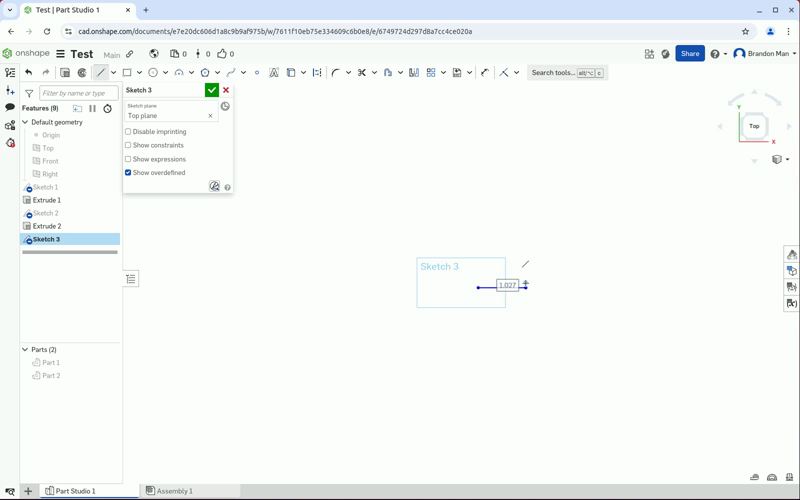
mouse_move(555, 282)
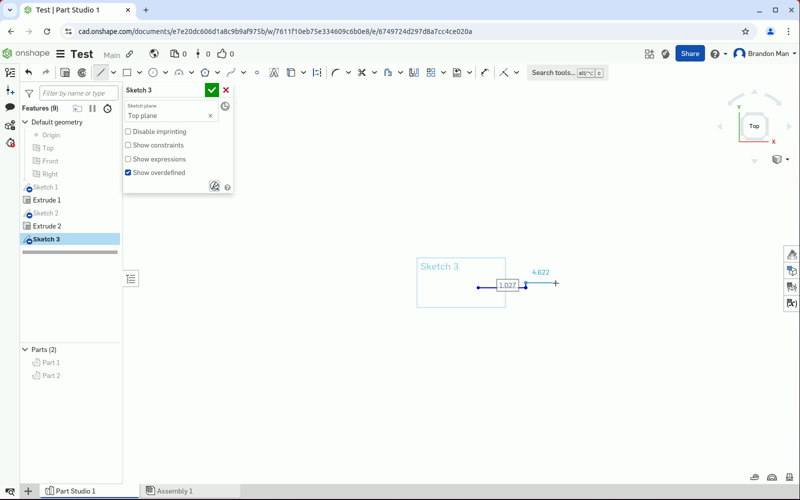
mouse_move(478, 282)
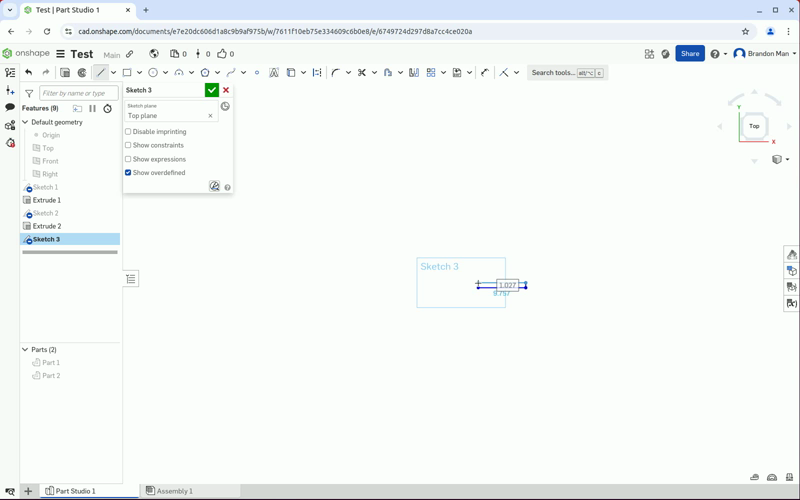
click(478, 282)
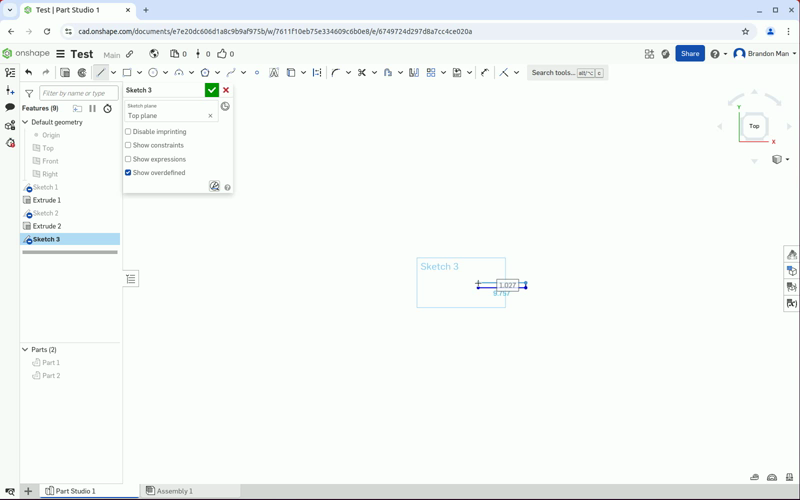
key_up(shift)
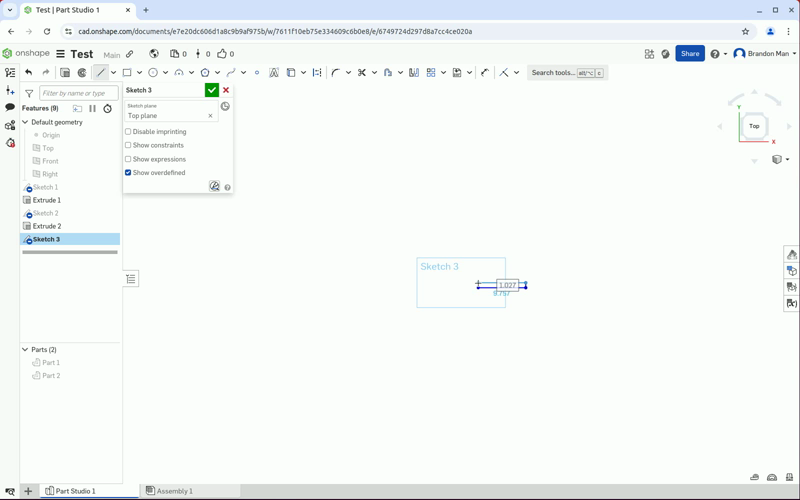
mouse_move(508, 282)
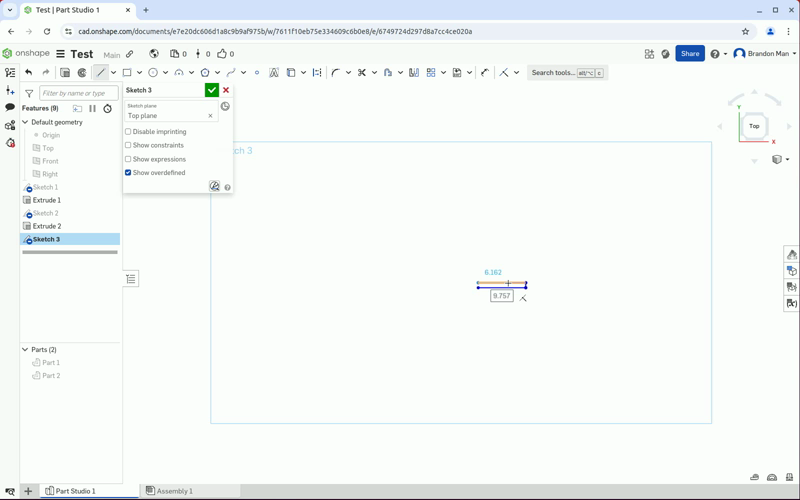
key_down(shift)
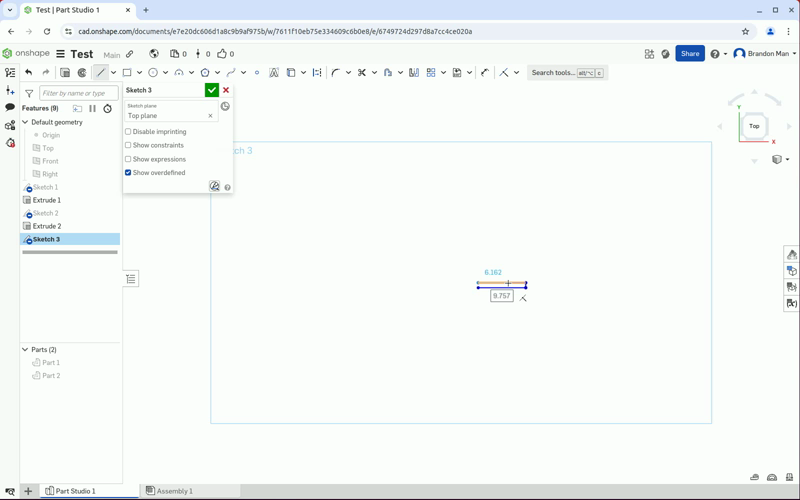
mouse_move(478, 287)
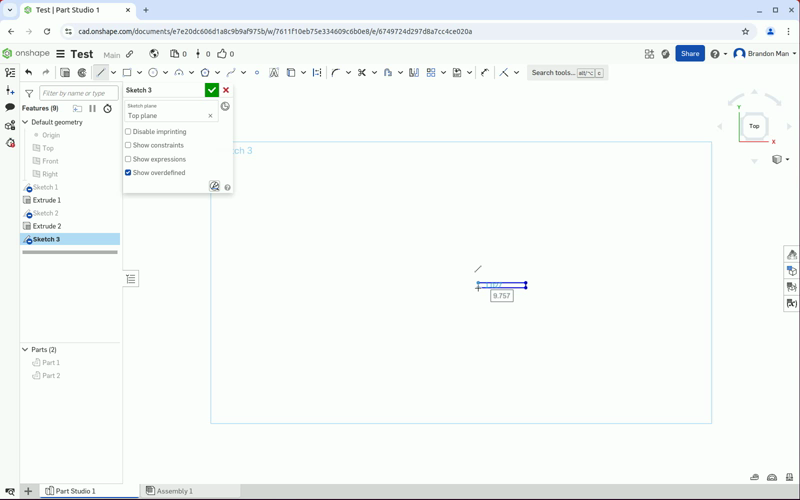
scroll(6)
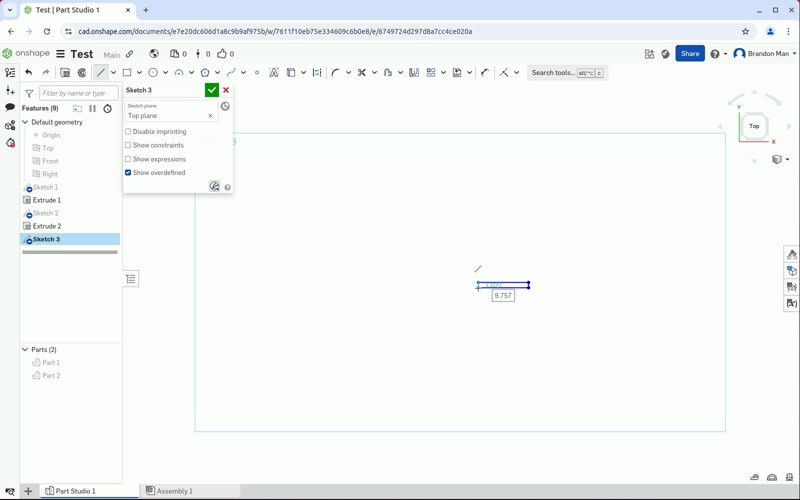
scroll(6)
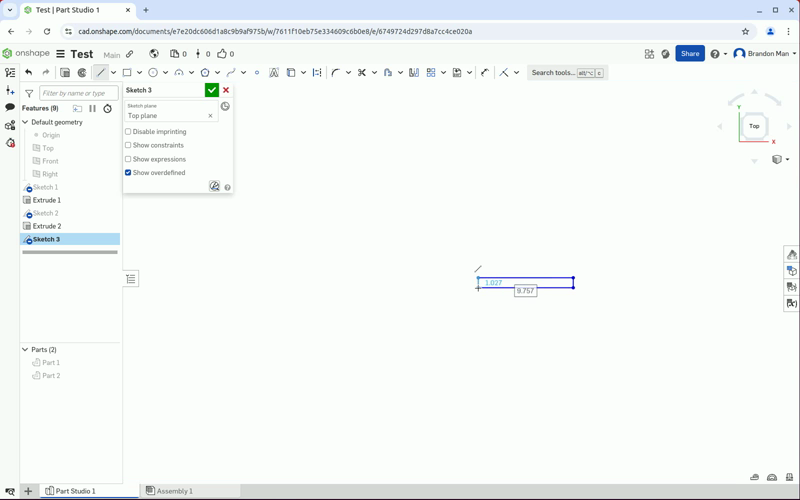
scroll(6)
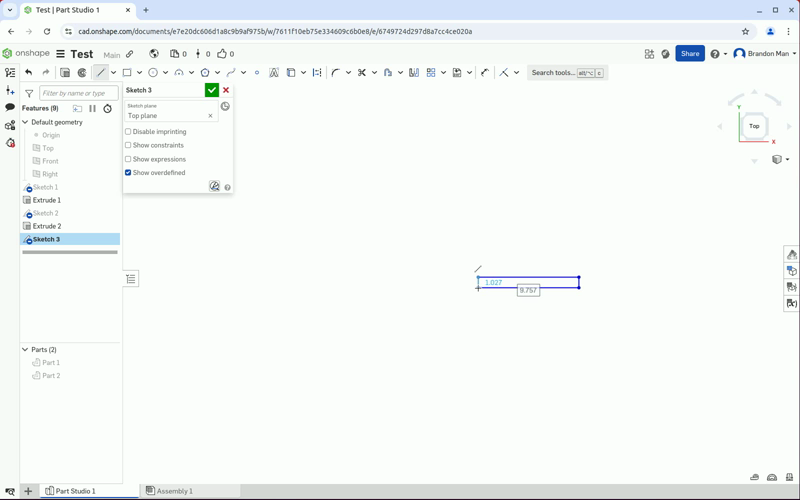
scroll(6)
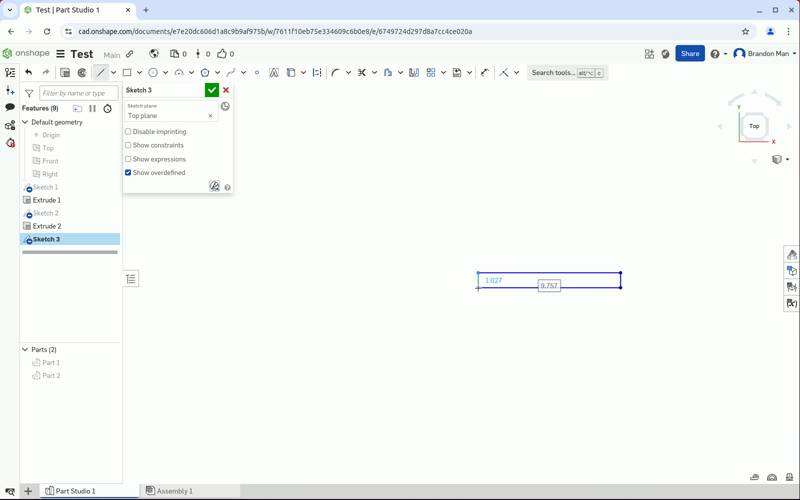
scroll(6)
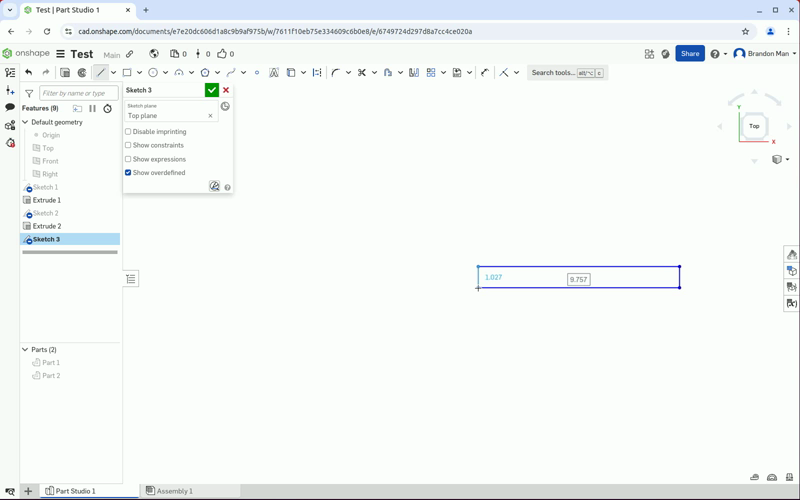
scroll(6)
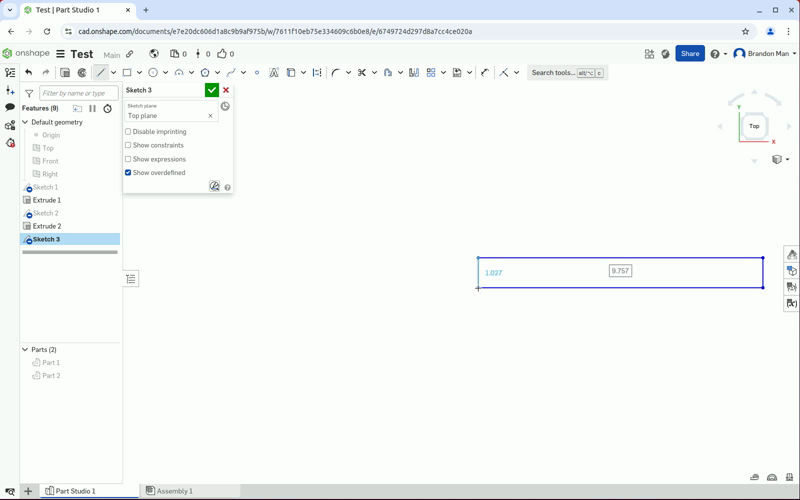
scroll(6)
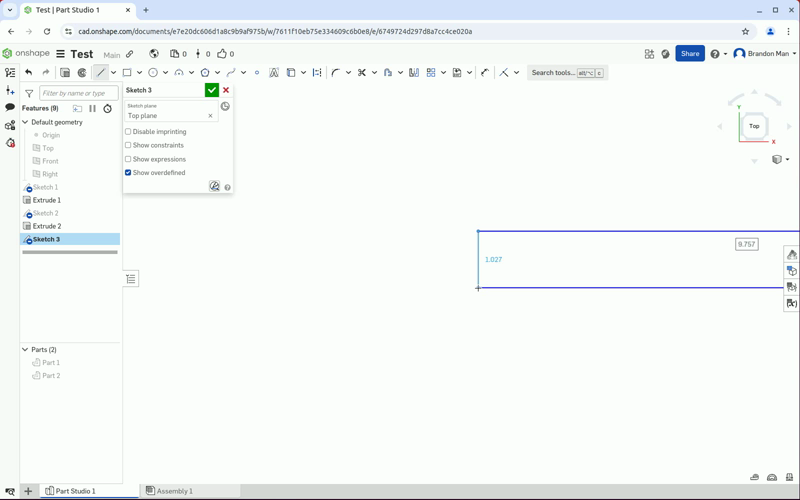
key_up(shift)
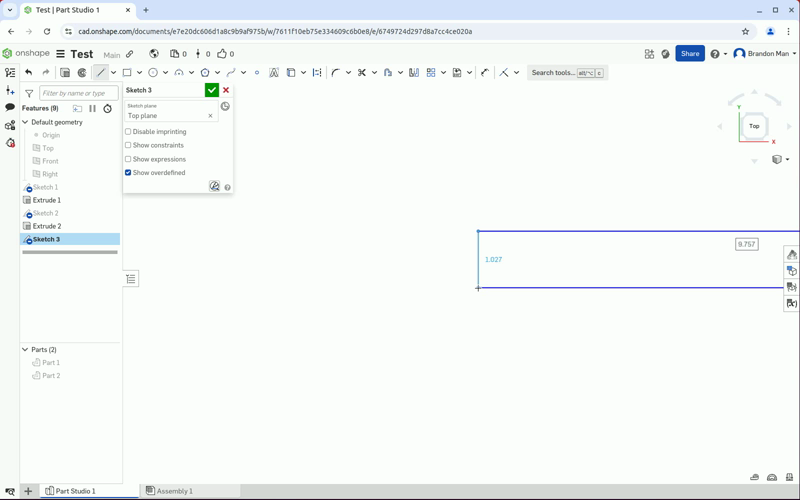
click(478, 287)
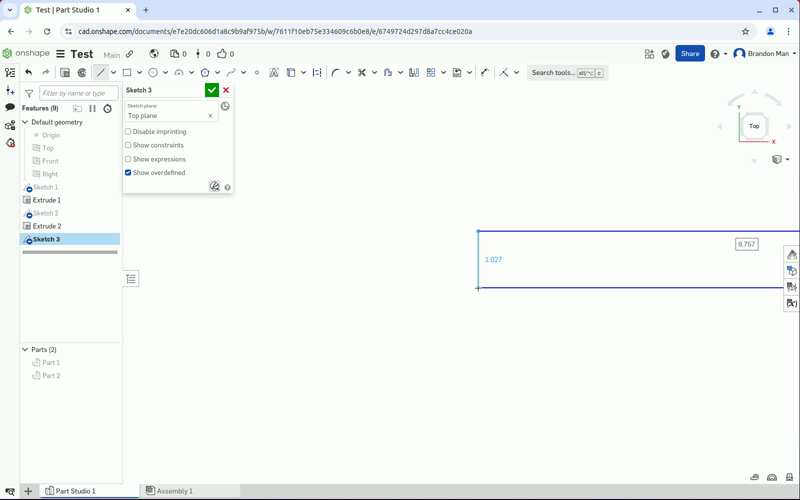
scroll(-6)
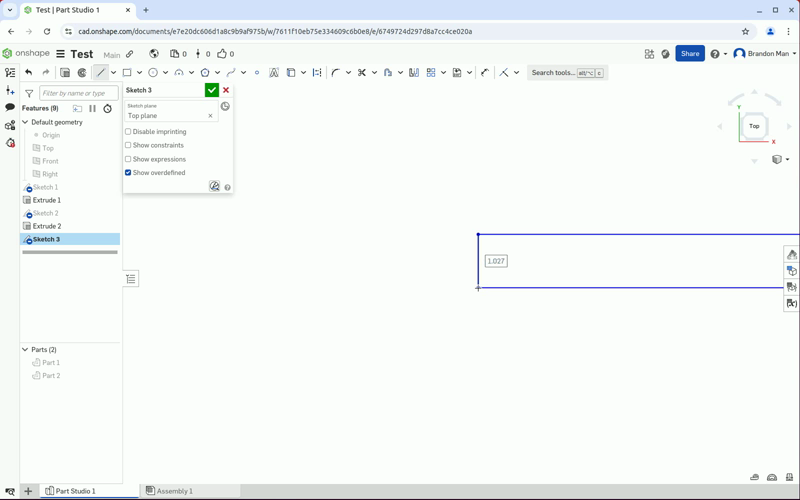
scroll(-6)
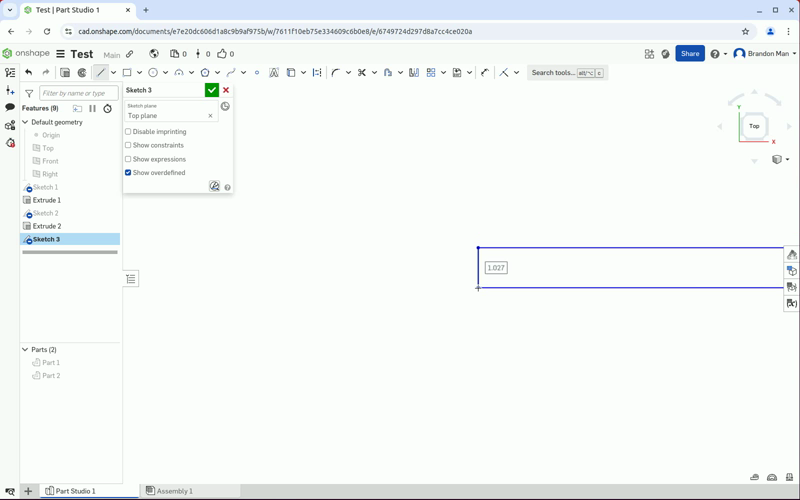
scroll(-6)
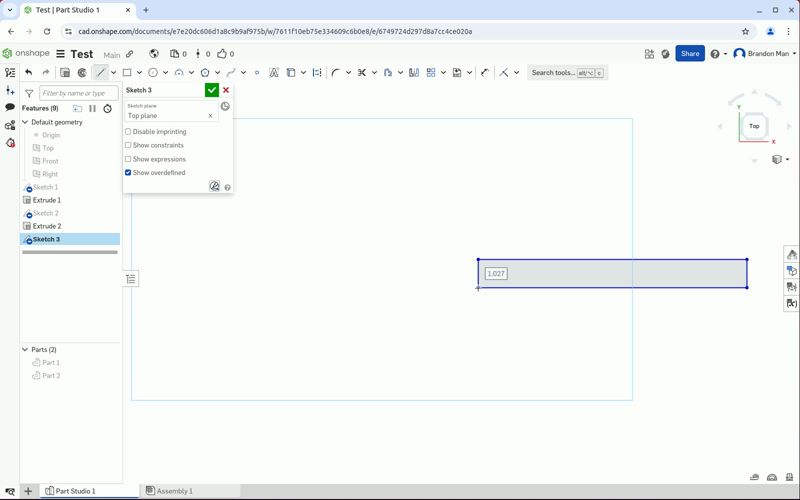
scroll(-6)
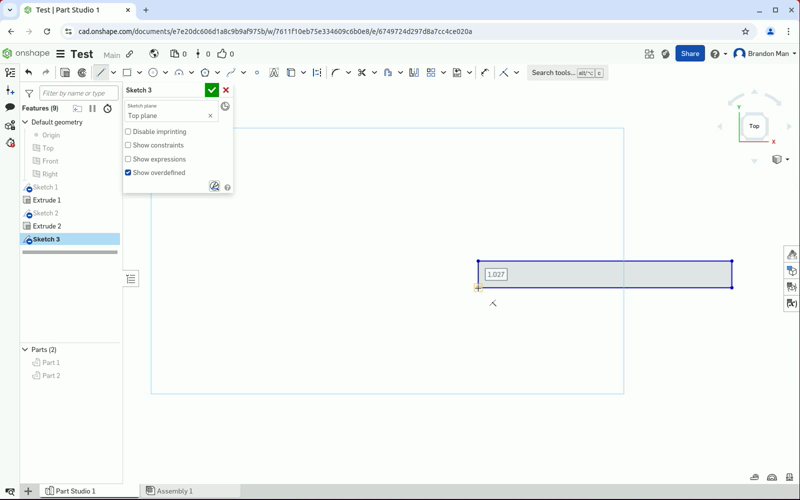
scroll(-6)
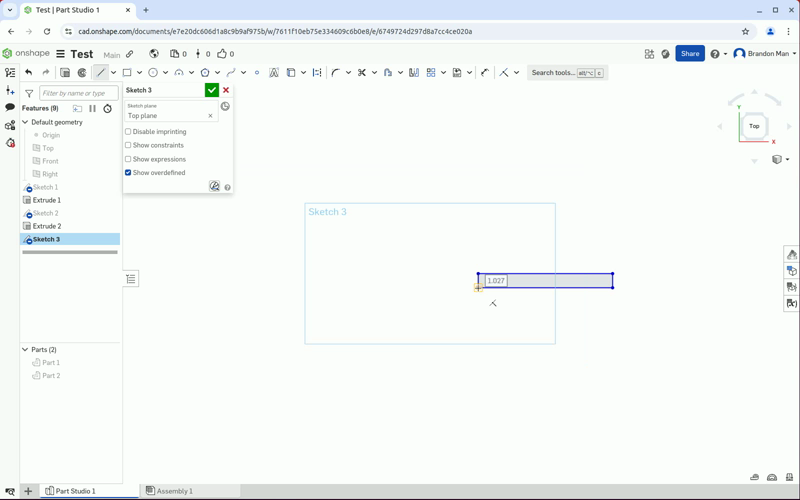
scroll(-6)
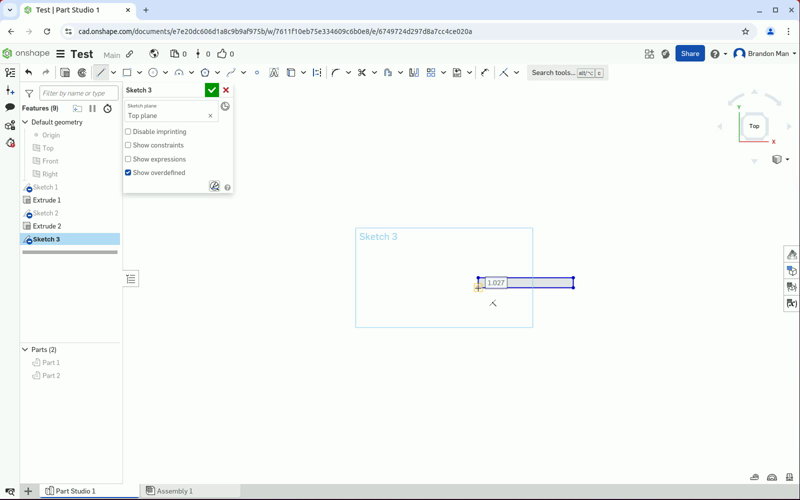
scroll(-6)
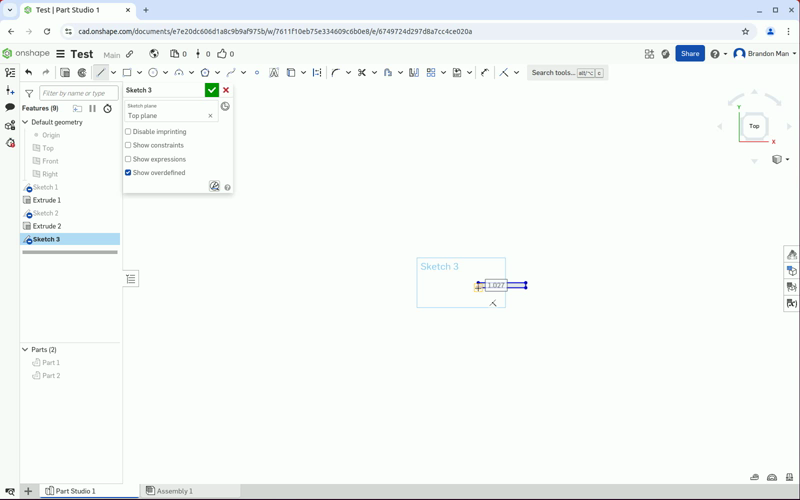
key(esc)
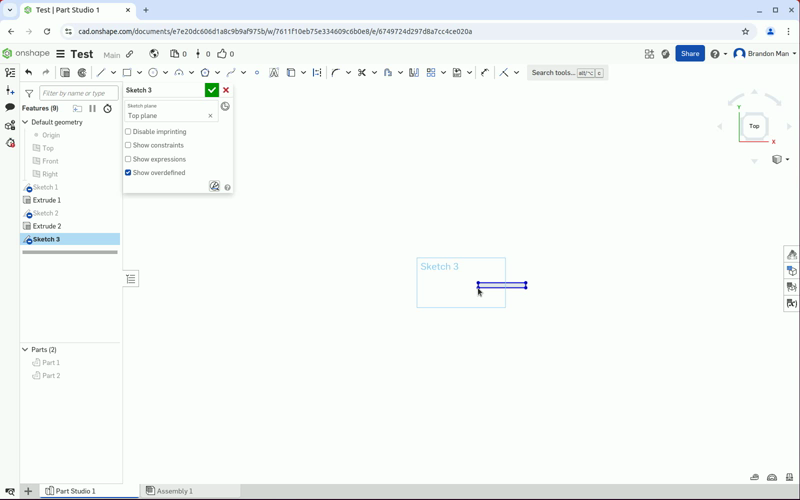
mouse_move(499, 285)
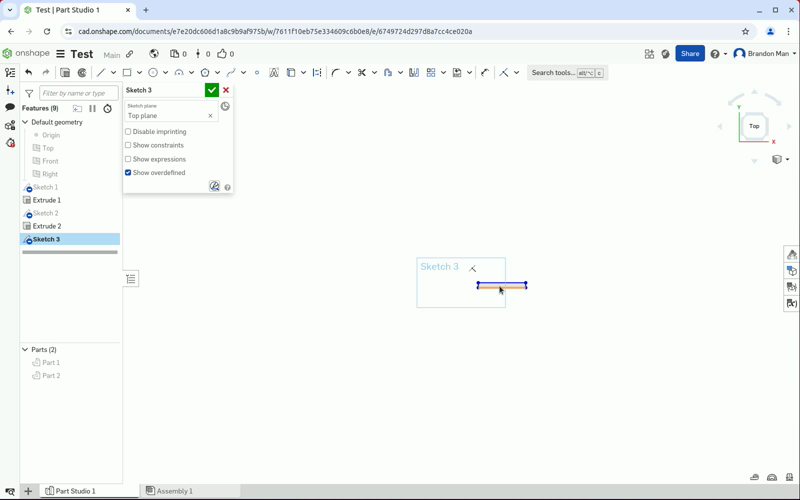
scroll(6)
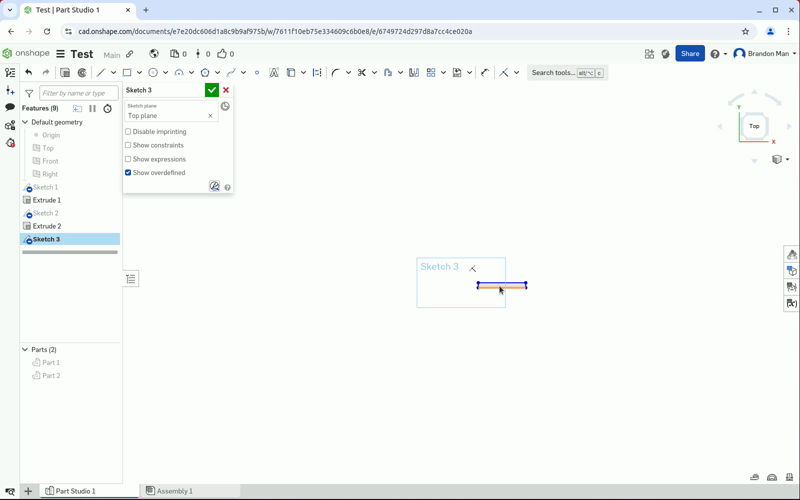
scroll(6)
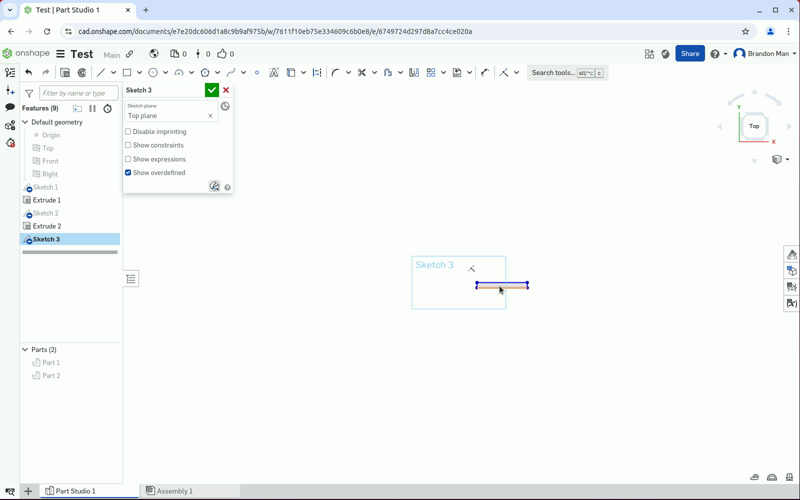
scroll(6)
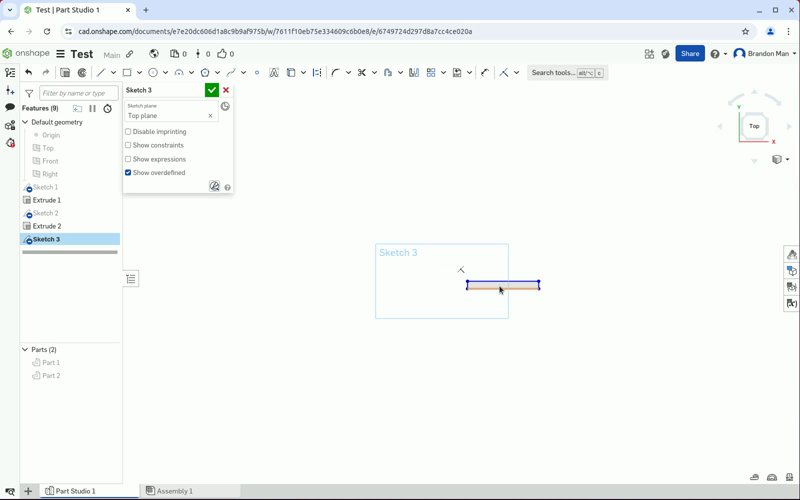
scroll(6)
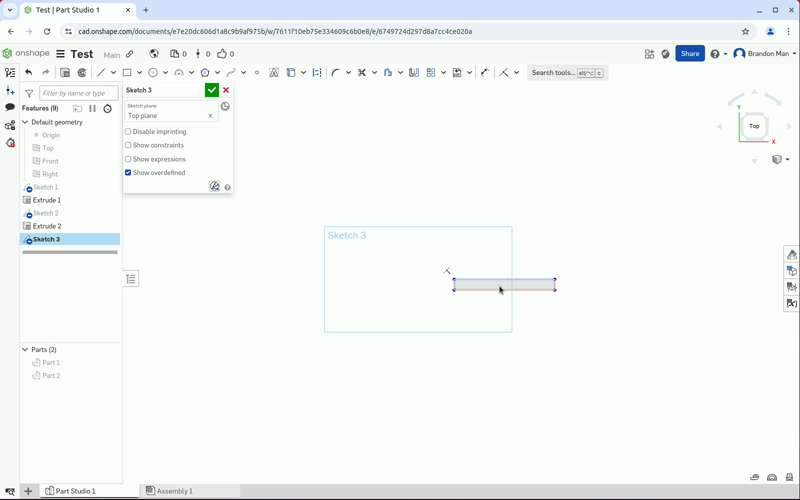
scroll(6)
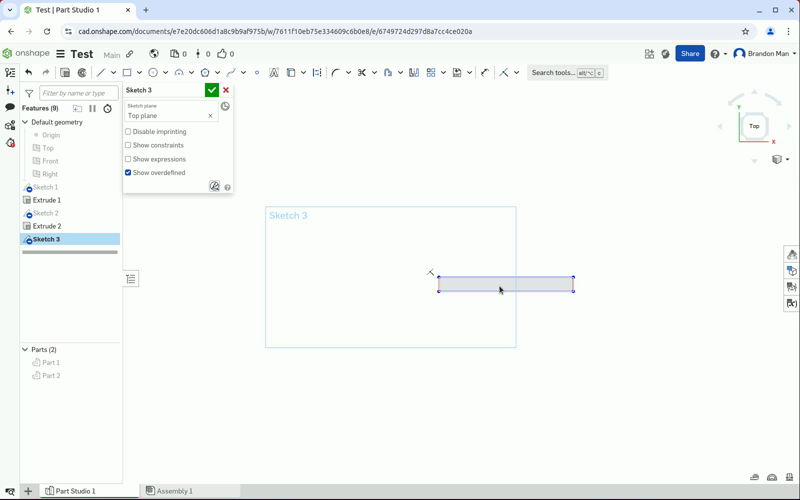
scroll(6)
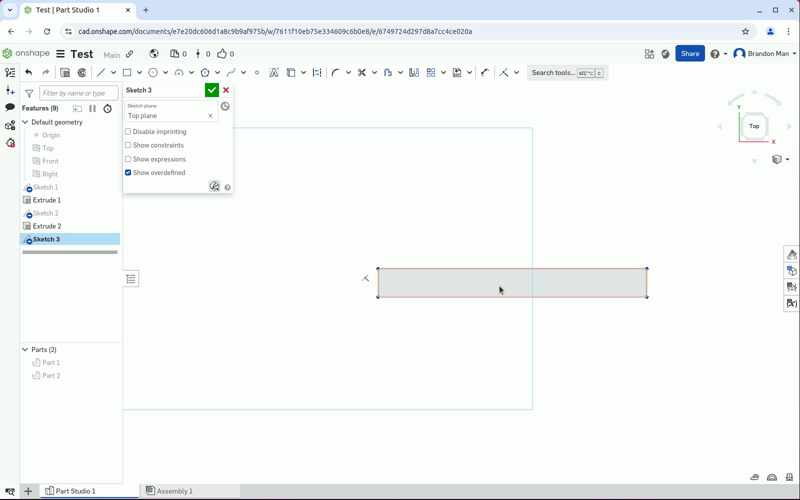
scroll(6)
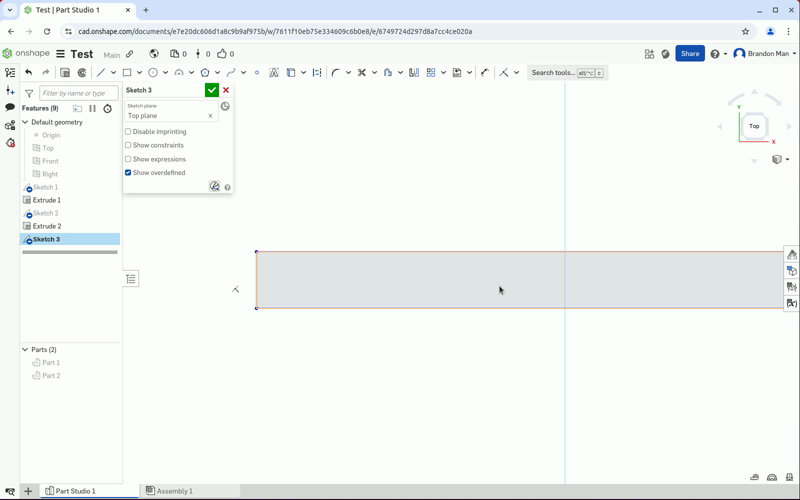
click(499, 285)
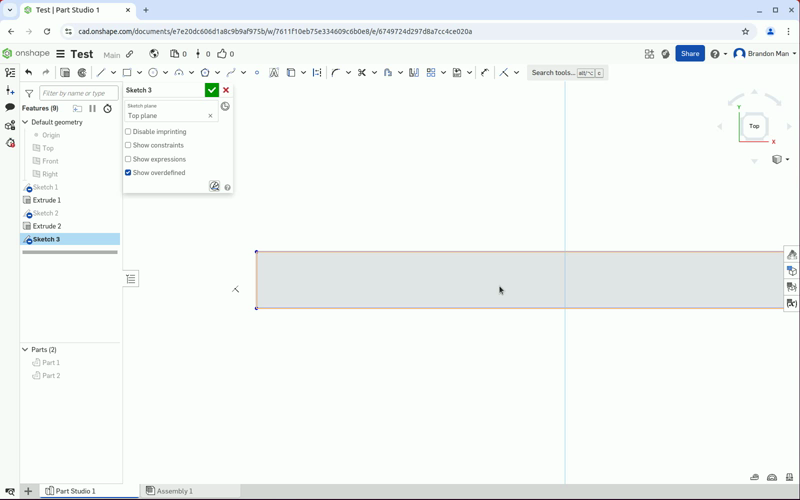
scroll(-6)
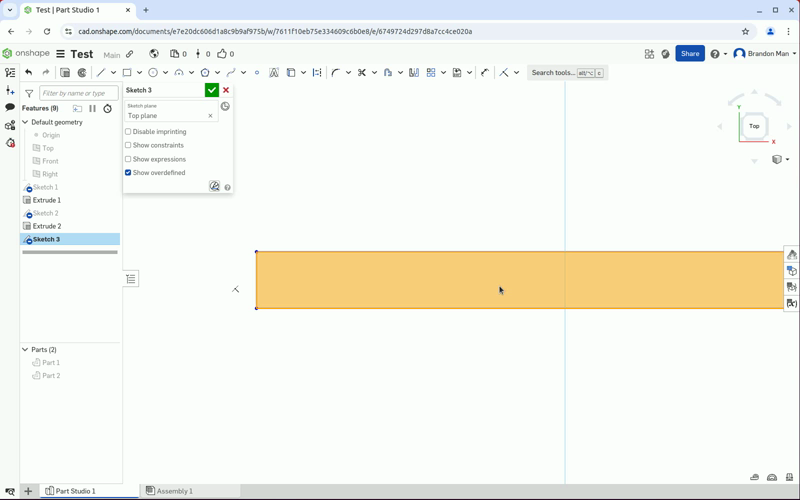
scroll(-6)
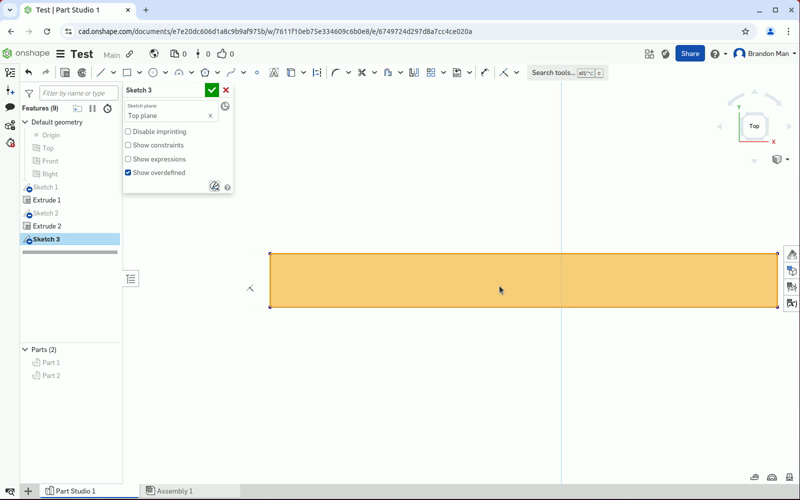
scroll(-6)
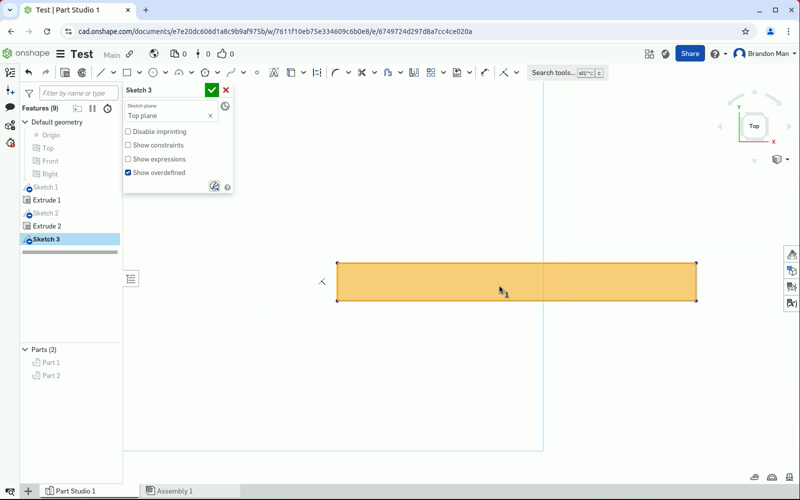
scroll(-6)
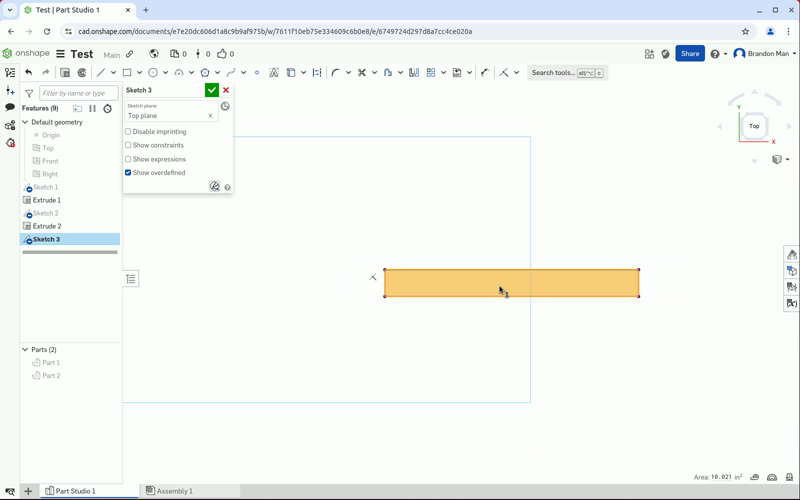
scroll(-6)
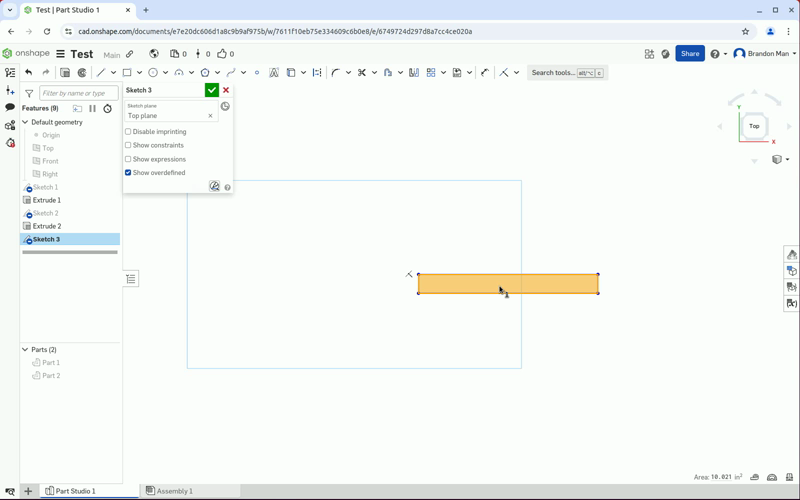
scroll(-6)
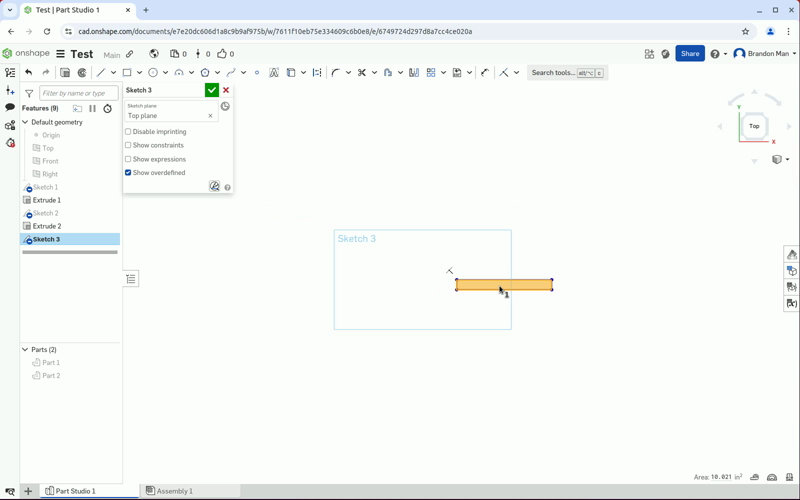
scroll(-6)
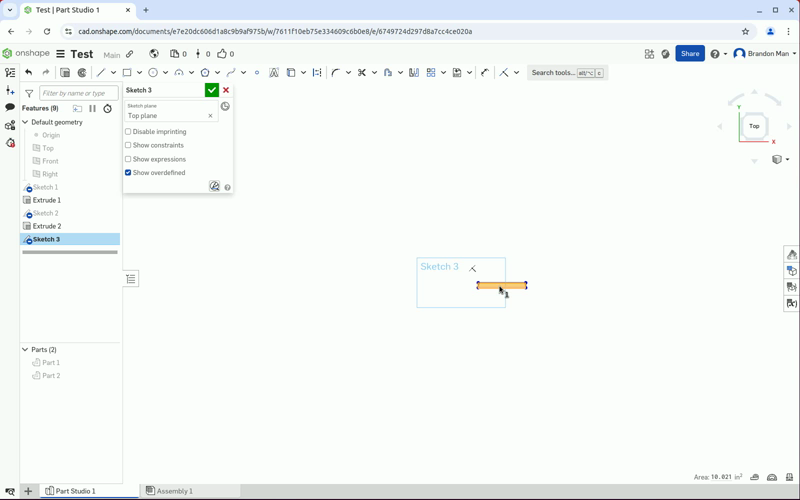
mouse_move(73, 352)
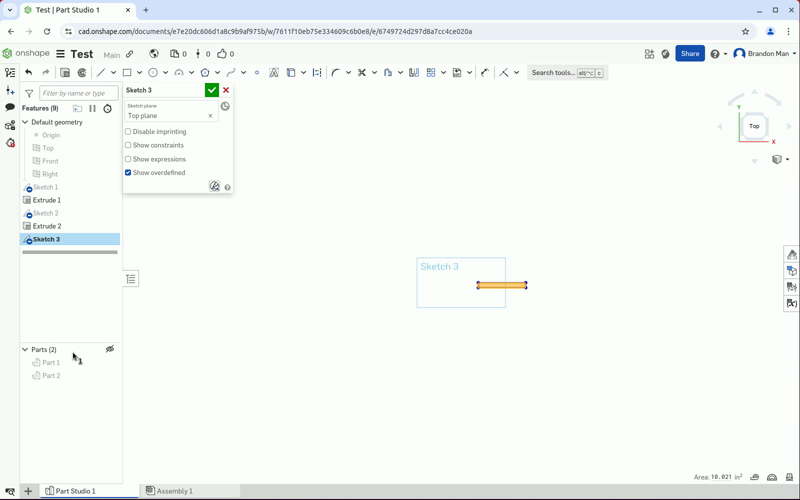
key(shift+y)
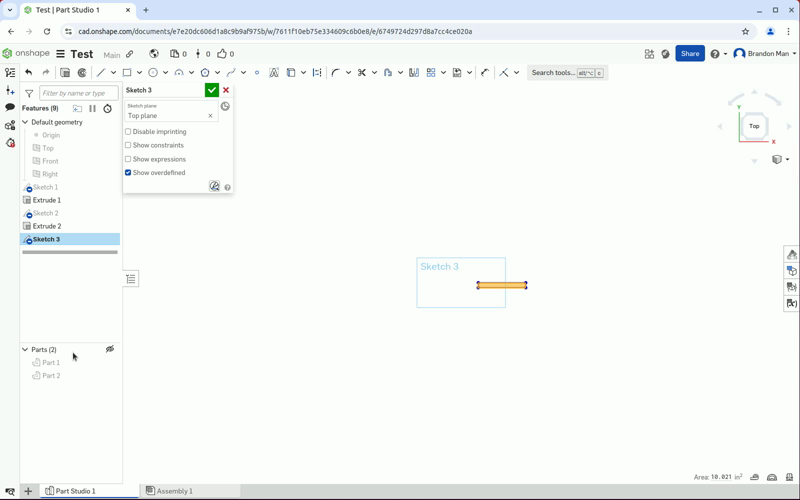
key(shift+e)
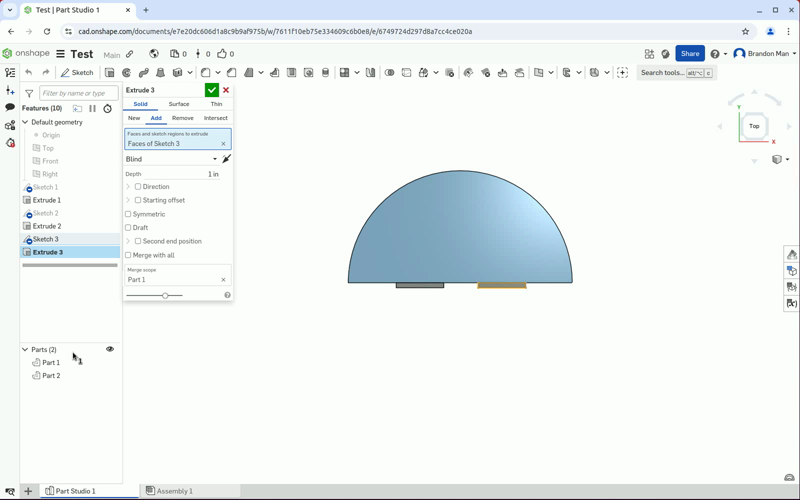
mouse_move(143, 106)
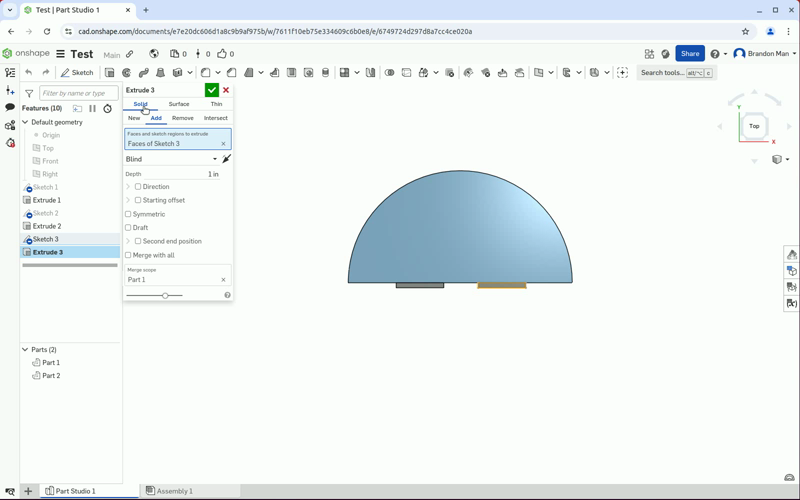
click(143, 106)
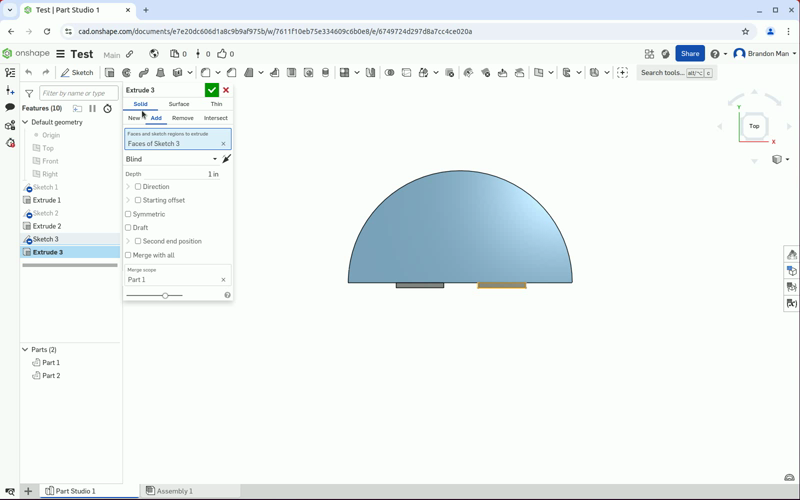
mouse_move(137, 120)
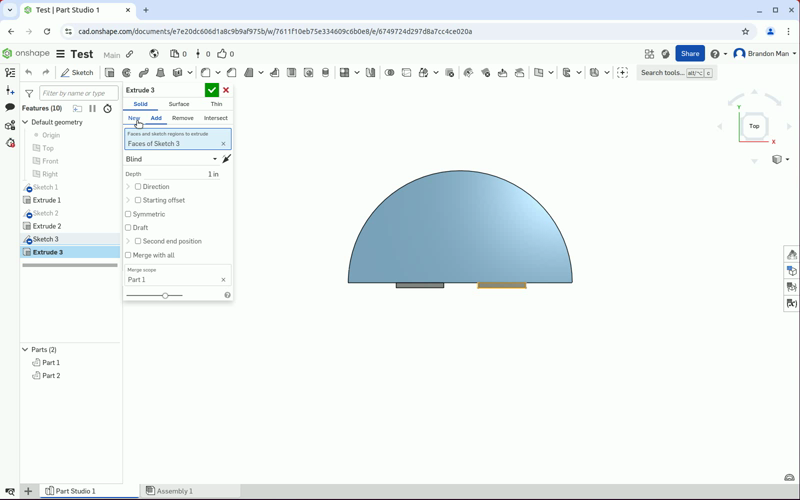
click(137, 120)
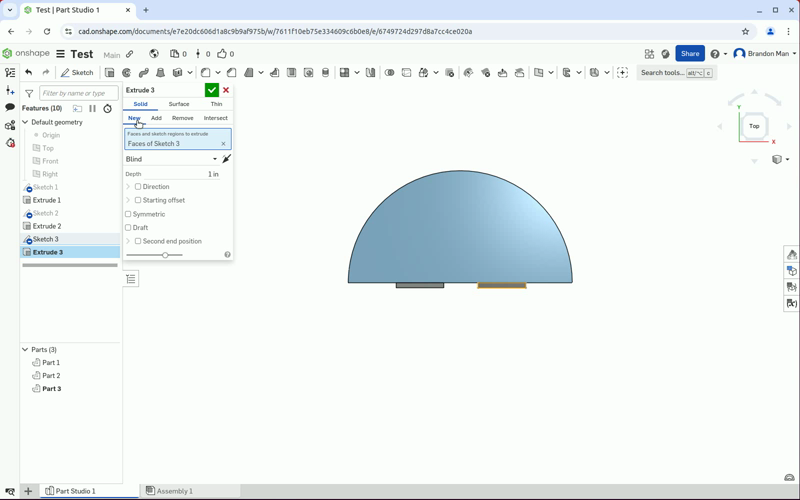
key(tab, 4)
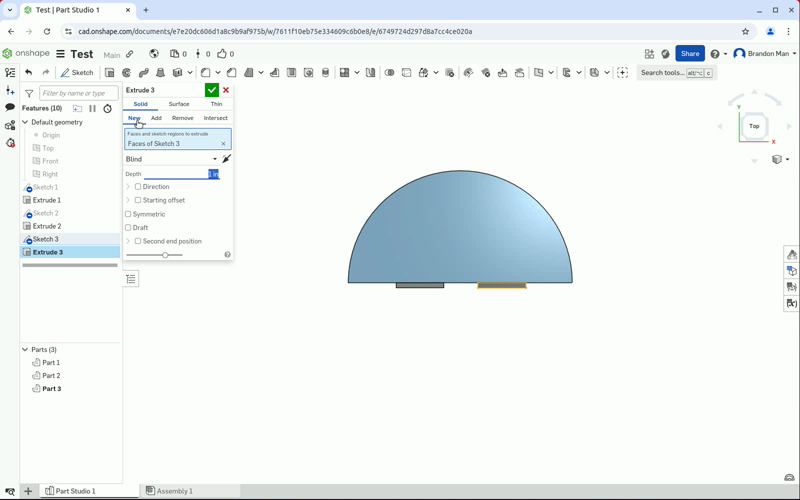
text(0.963)
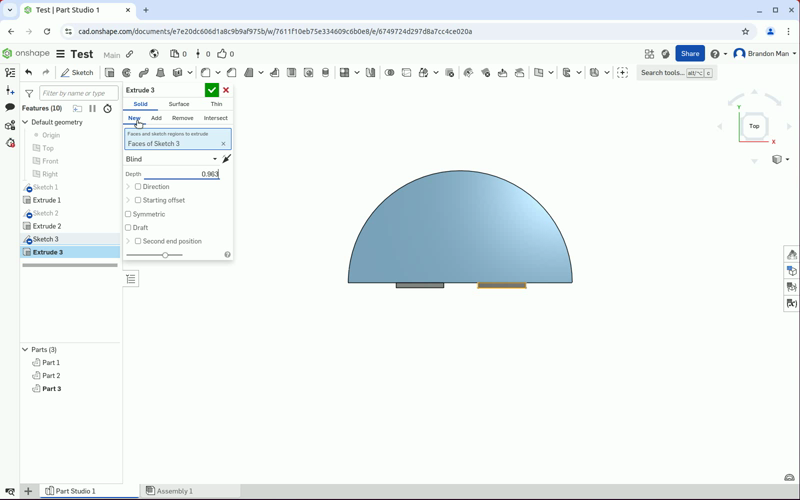
key(enter)
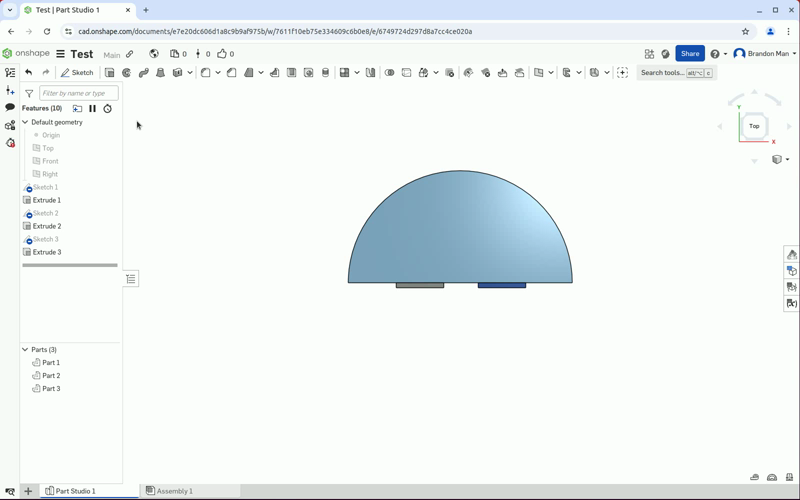
key(shift+h)
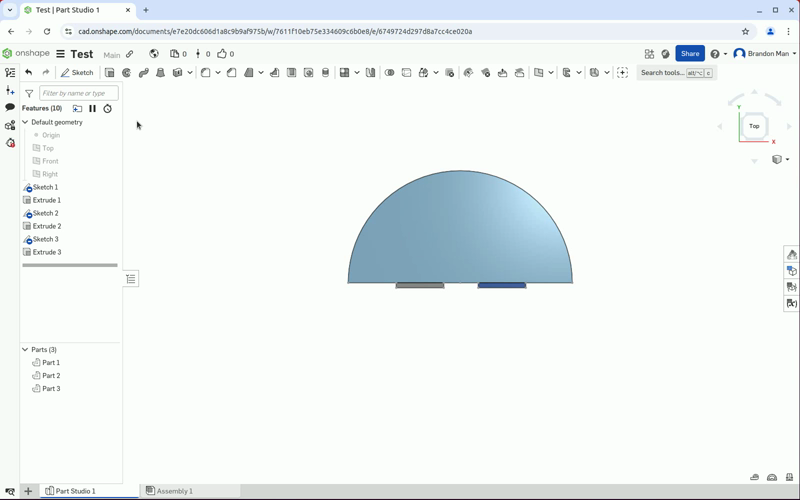
key(shift+h)
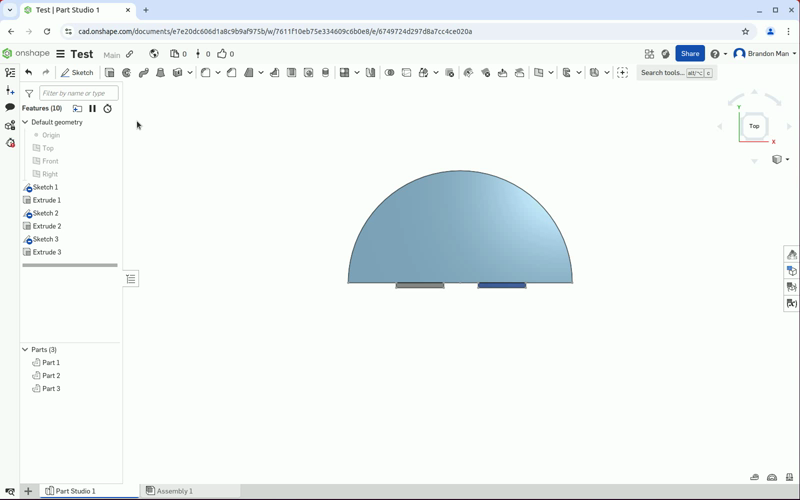
key(shift+7)
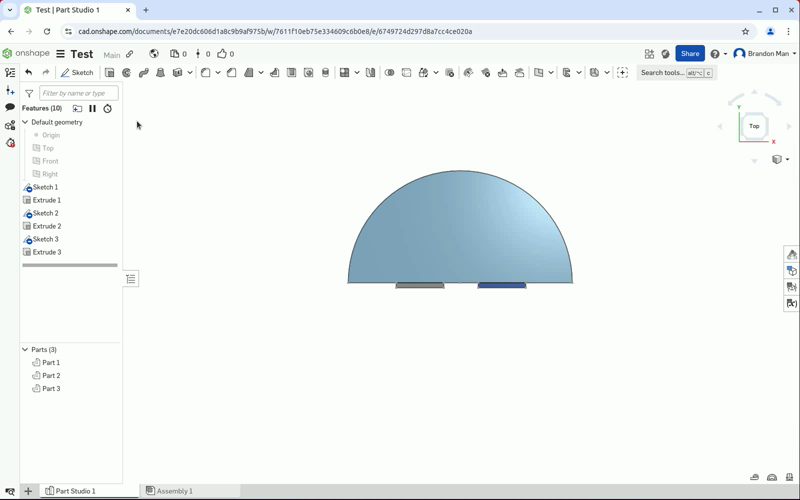
key(up, 3)
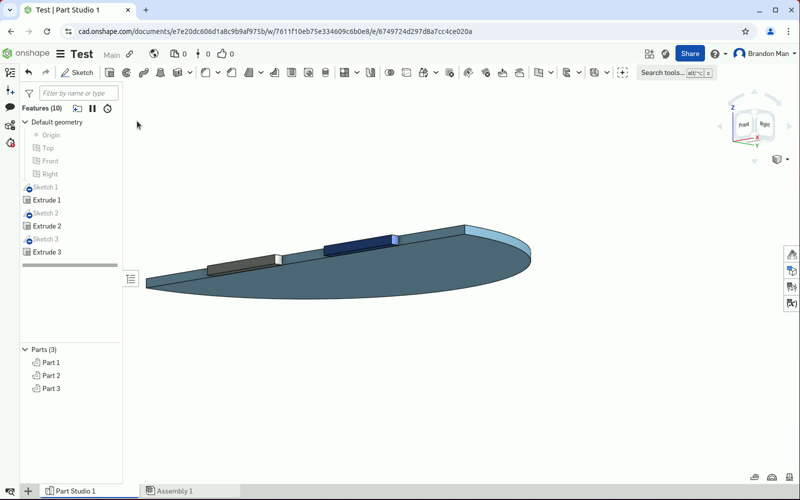
key(left, 3)
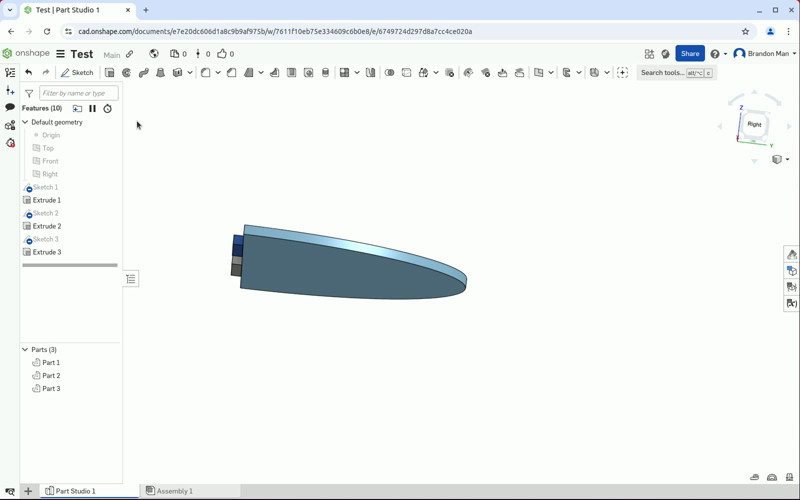
key(right, 3)
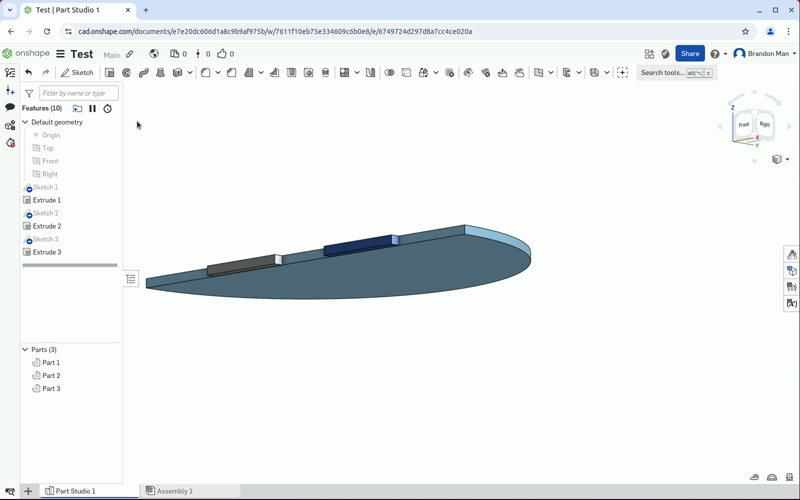
key(down, 3)
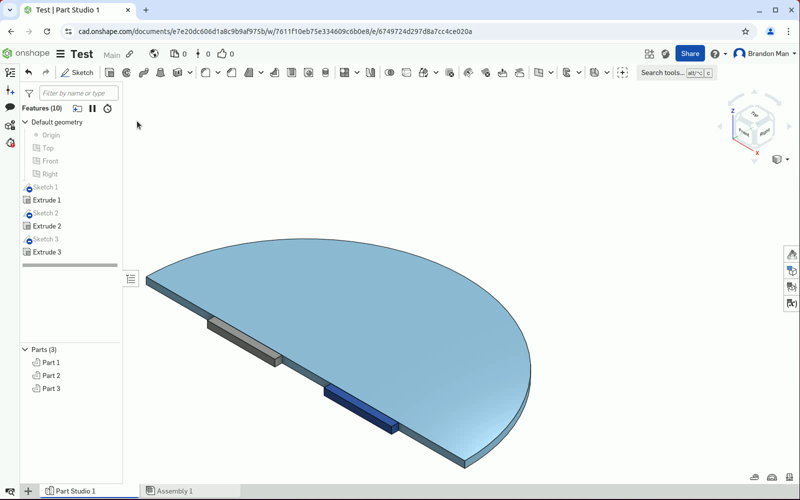
mouse_move(73, 189)
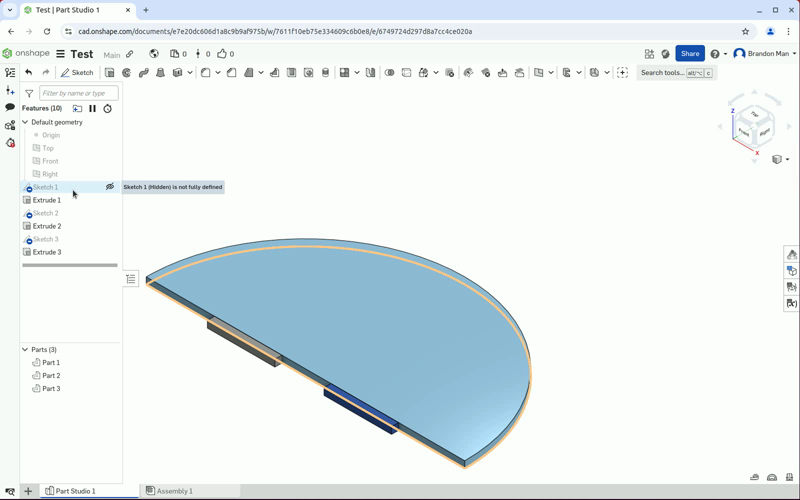
click(73, 189)